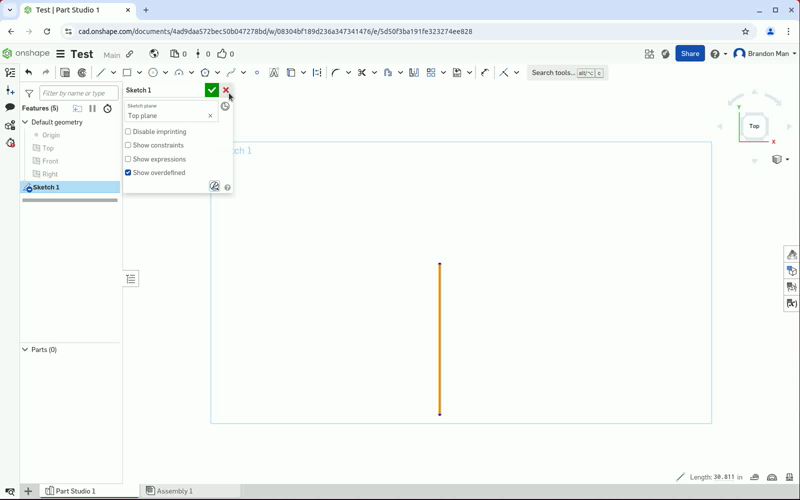
key(shift+h)
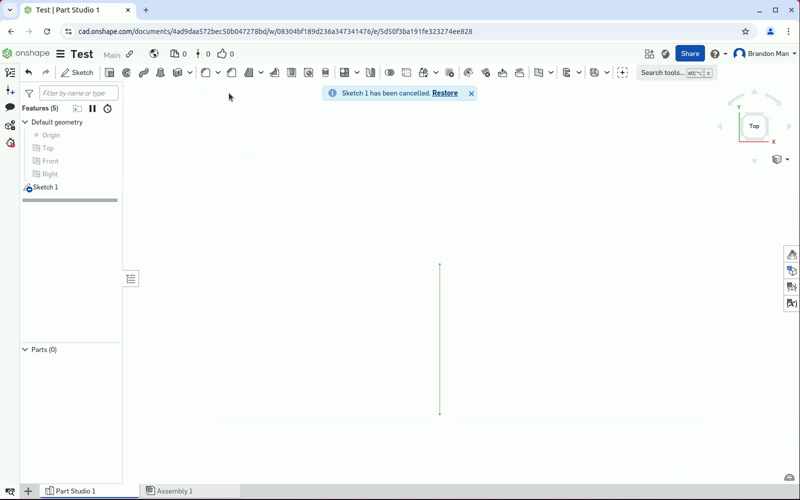
key(shift+s)
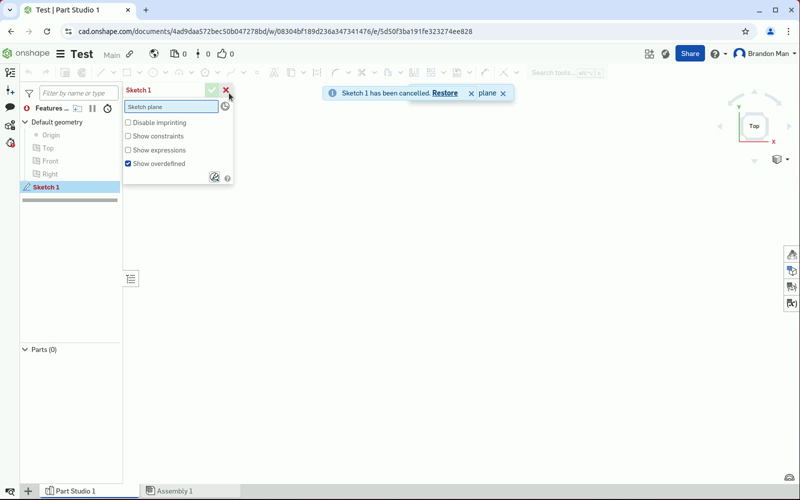
mouse_move(73, 150)
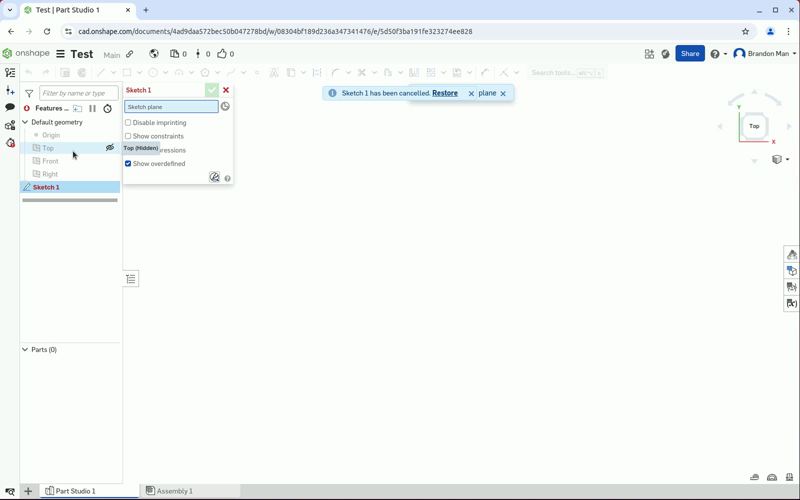
click(73, 150)
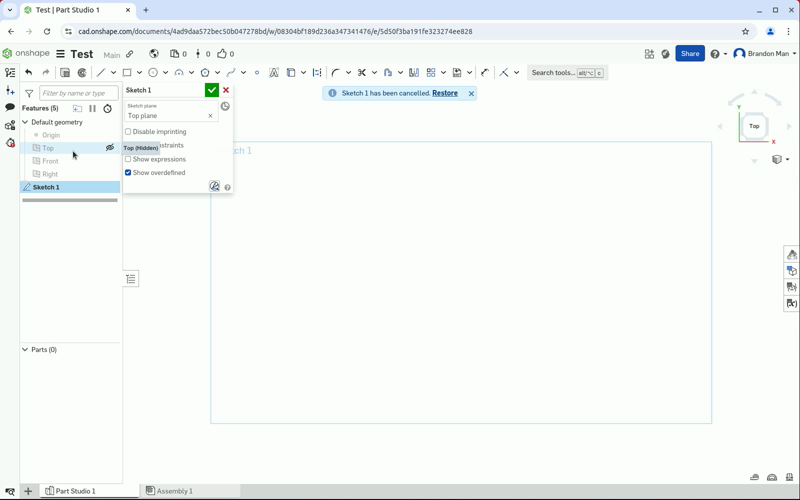
mouse_move(73, 352)
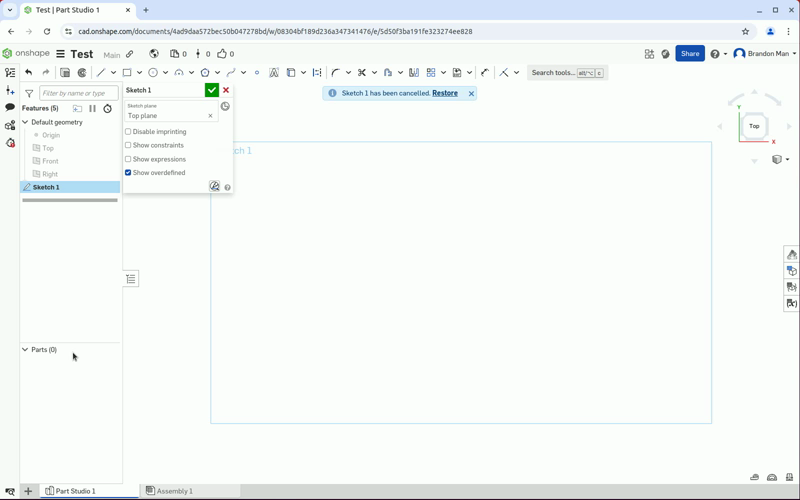
key(y)
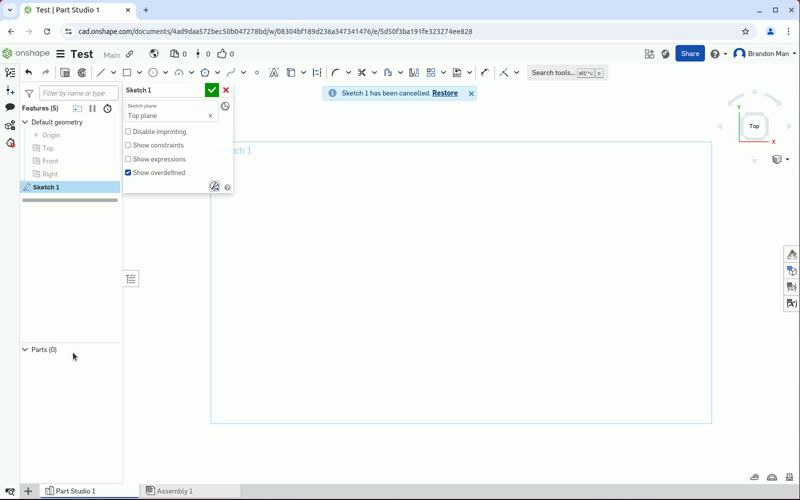
key(l)
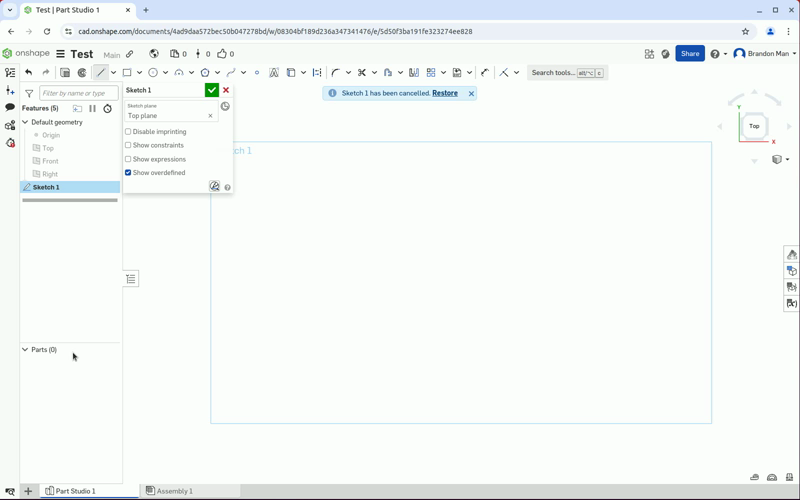
key_down(shift)
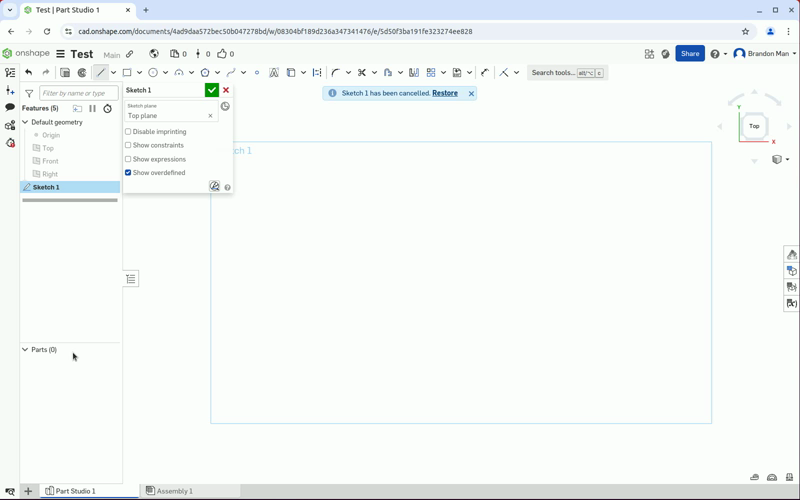
mouse_move(348, 395)
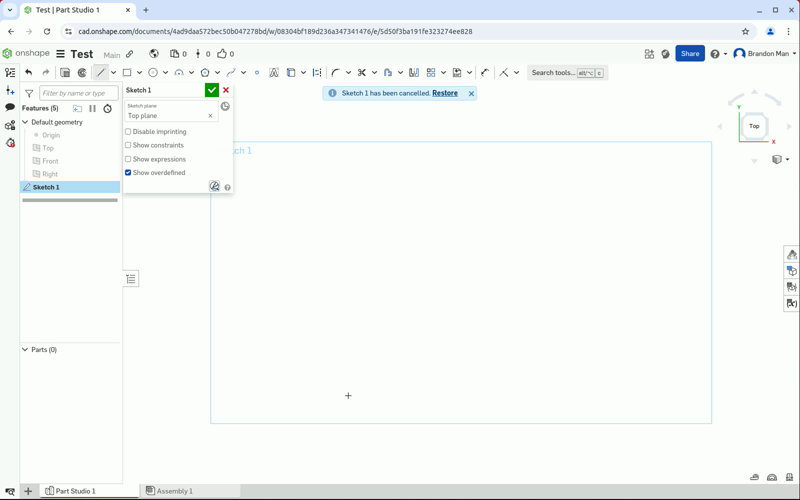
click(348, 395)
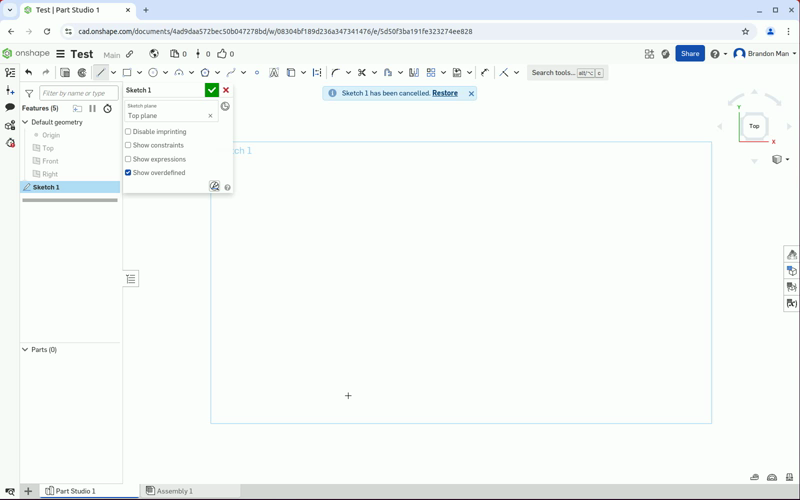
key_up(shift)
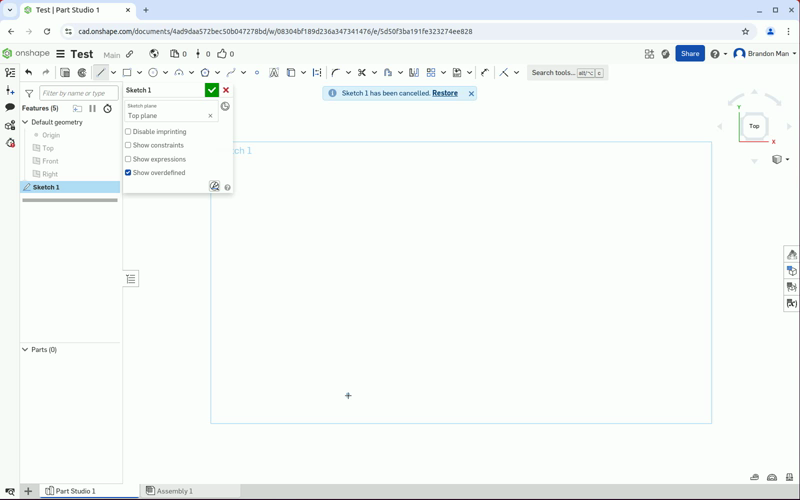
key_down(shift)
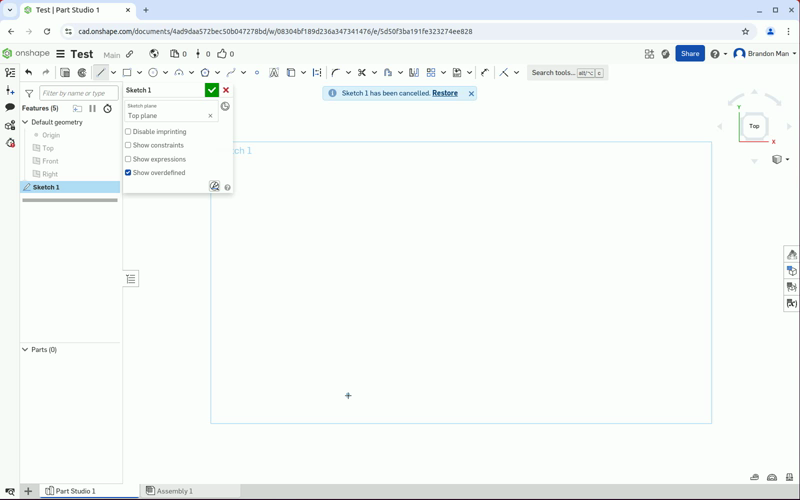
mouse_move(572, 395)
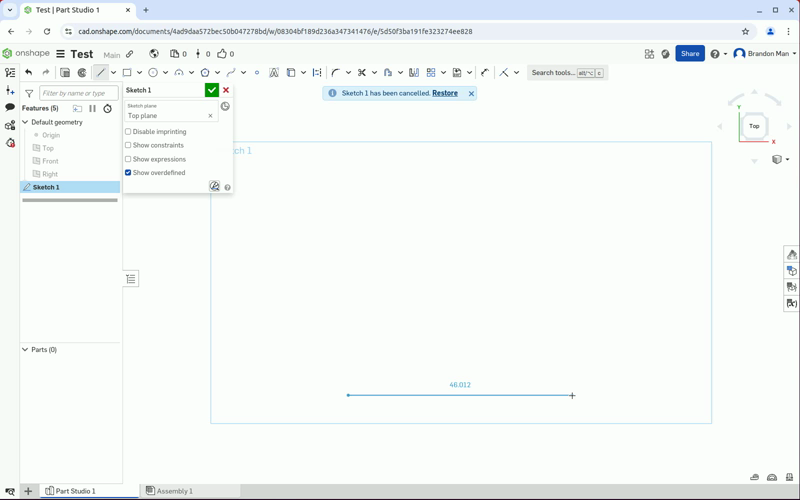
click(572, 395)
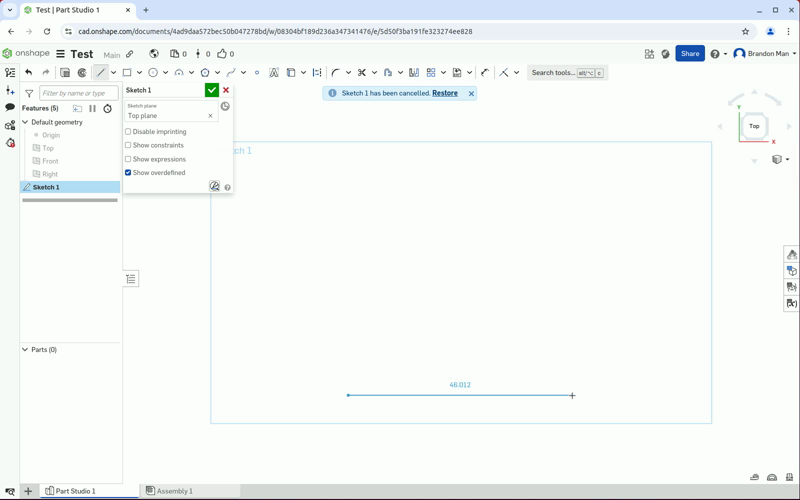
key_up(shift)
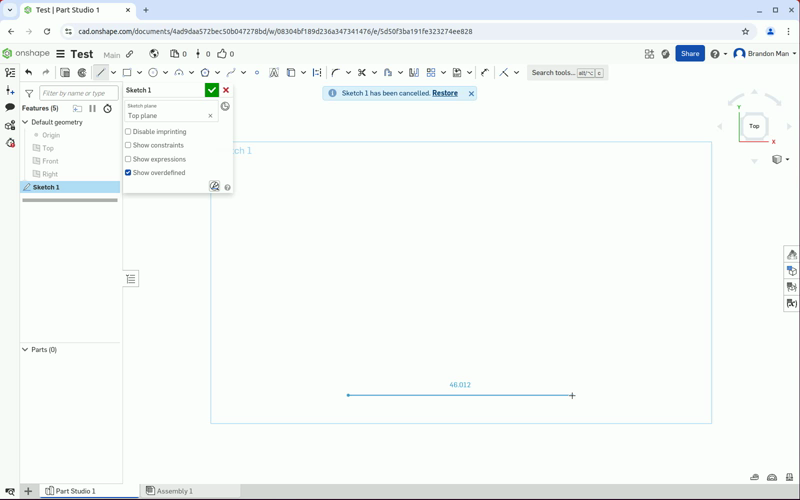
key_down(shift)
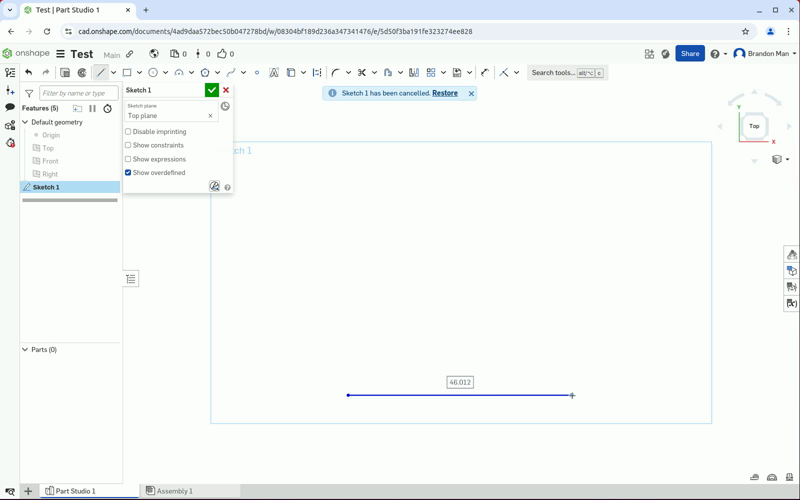
mouse_move(572, 171)
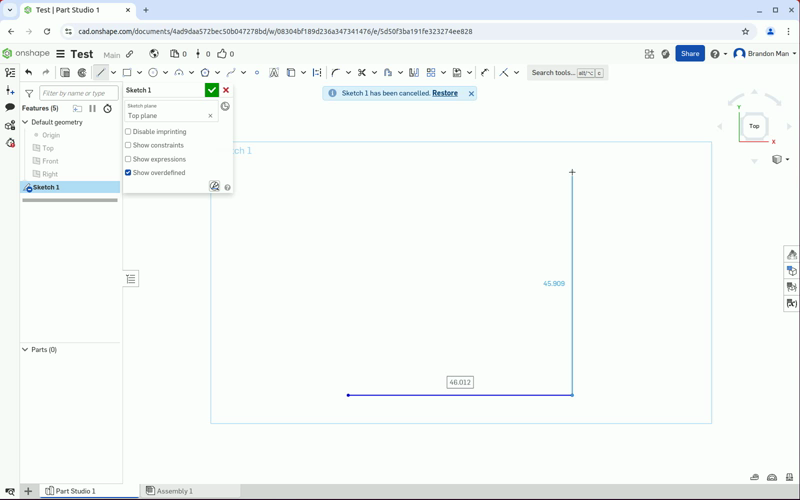
click(572, 171)
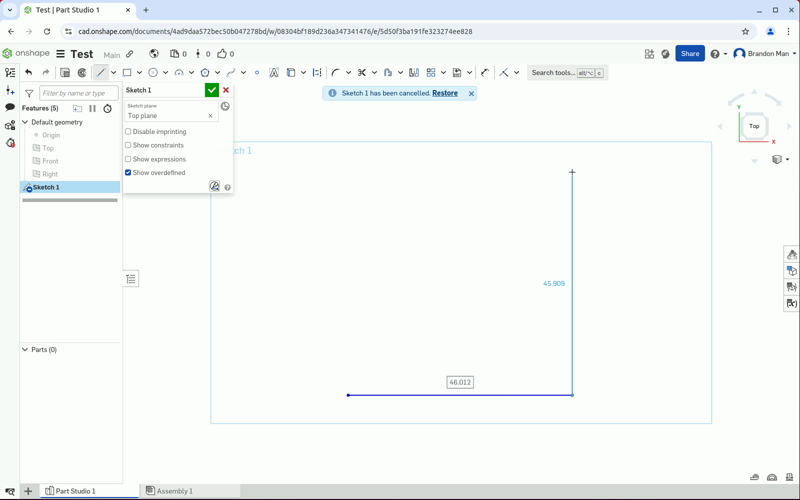
key_up(shift)
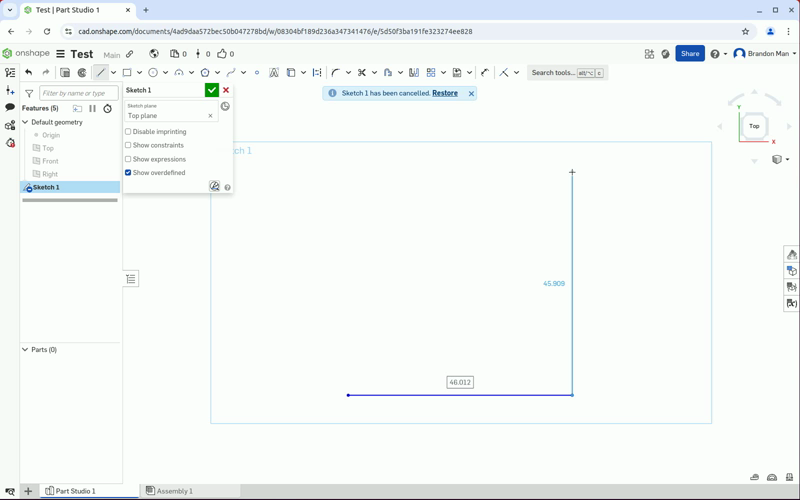
key_down(shift)
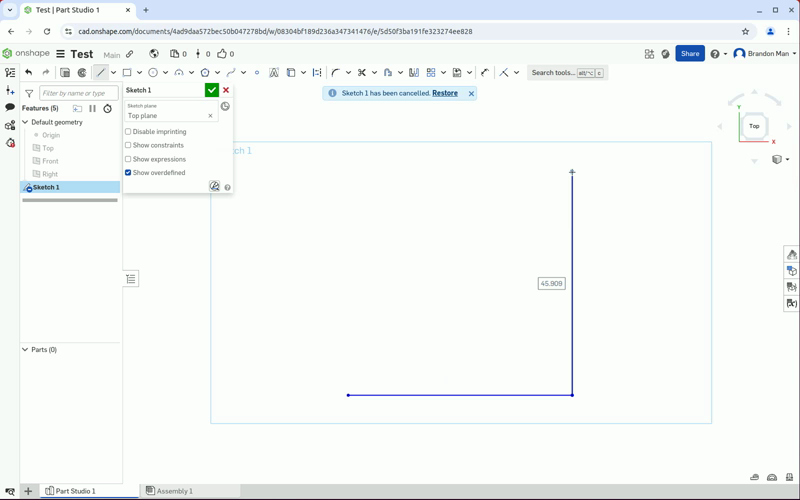
mouse_move(348, 171)
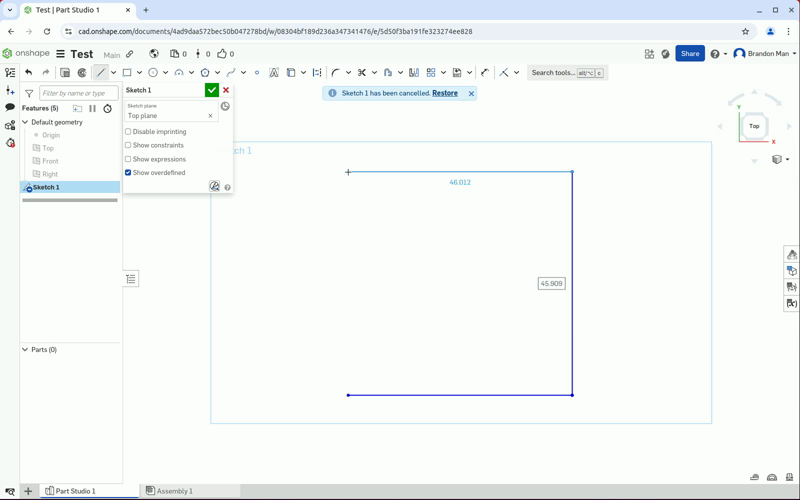
click(348, 171)
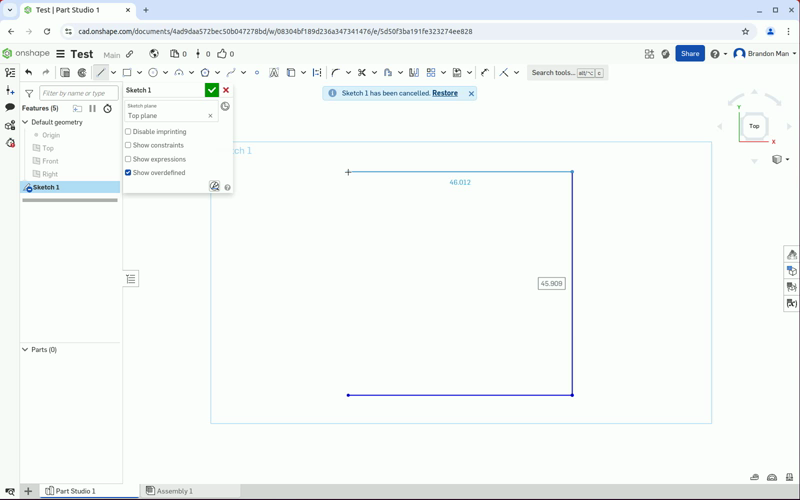
key_up(shift)
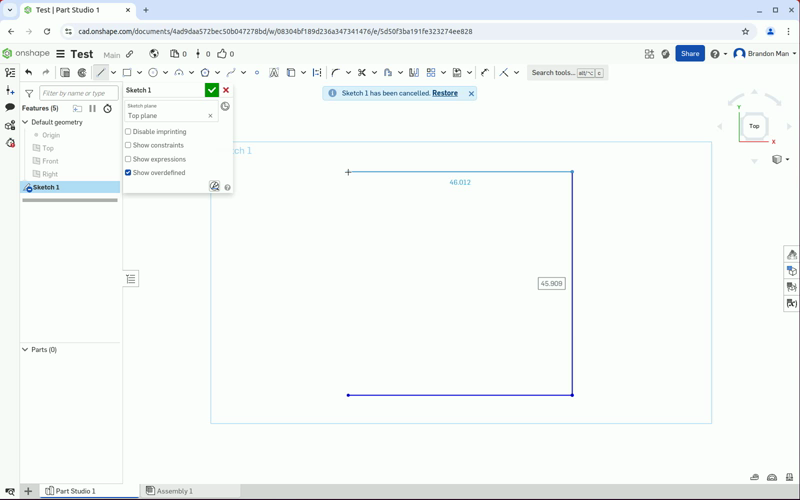
key_down(shift)
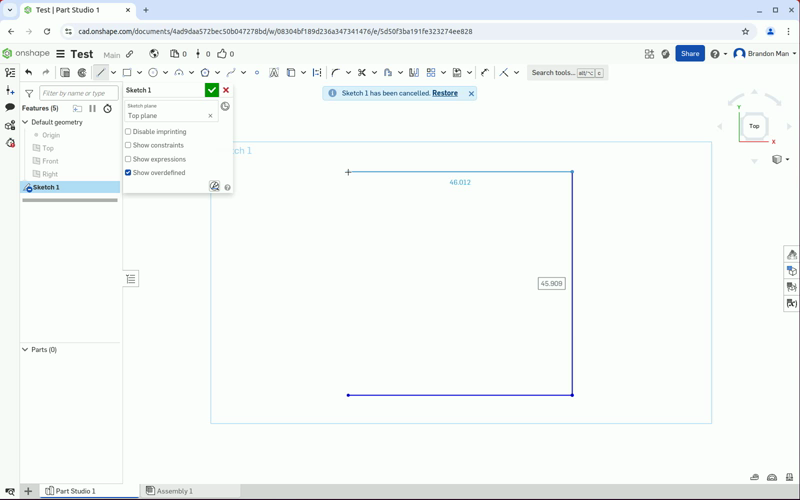
mouse_move(348, 395)
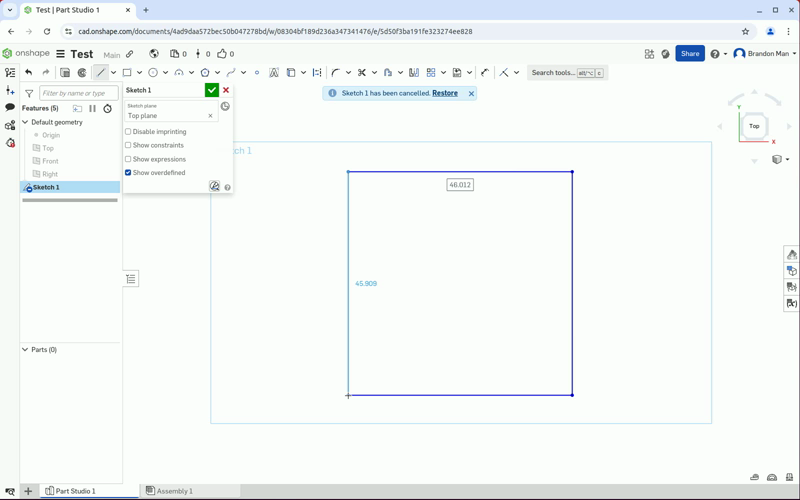
key_up(shift)
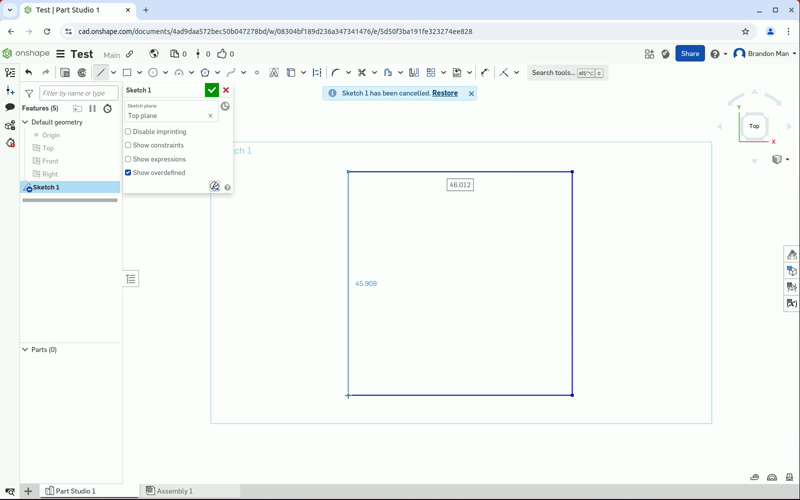
click(348, 395)
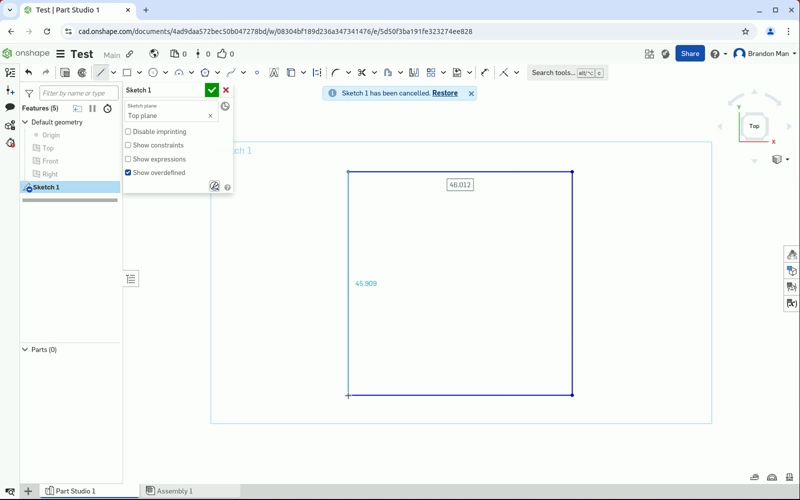
key(esc)
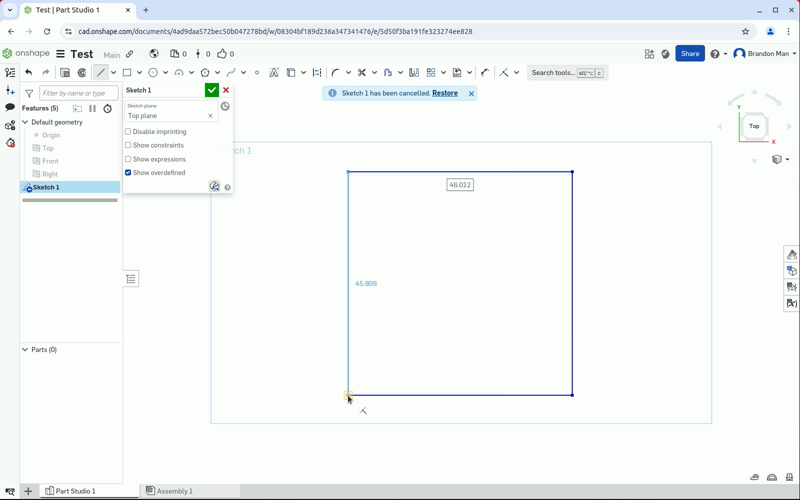
key(l)
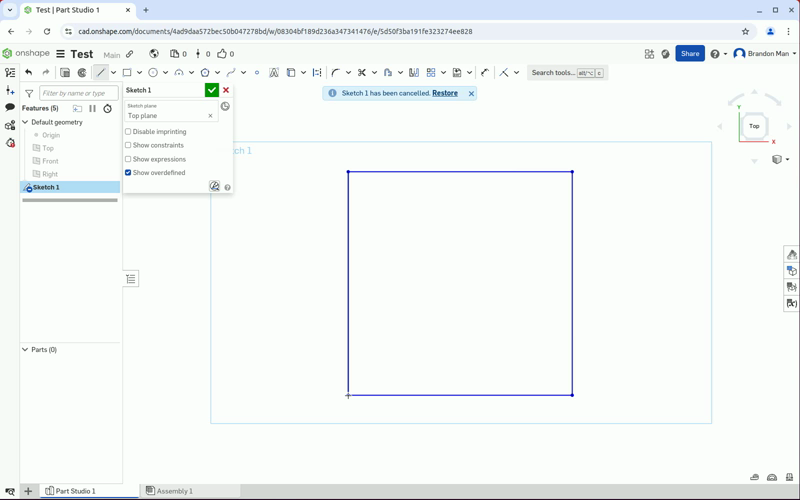
key_down(shift)
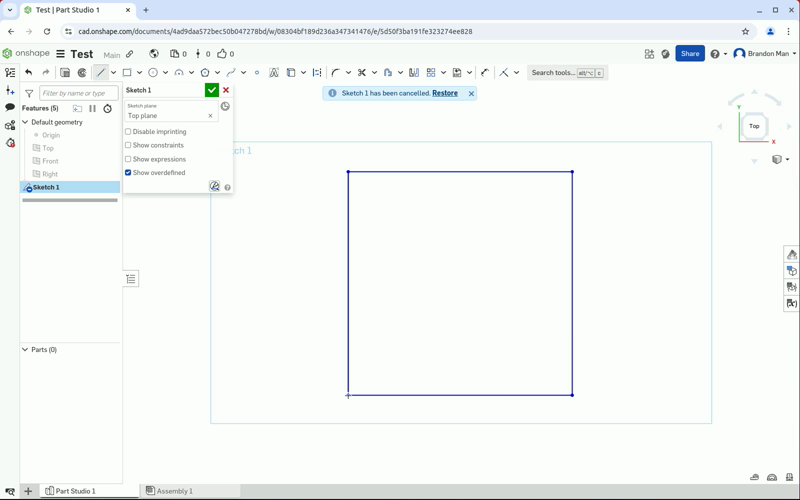
mouse_move(364, 378)
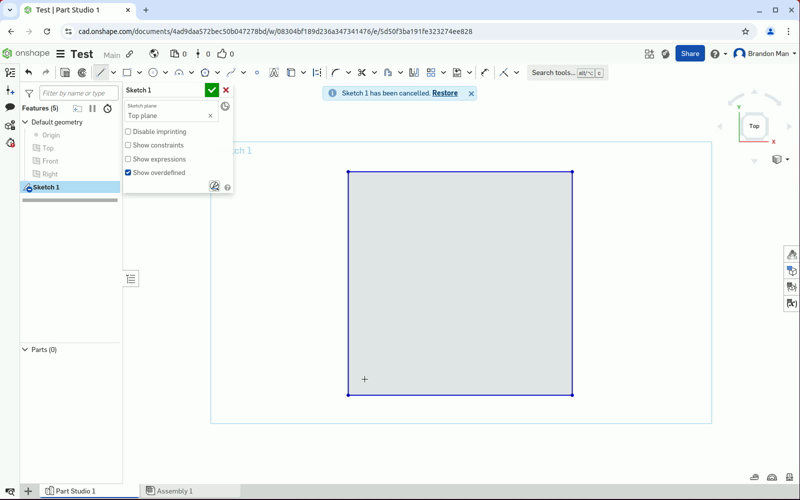
click(364, 378)
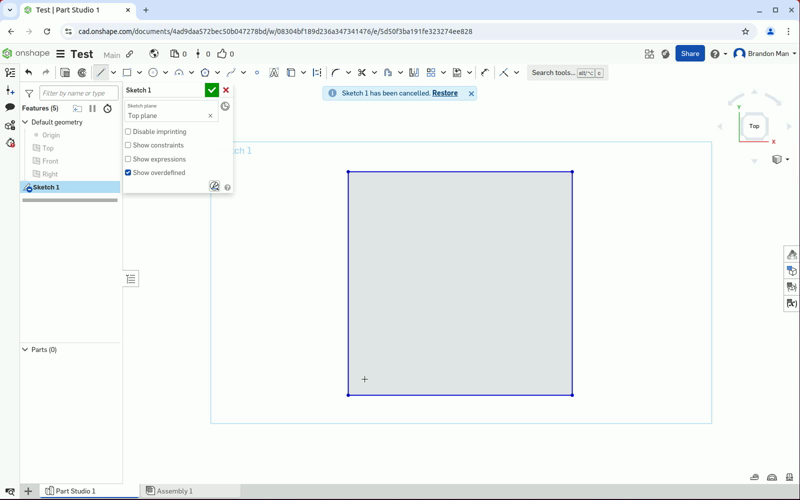
key_up(shift)
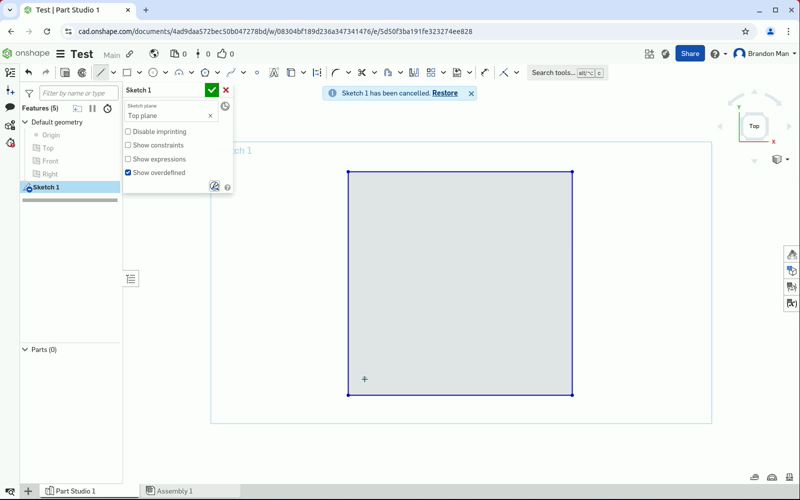
key_down(shift)
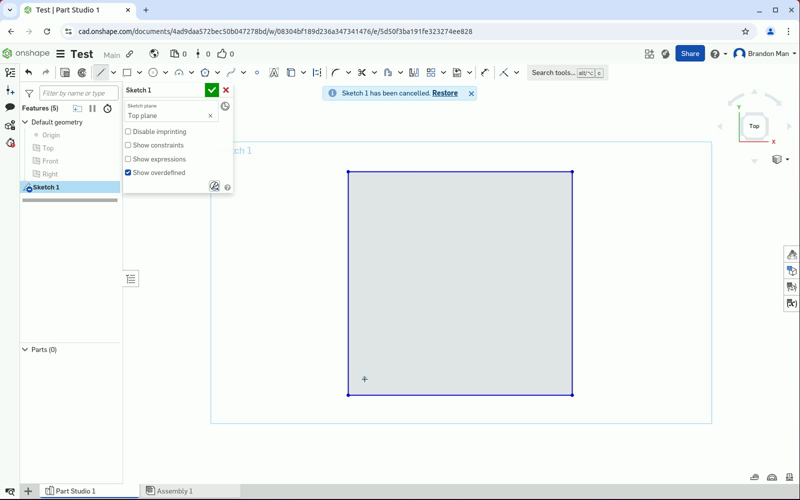
mouse_move(555, 378)
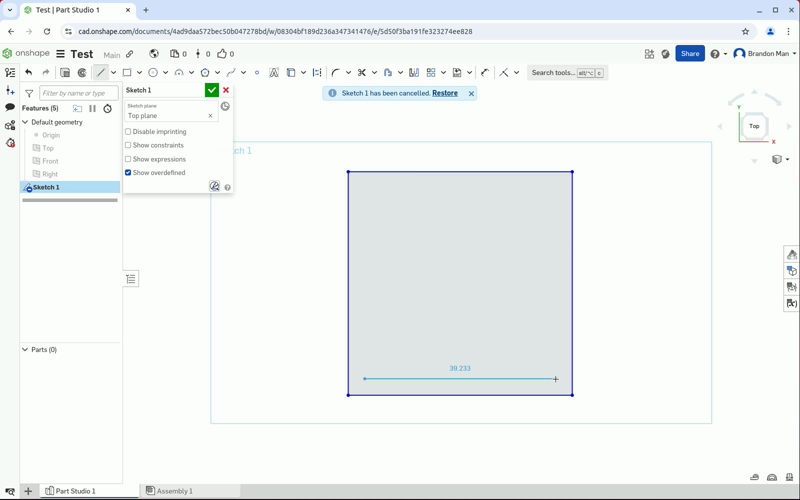
click(555, 378)
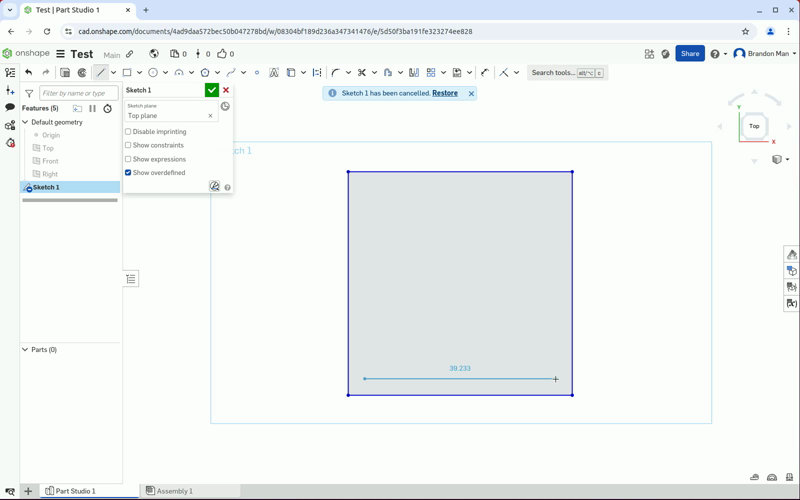
key_up(shift)
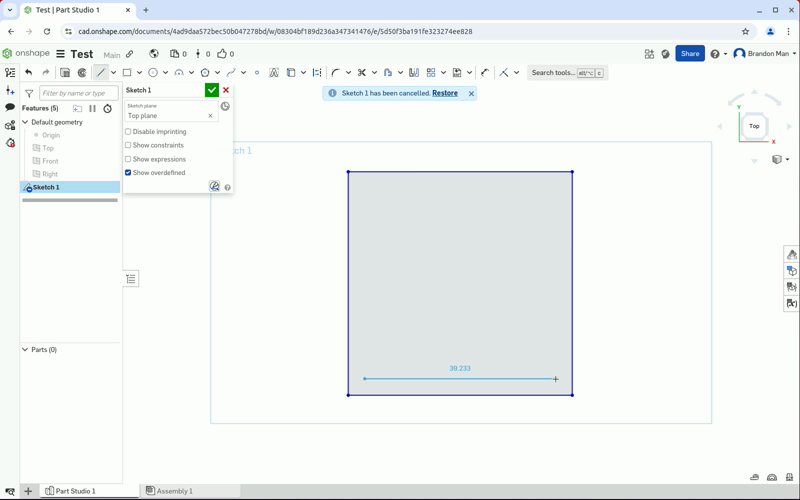
key_down(shift)
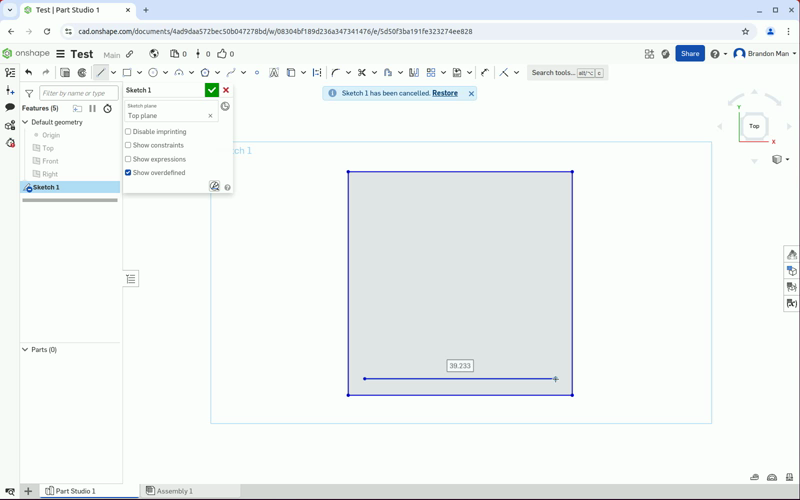
mouse_move(555, 188)
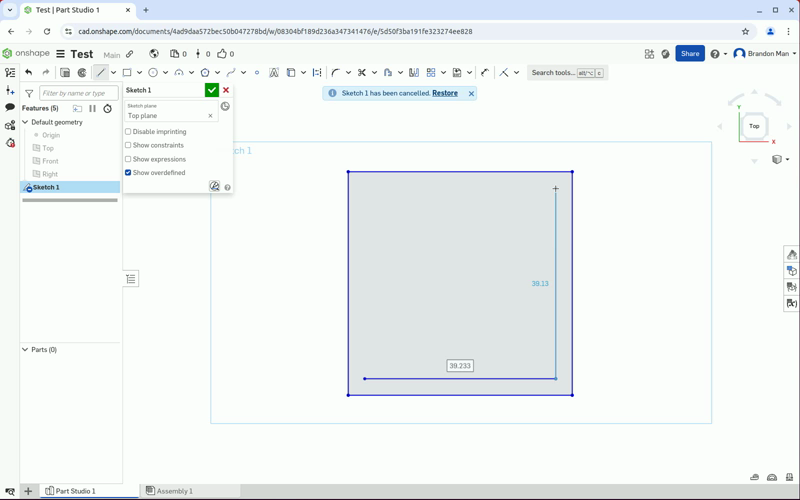
click(555, 188)
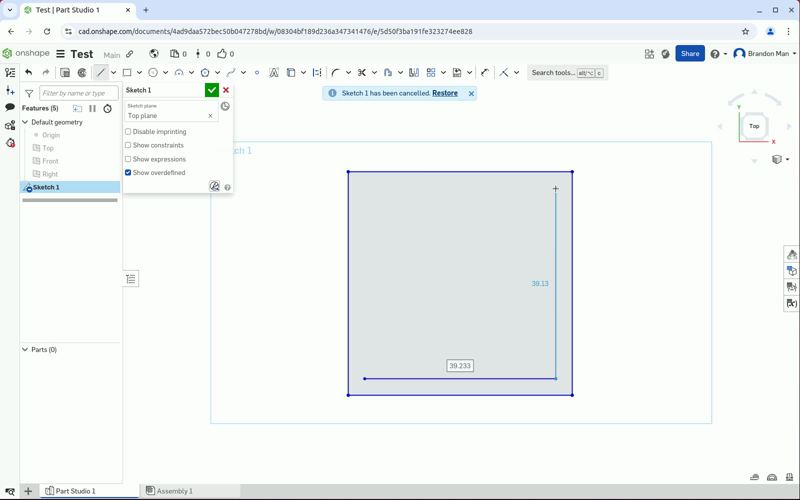
key_up(shift)
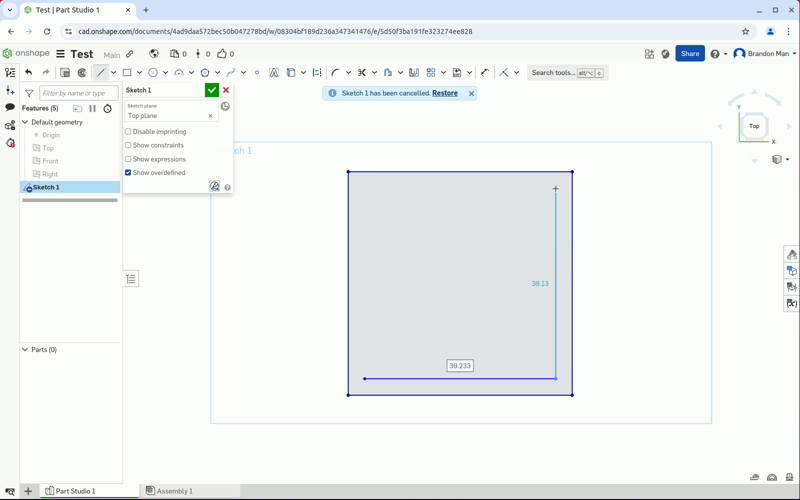
key_down(shift)
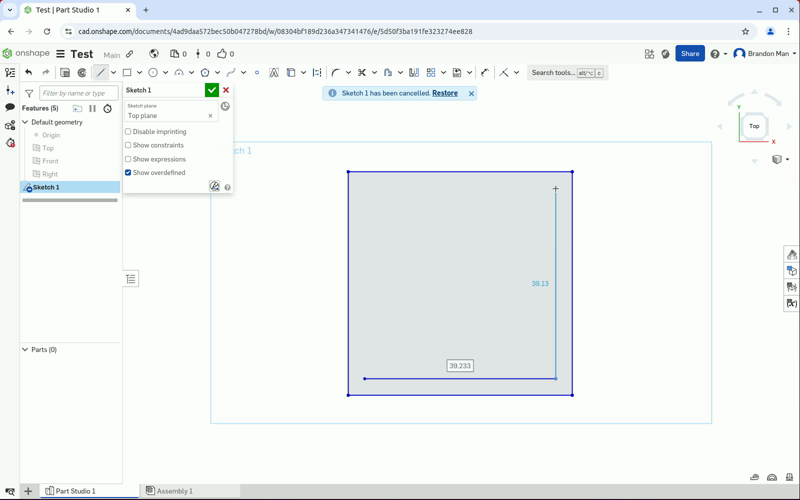
mouse_move(397, 188)
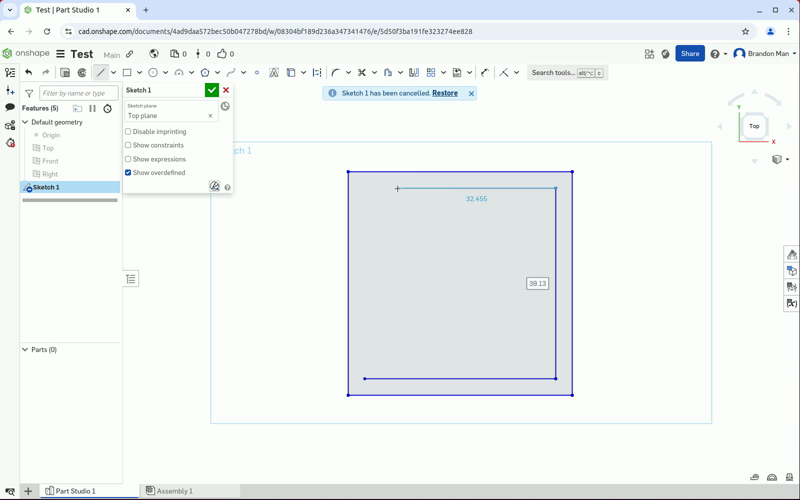
click(397, 188)
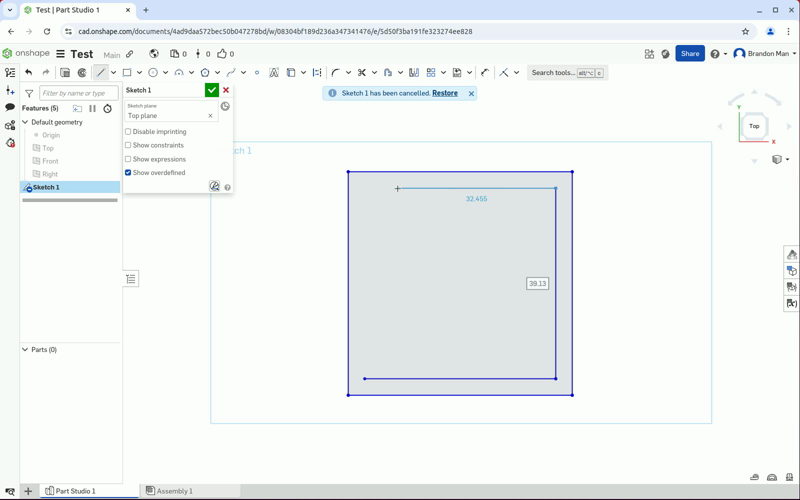
key_up(shift)
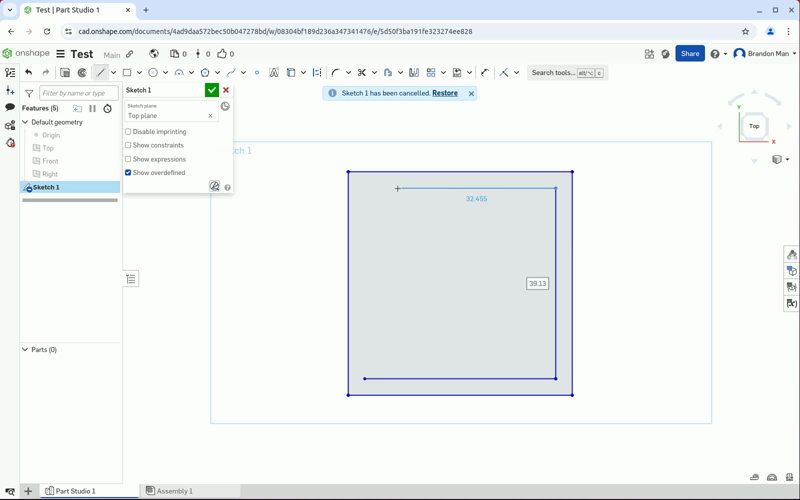
key_down(shift)
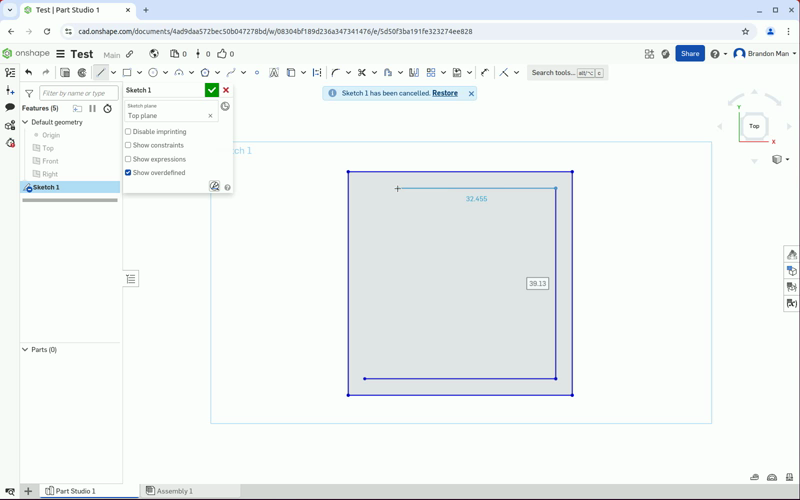
mouse_move(427, 188)
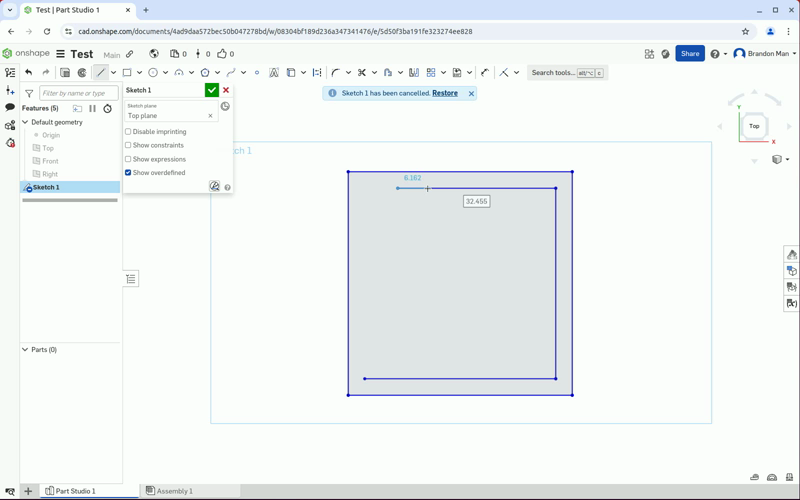
mouse_move(364, 188)
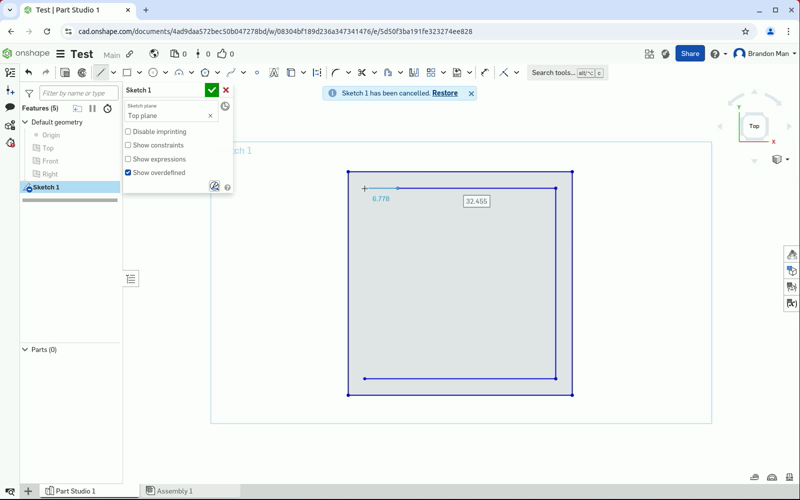
click(364, 188)
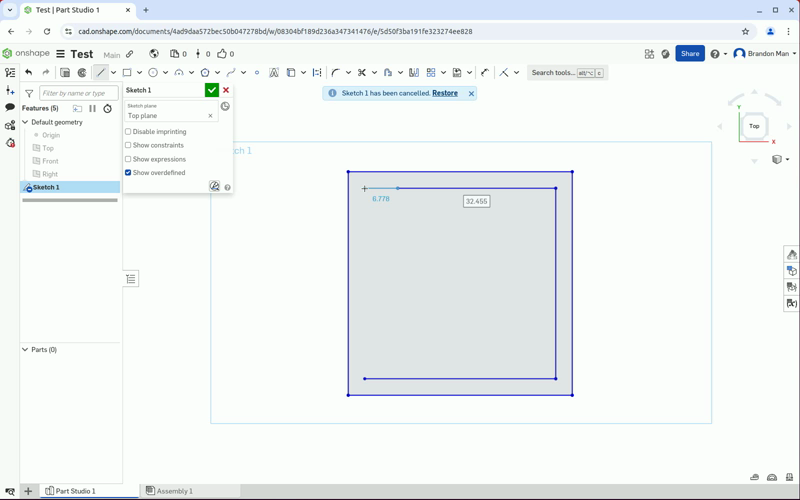
key_up(shift)
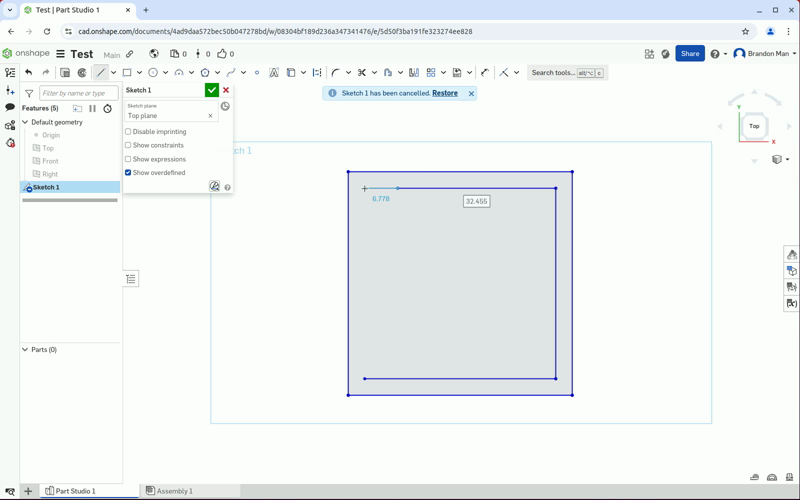
key_down(shift)
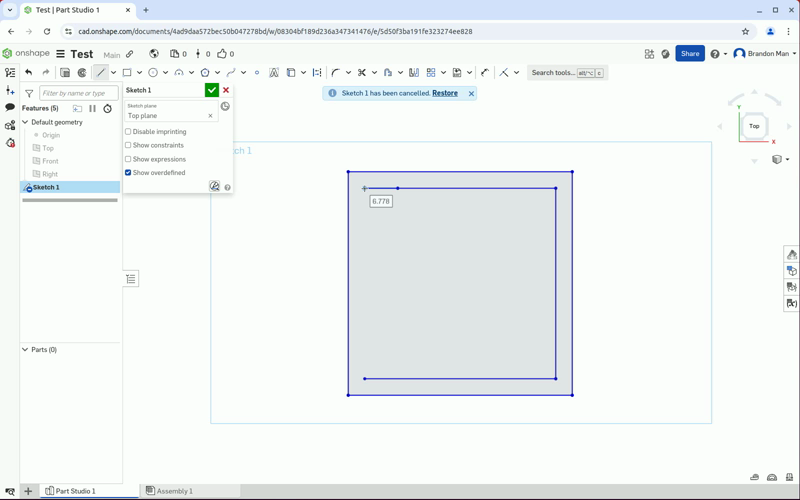
mouse_move(394, 188)
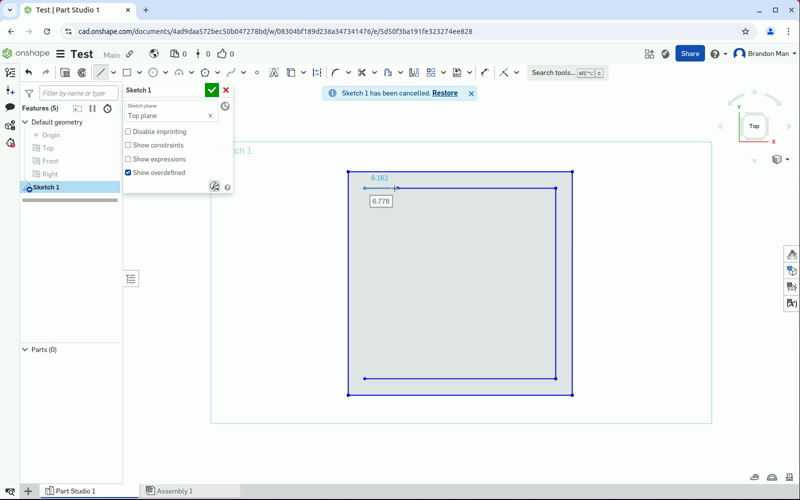
mouse_move(364, 221)
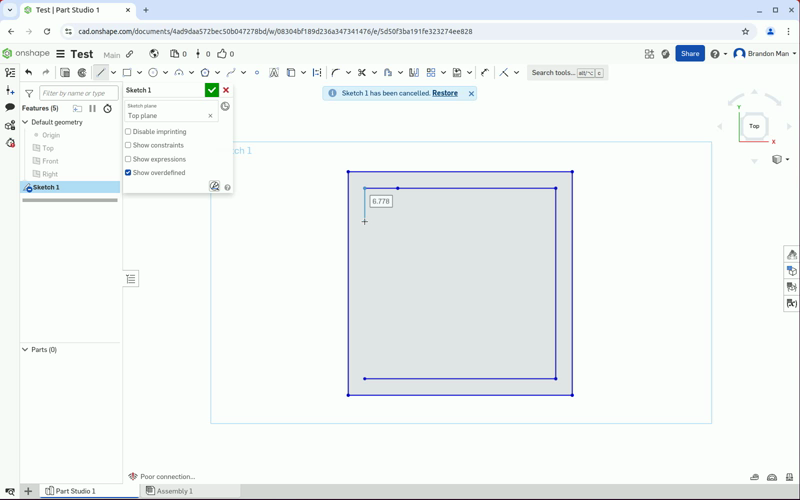
click(364, 221)
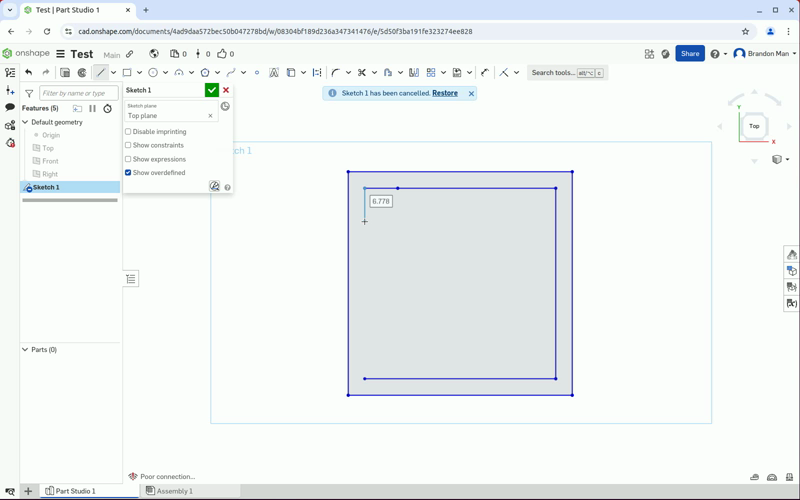
key_up(shift)
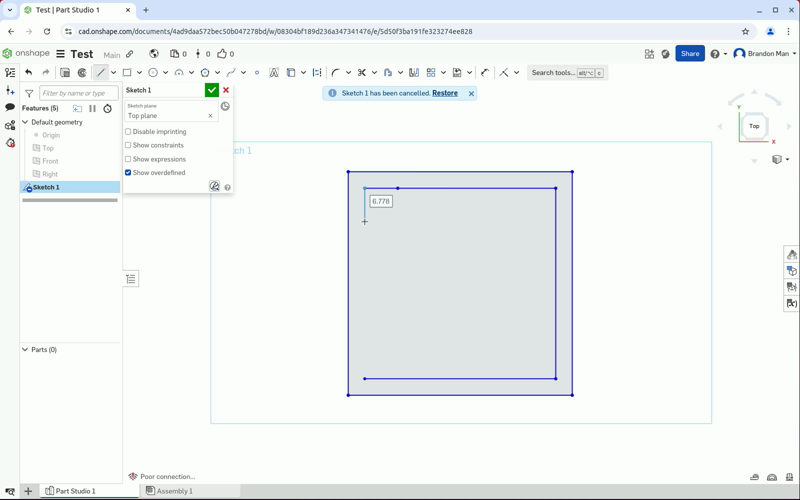
key_down(shift)
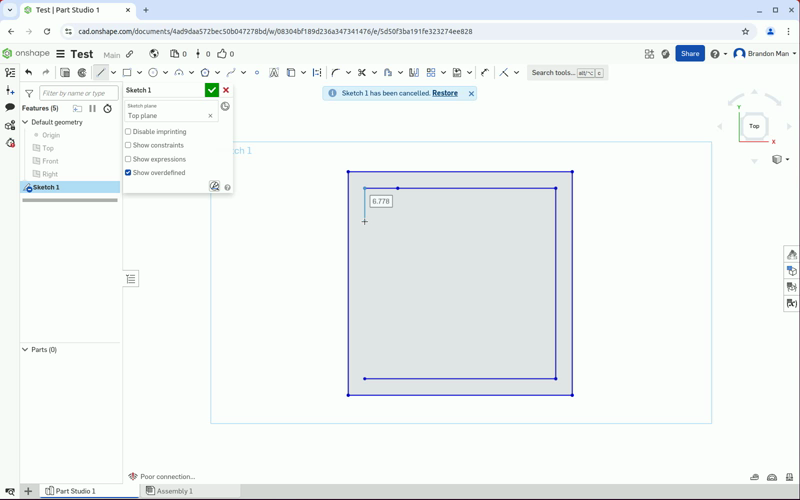
mouse_move(364, 378)
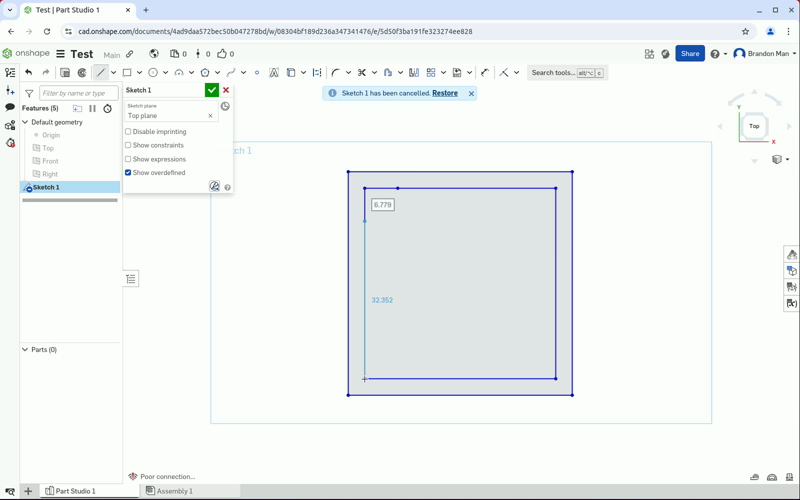
key_up(shift)
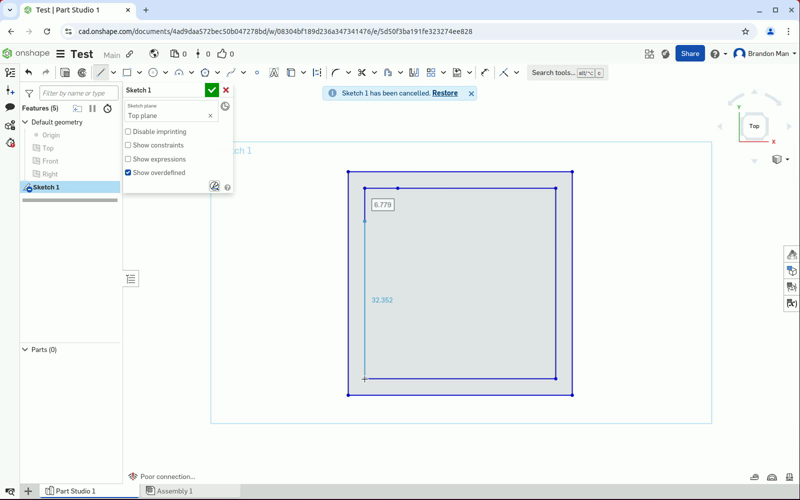
click(364, 378)
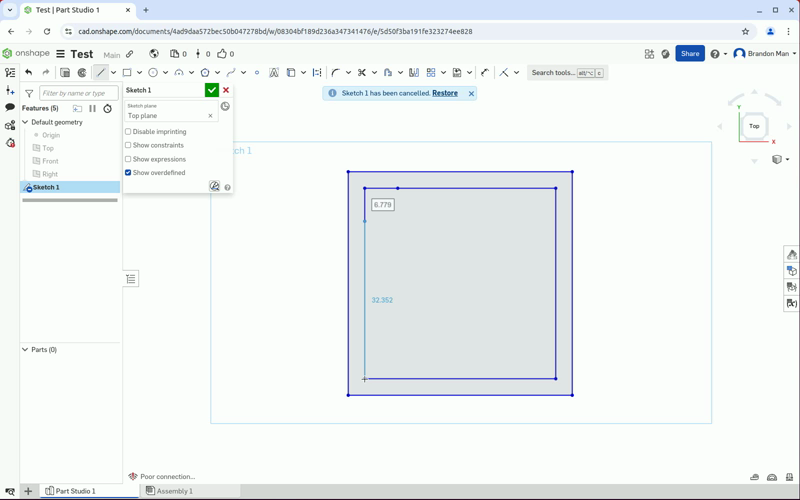
key(esc)
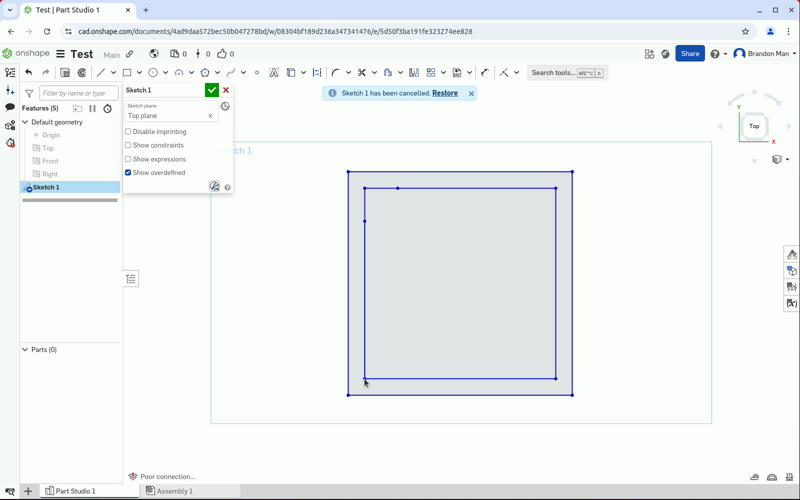
mouse_move(562, 180)
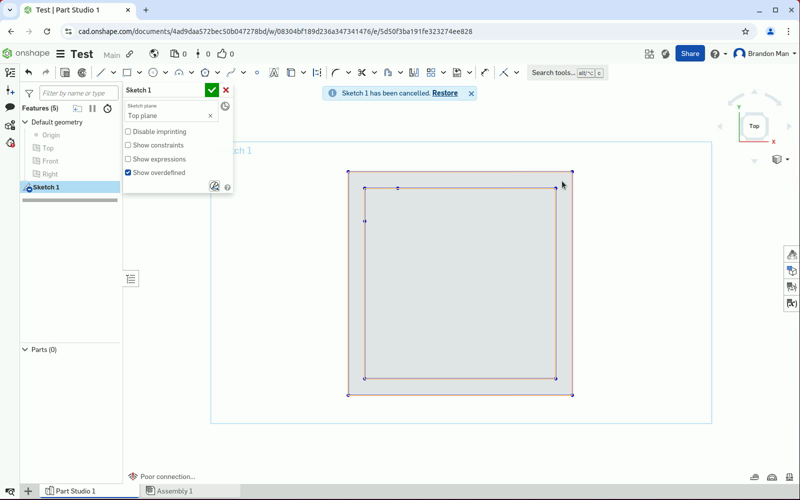
click(562, 180)
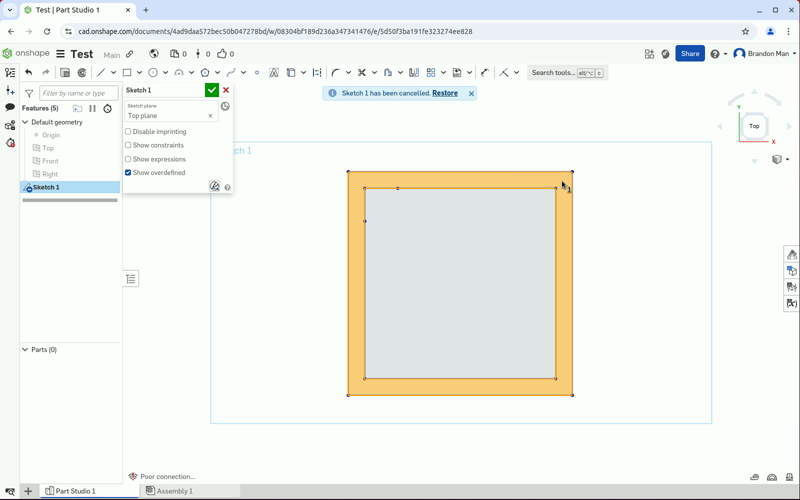
mouse_move(73, 352)
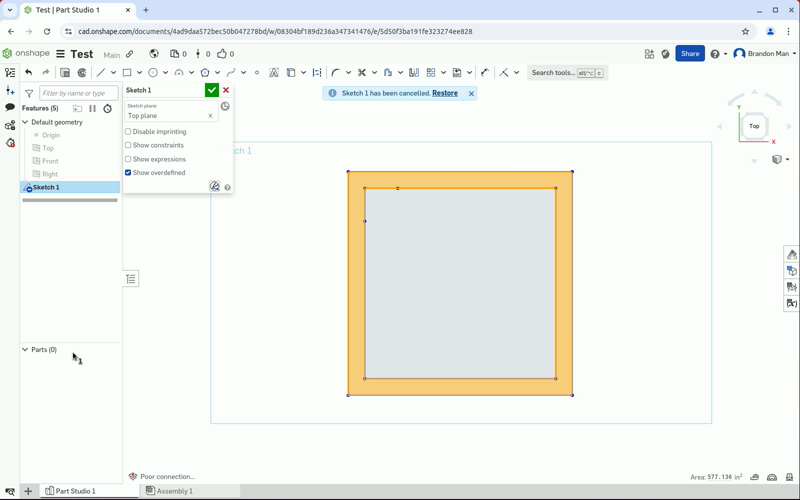
key(shift+y)
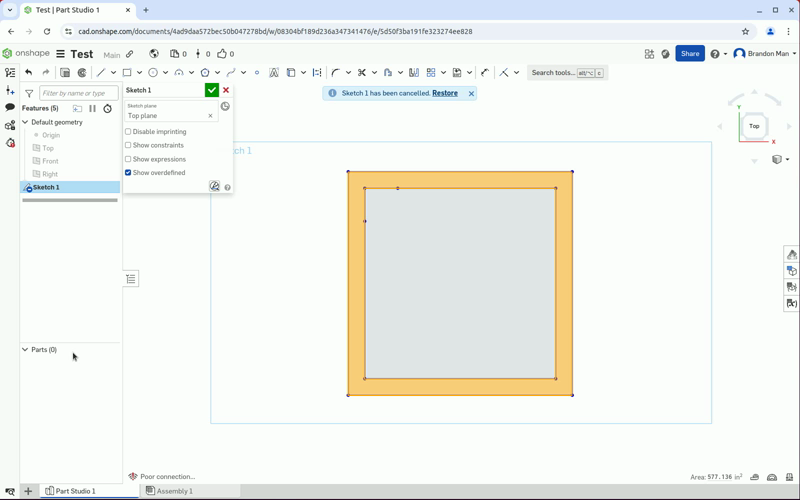
key(shift+e)
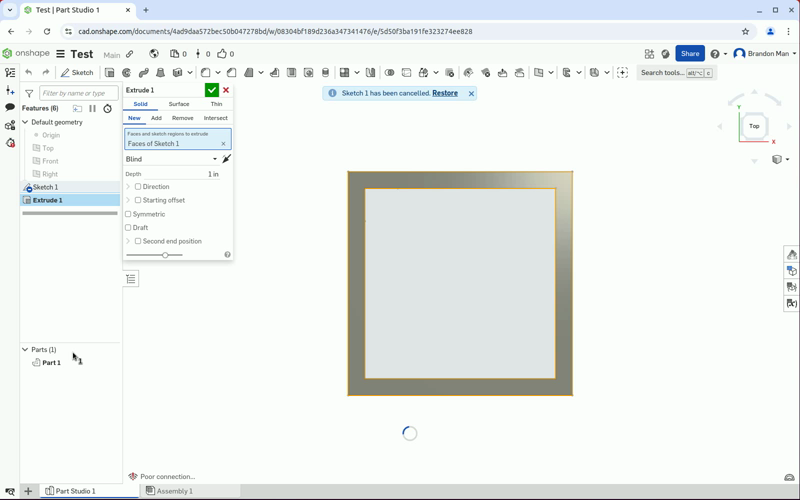
mouse_move(143, 106)
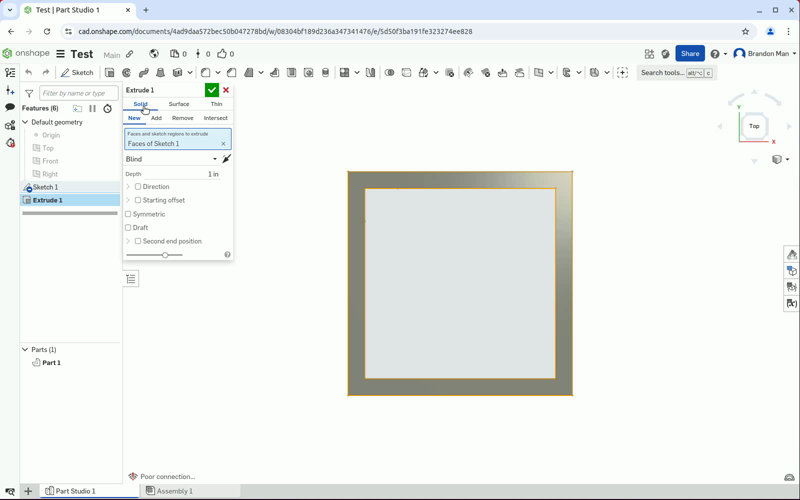
click(143, 106)
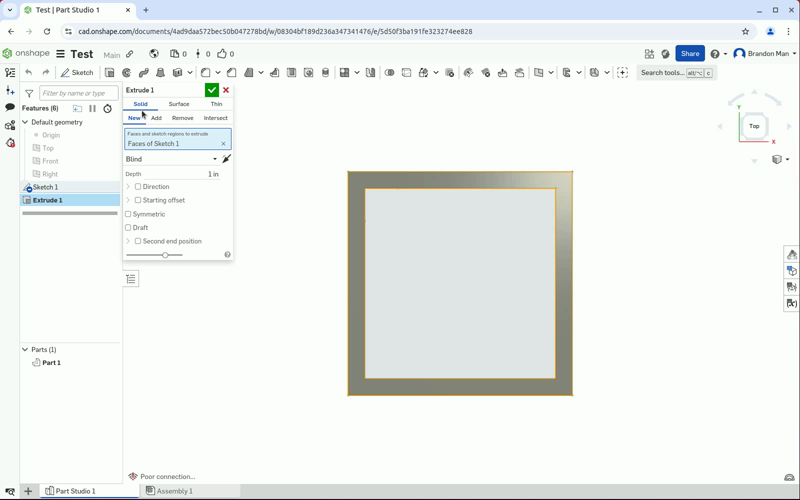
mouse_move(137, 120)
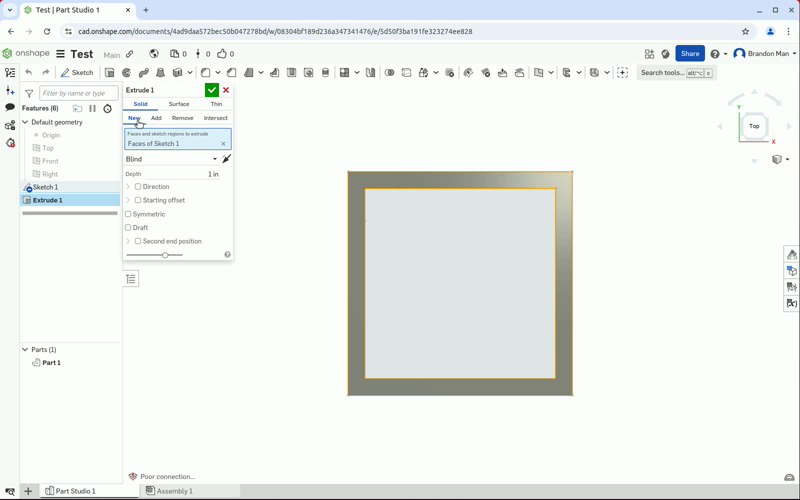
click(137, 120)
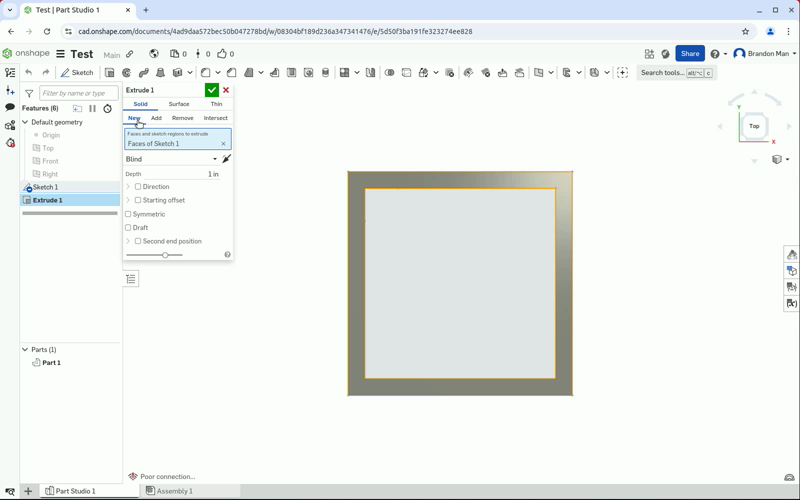
key(tab, 4)
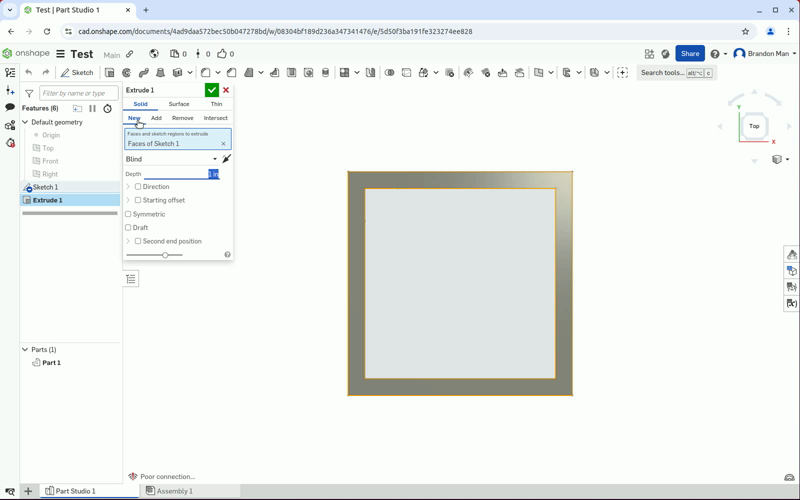
text(5.055)
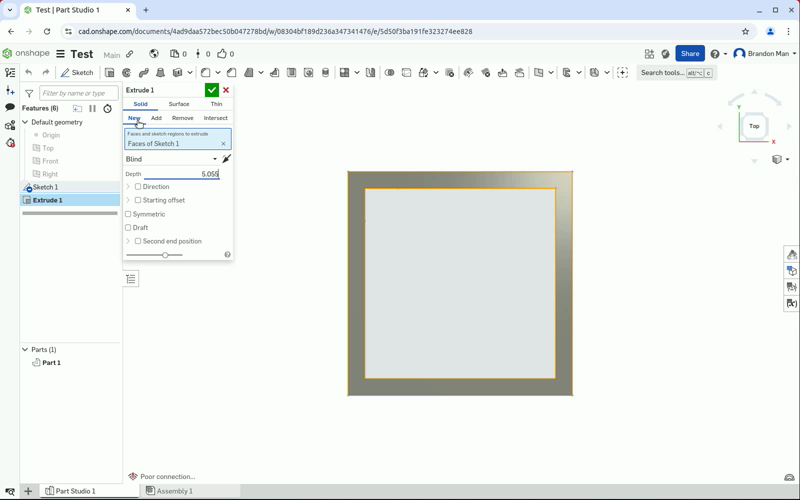
key(enter)
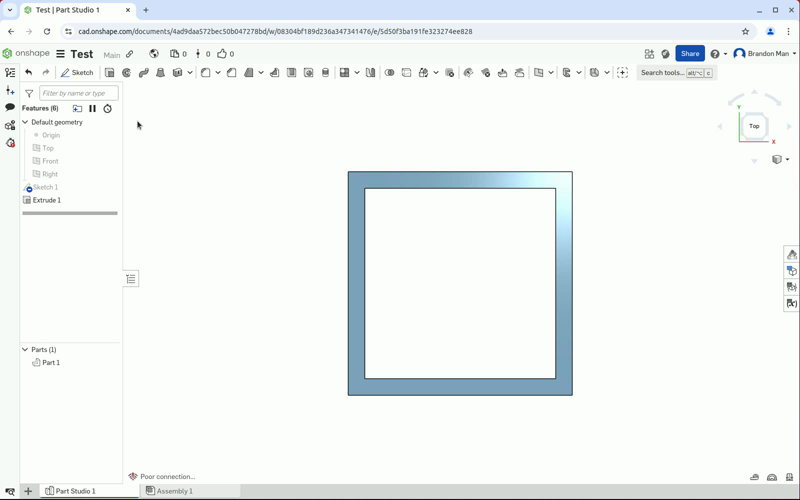
key(shift+h)
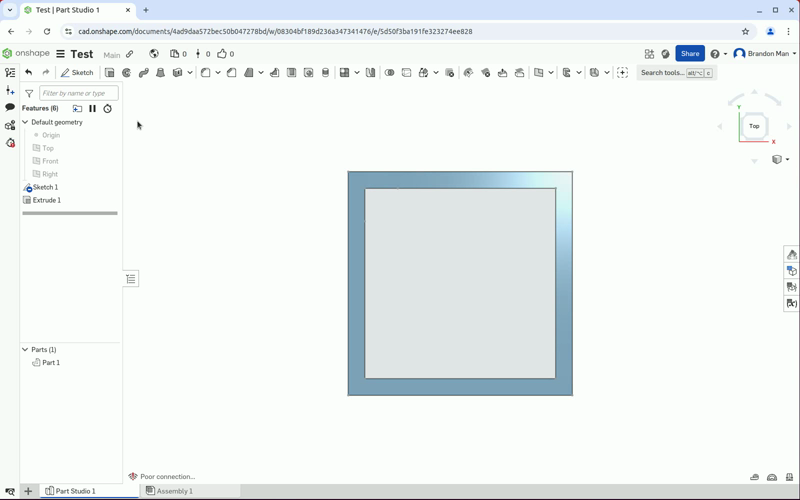
key(shift+h)
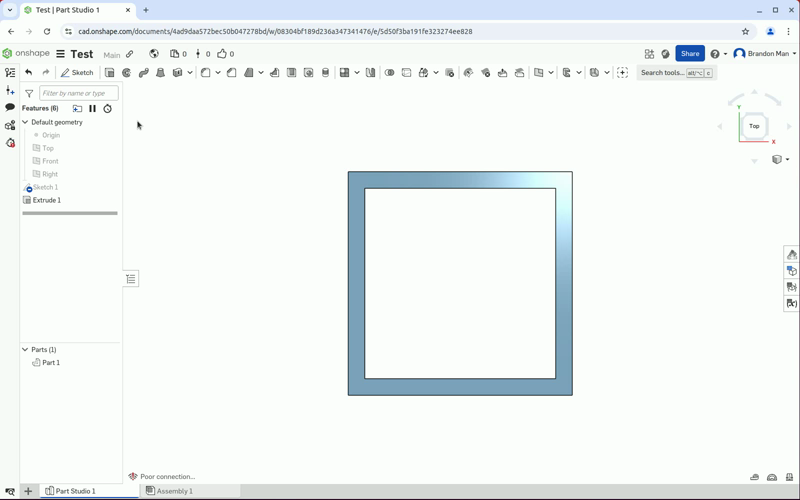
mouse_move(73, 189)
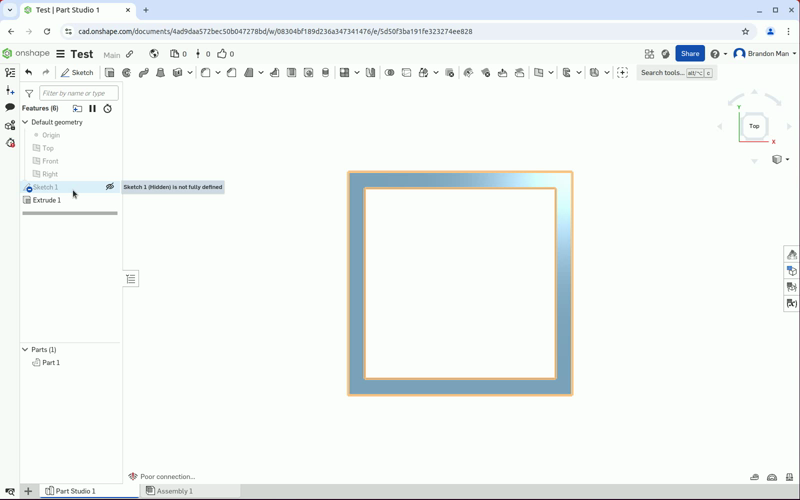
click(73, 189)
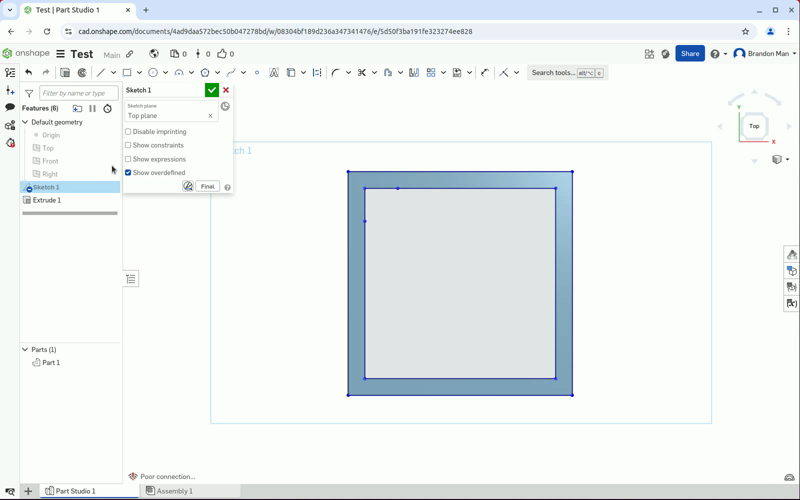
mouse_move(229, 92)
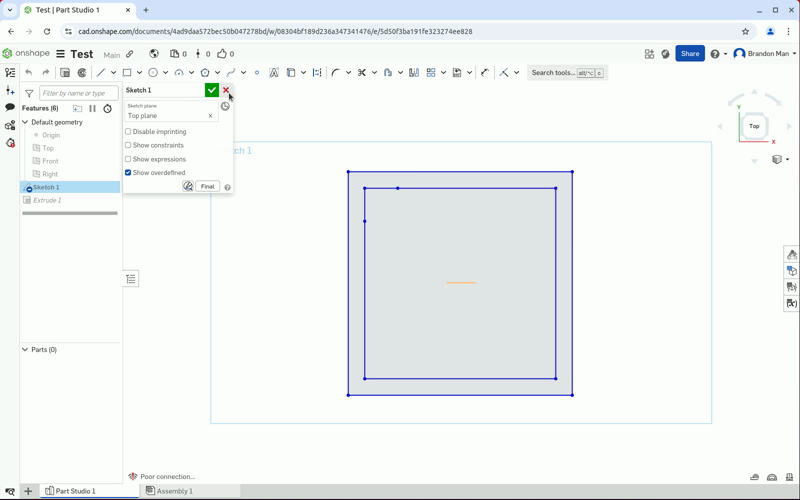
click(229, 92)
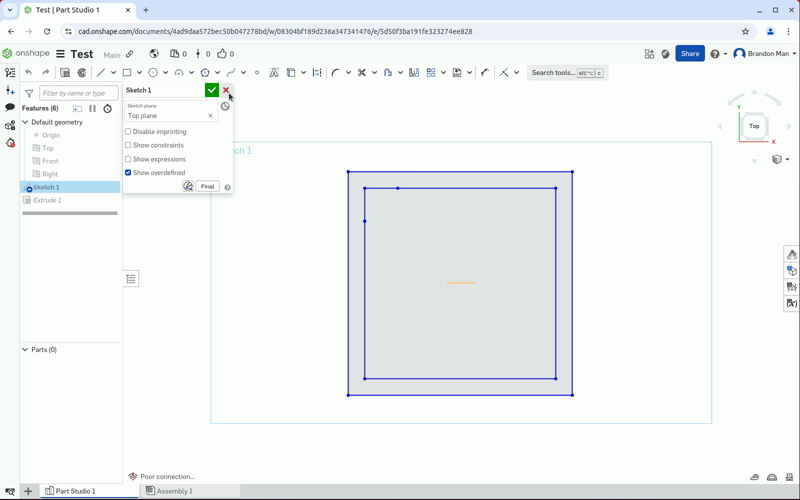
key(shift+s)
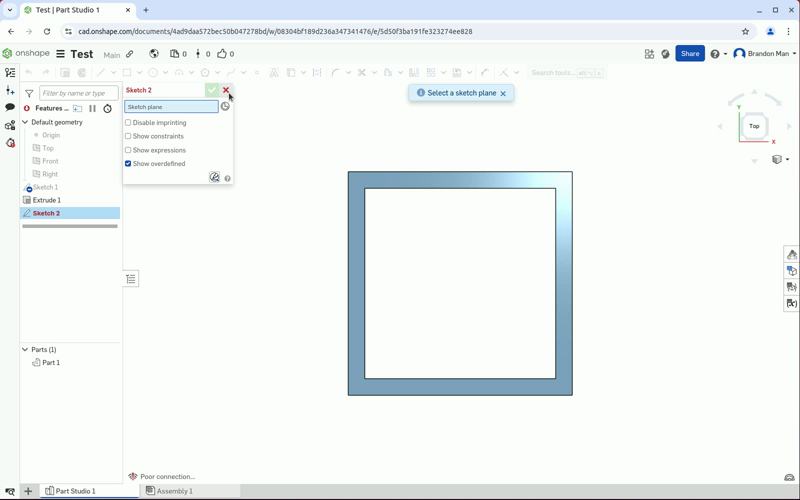
mouse_move(73, 150)
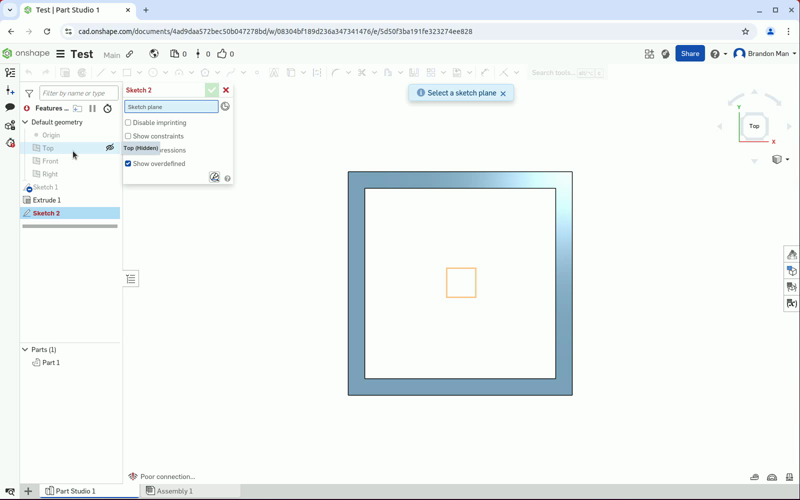
click(73, 150)
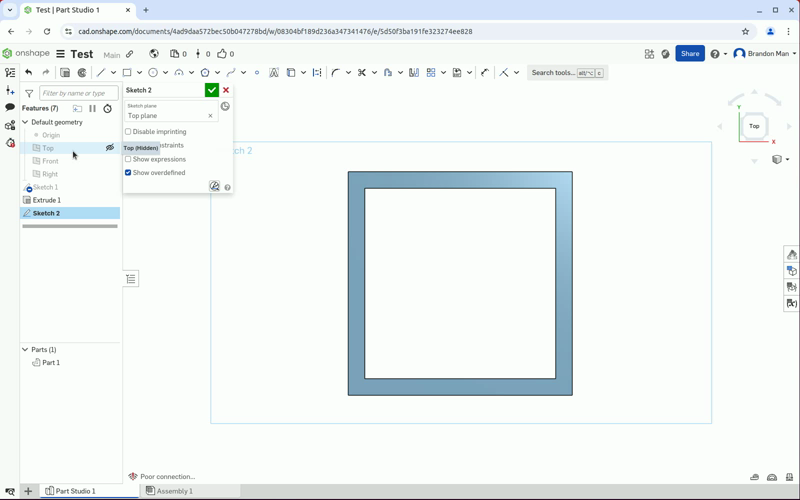
mouse_move(73, 352)
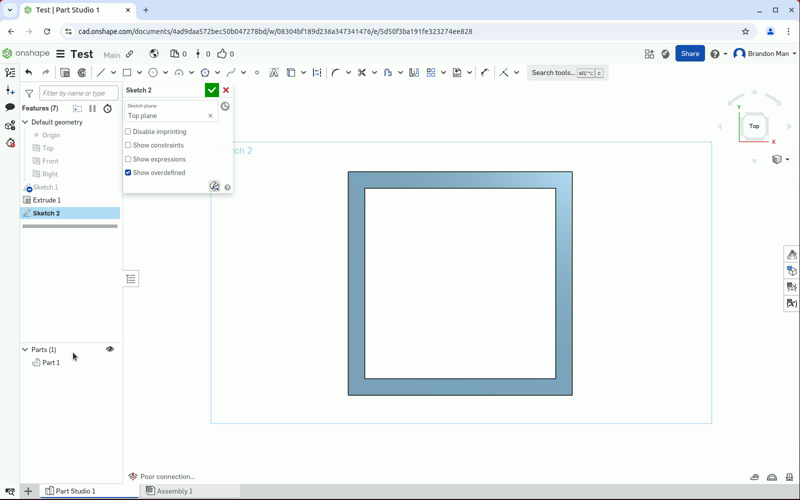
key(y)
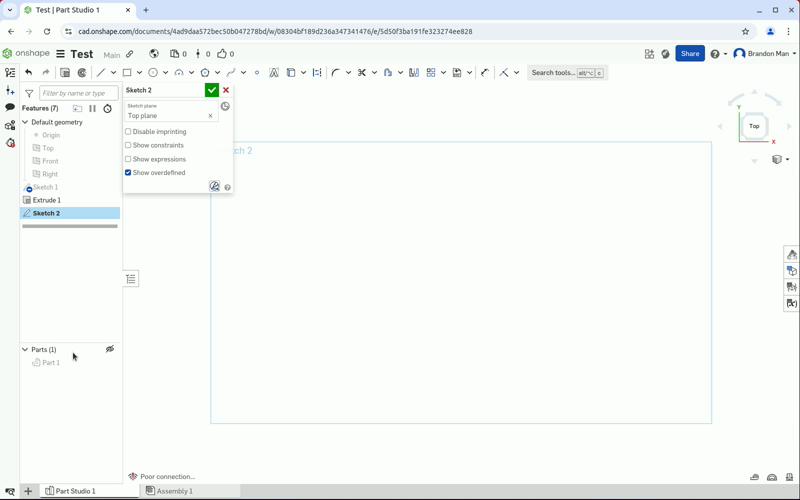
key(l)
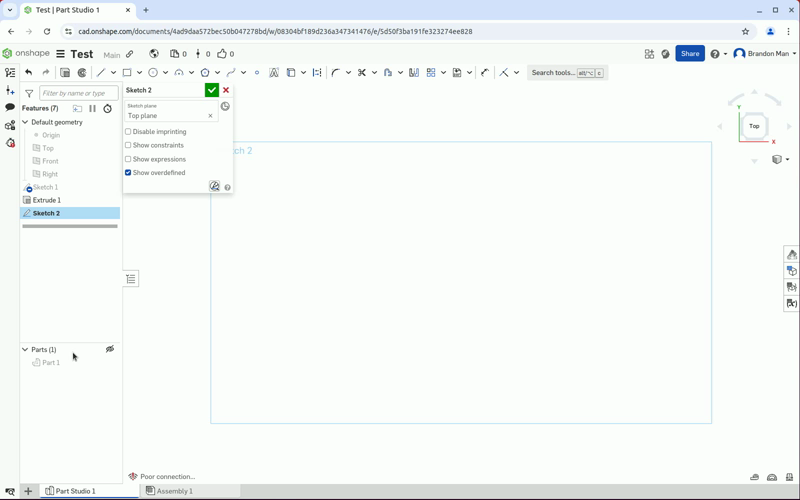
key_down(shift)
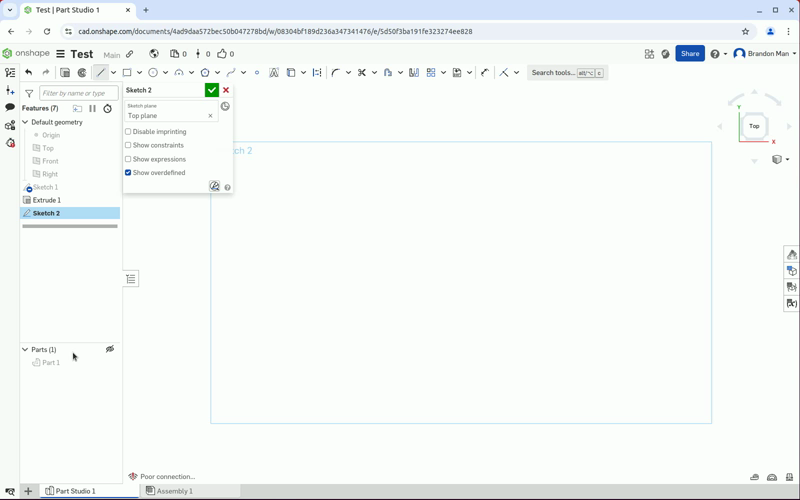
mouse_move(364, 379)
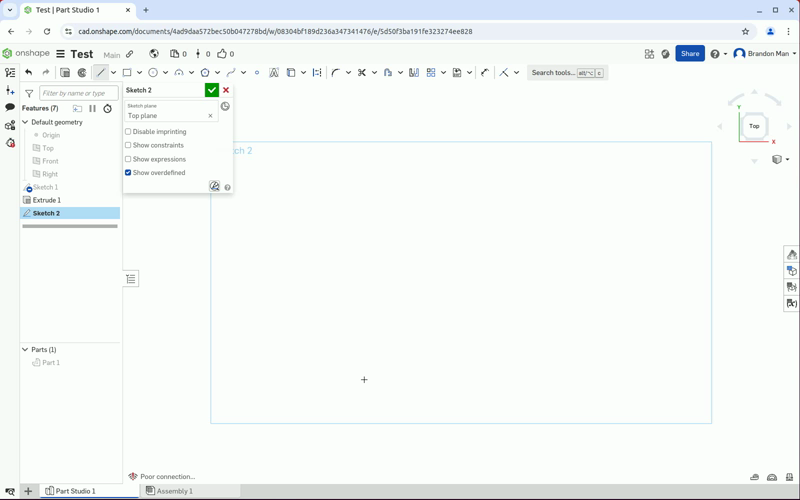
click(364, 379)
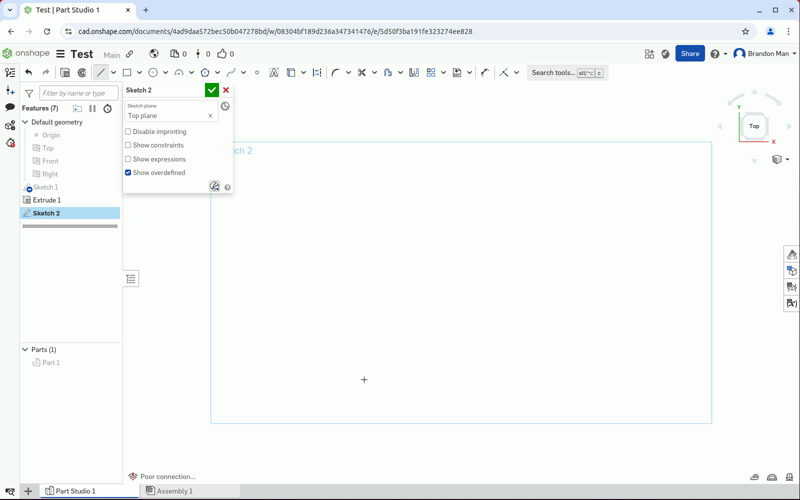
key_up(shift)
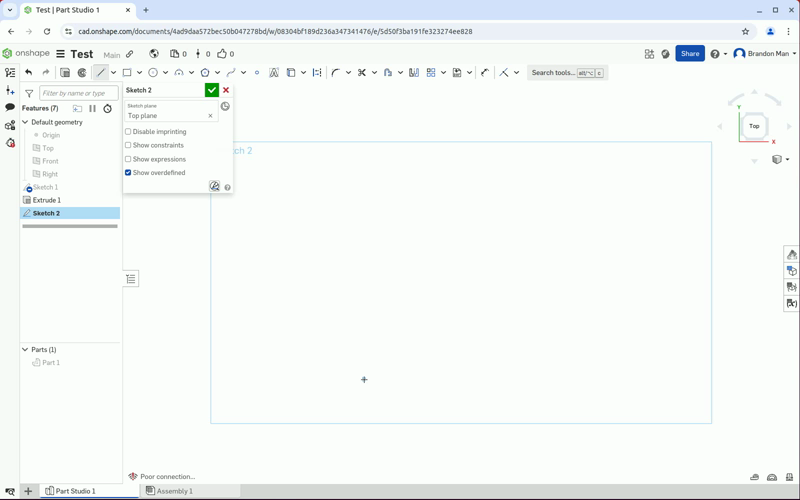
key_down(shift)
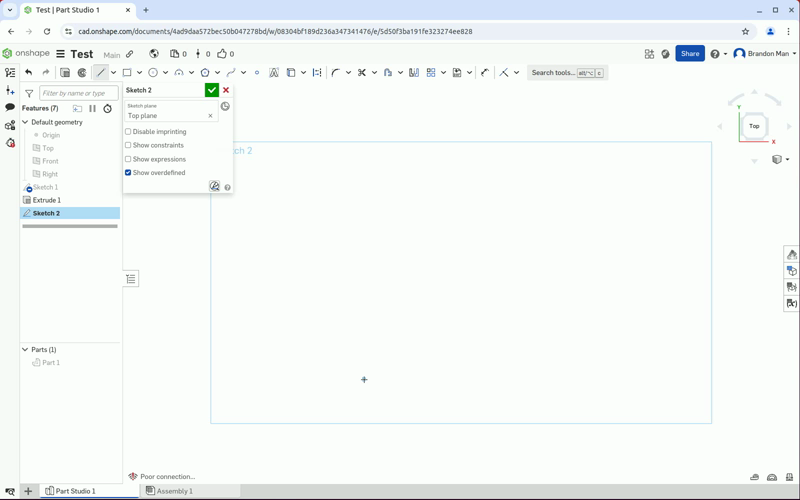
mouse_move(555, 379)
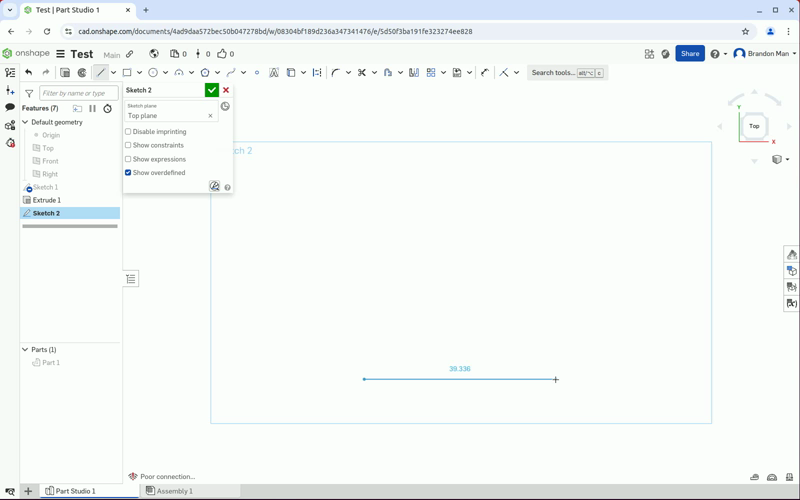
click(555, 379)
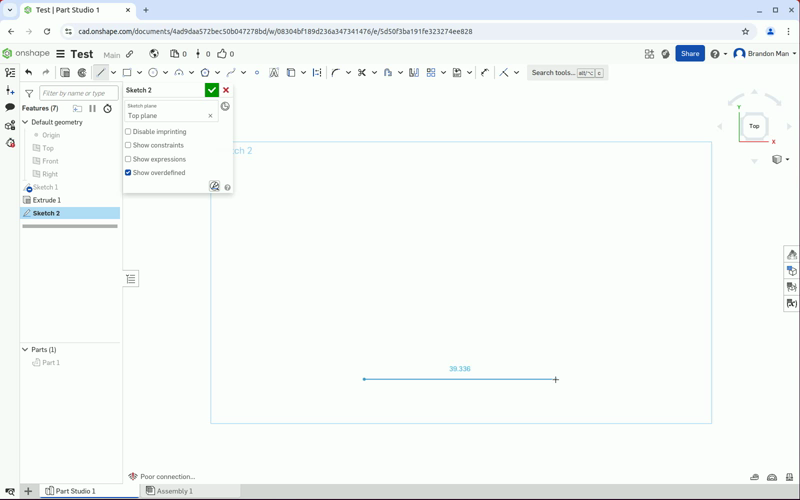
key_up(shift)
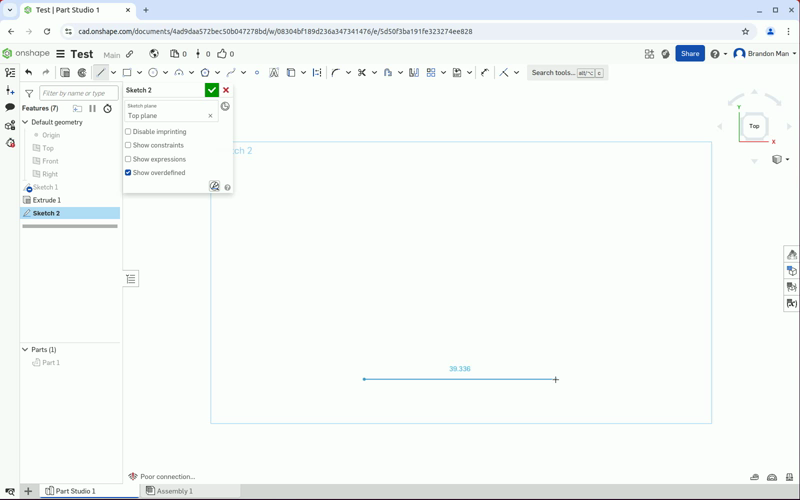
key_down(shift)
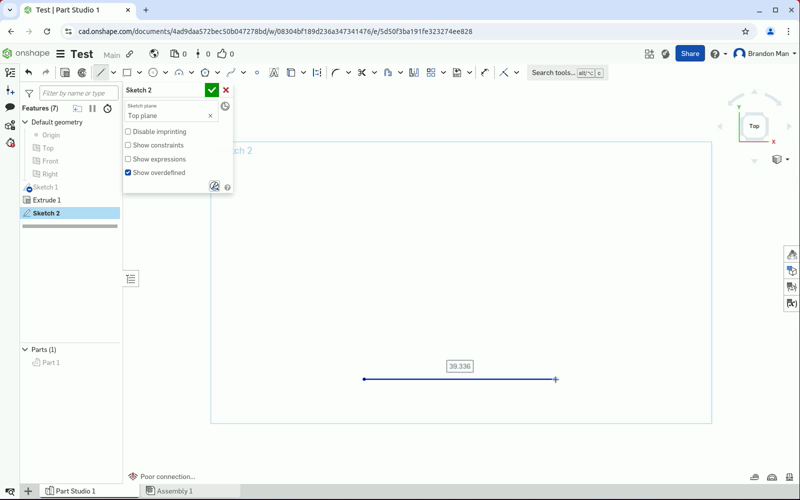
mouse_move(555, 187)
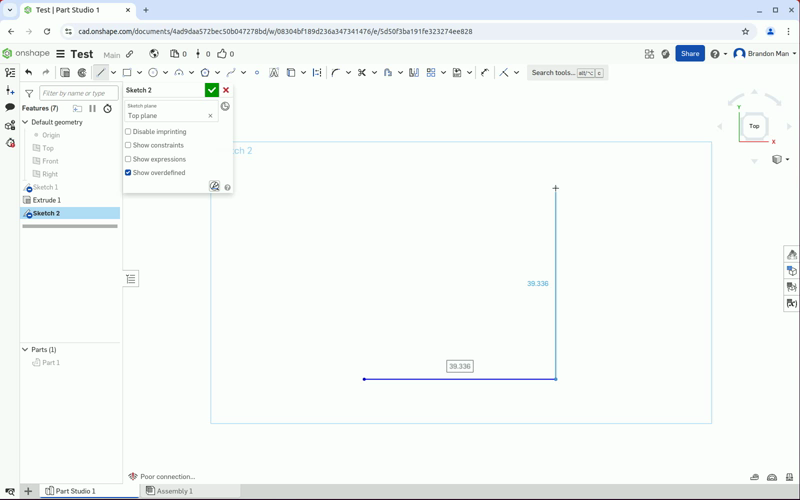
click(555, 187)
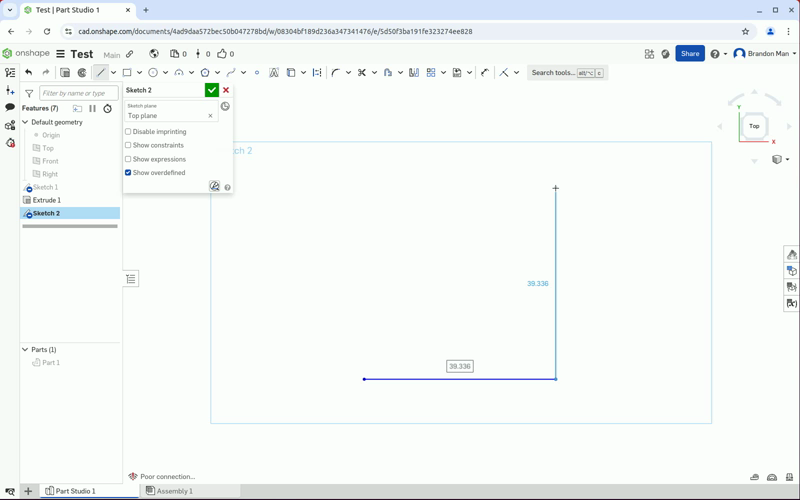
key_up(shift)
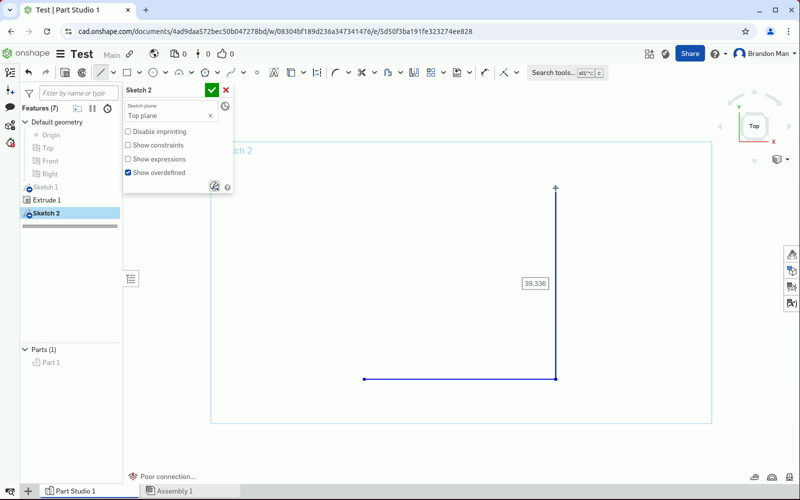
key_down(shift)
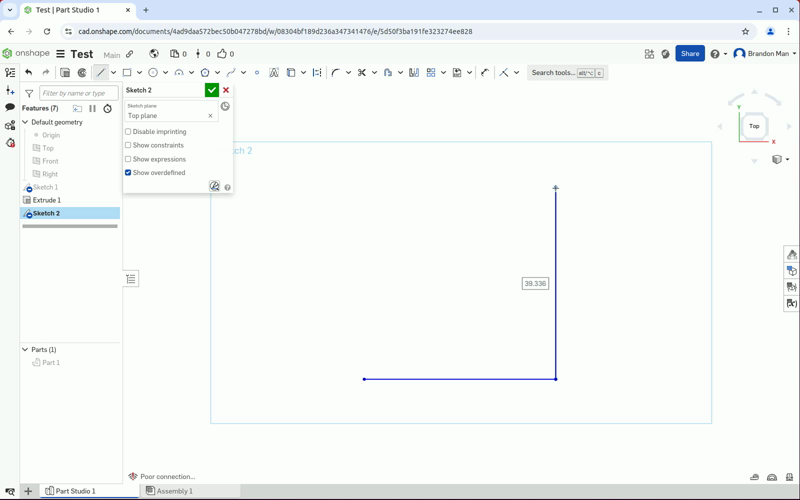
mouse_move(398, 187)
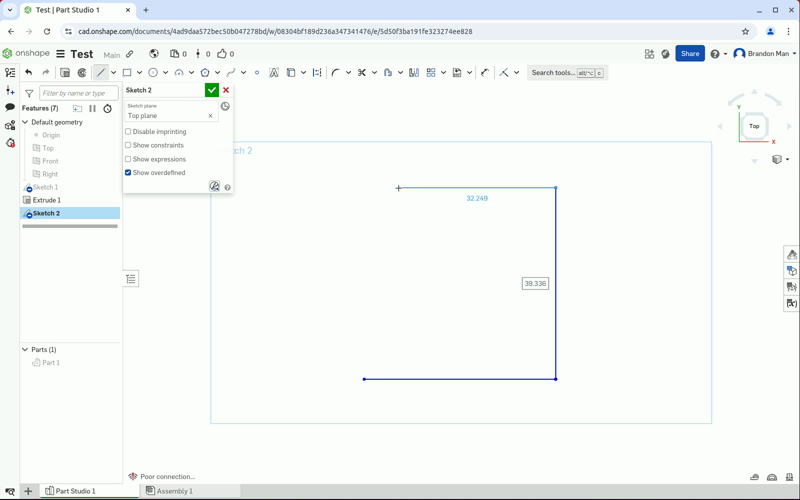
click(398, 187)
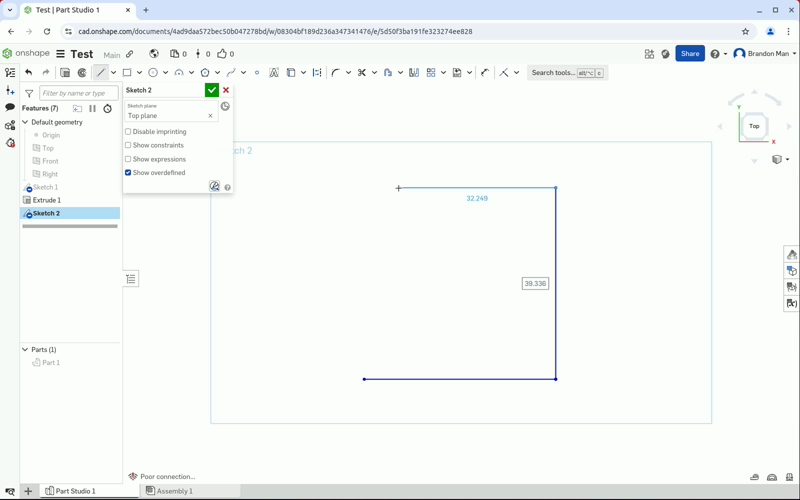
key_up(shift)
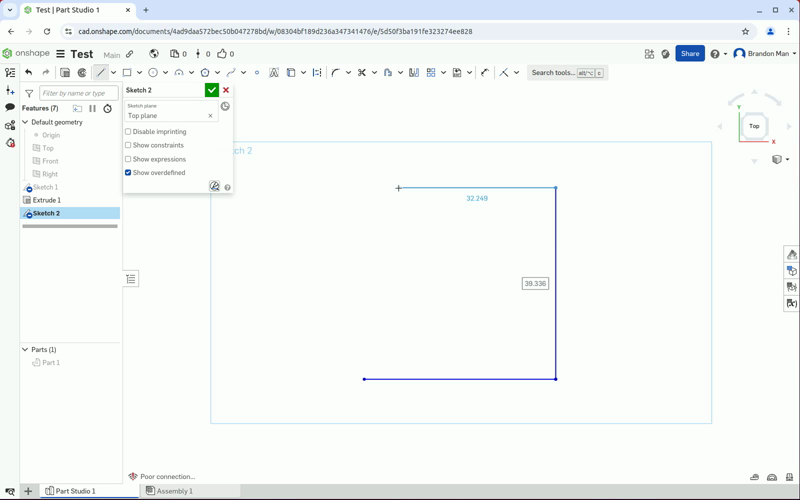
key_down(shift)
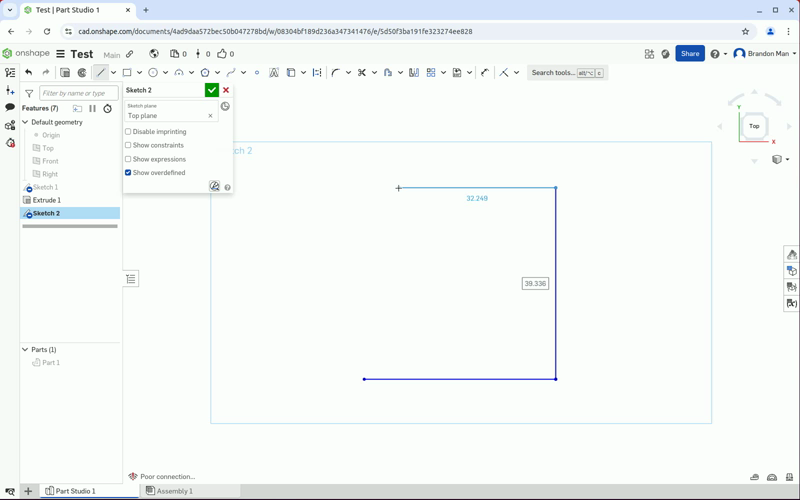
mouse_move(428, 187)
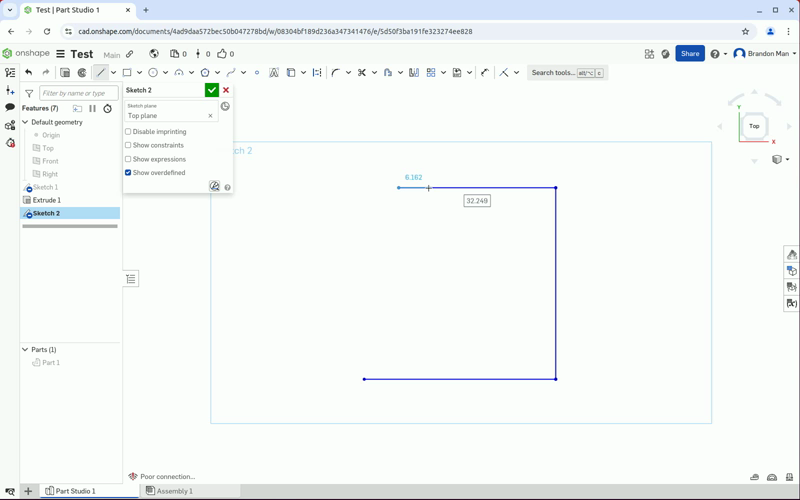
mouse_move(398, 222)
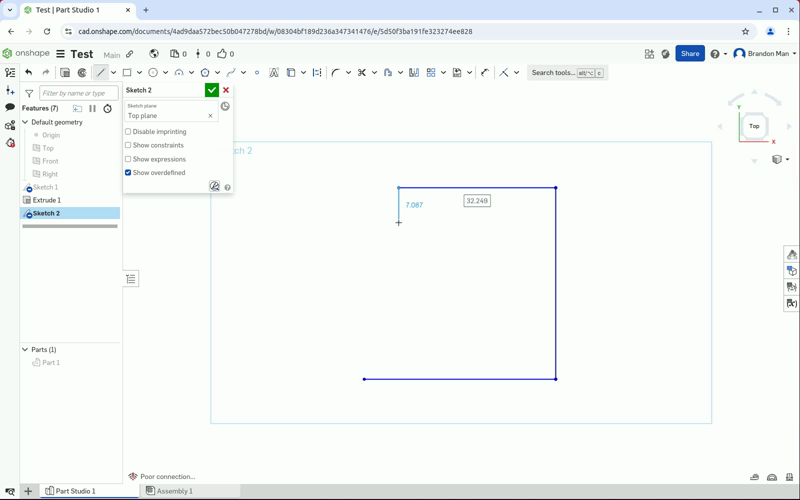
click(398, 222)
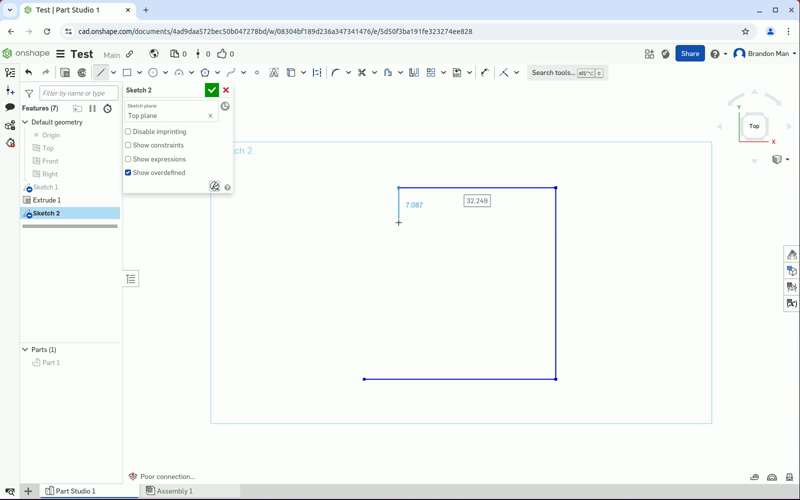
key_up(shift)
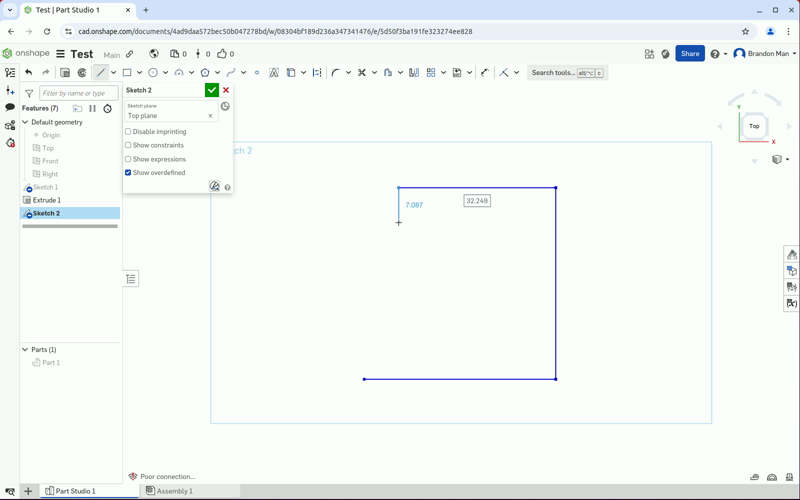
key_down(shift)
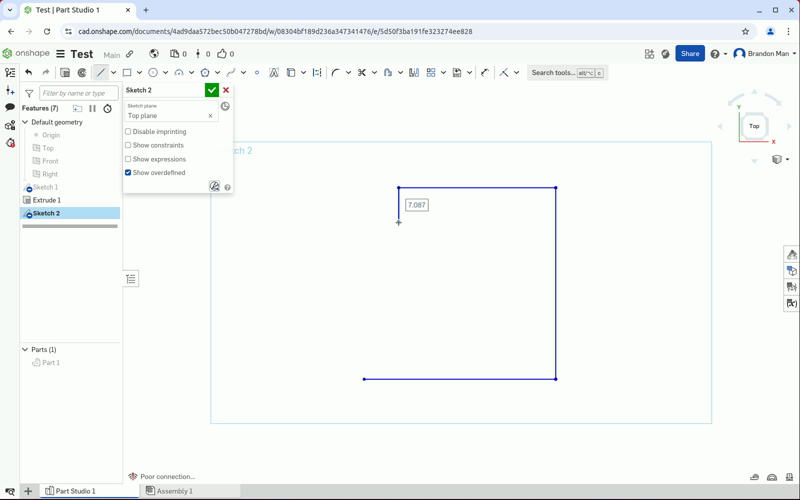
mouse_move(428, 222)
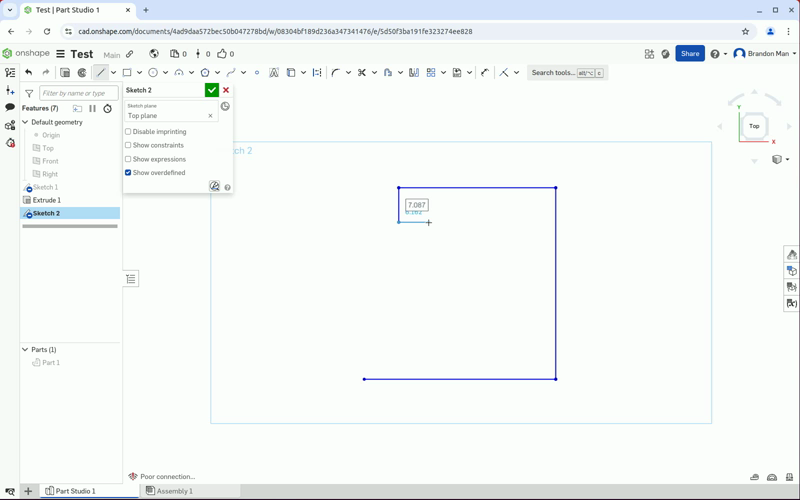
mouse_move(364, 222)
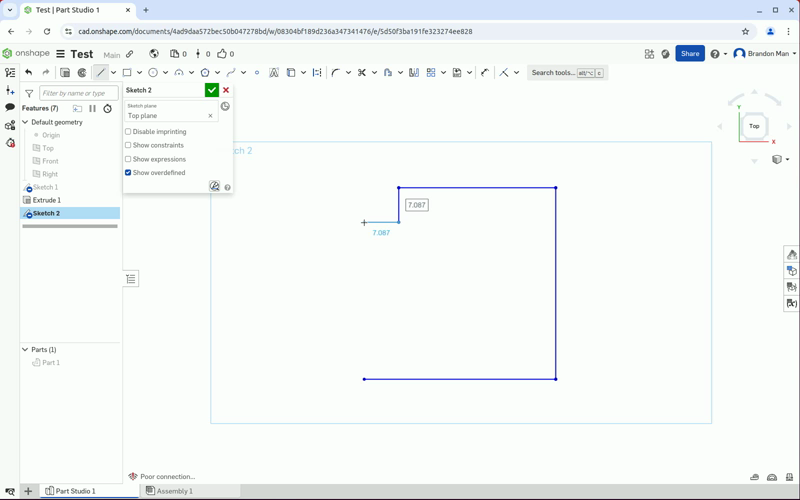
click(364, 222)
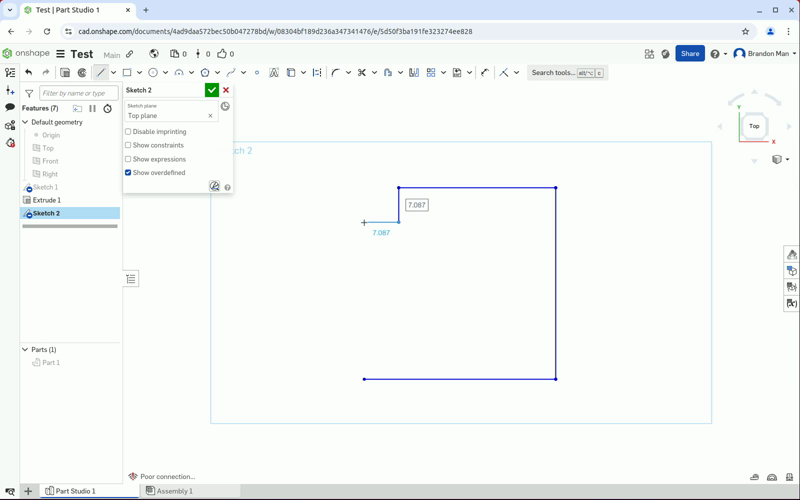
key_up(shift)
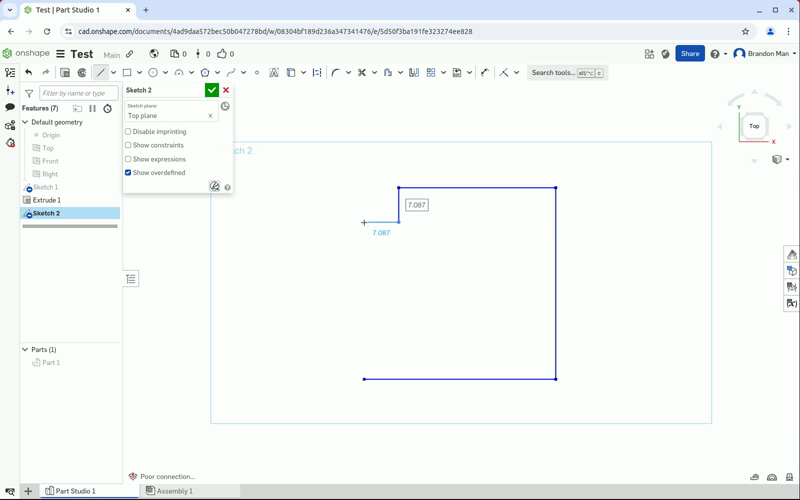
key_down(shift)
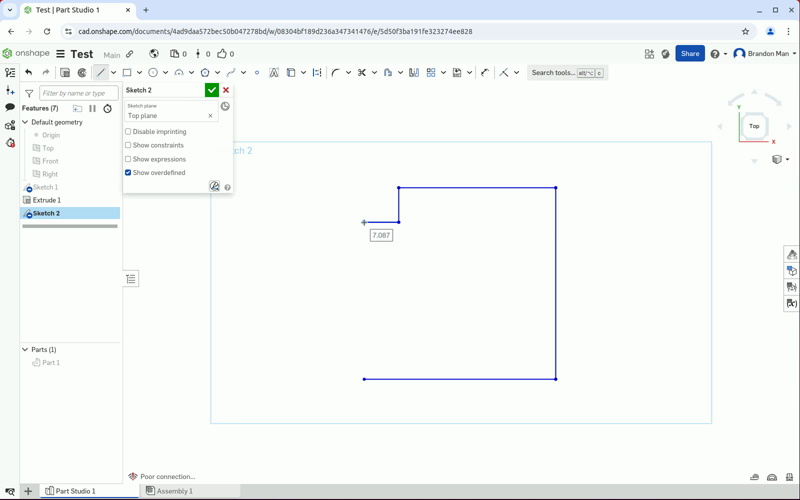
mouse_move(364, 379)
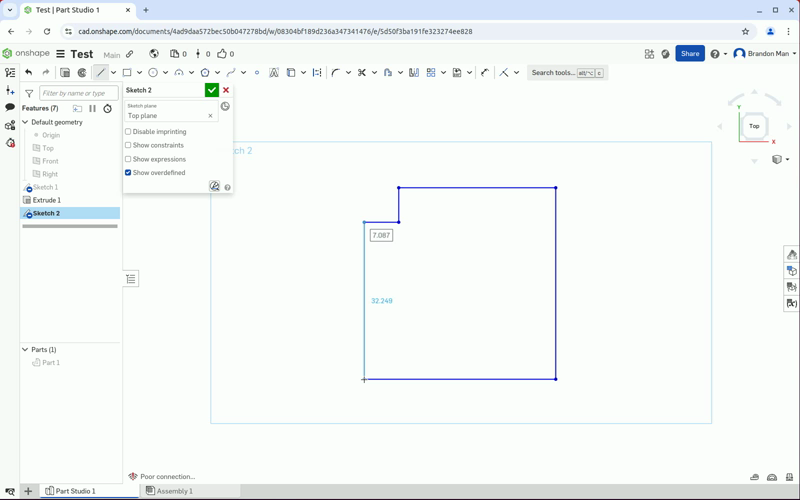
key_up(shift)
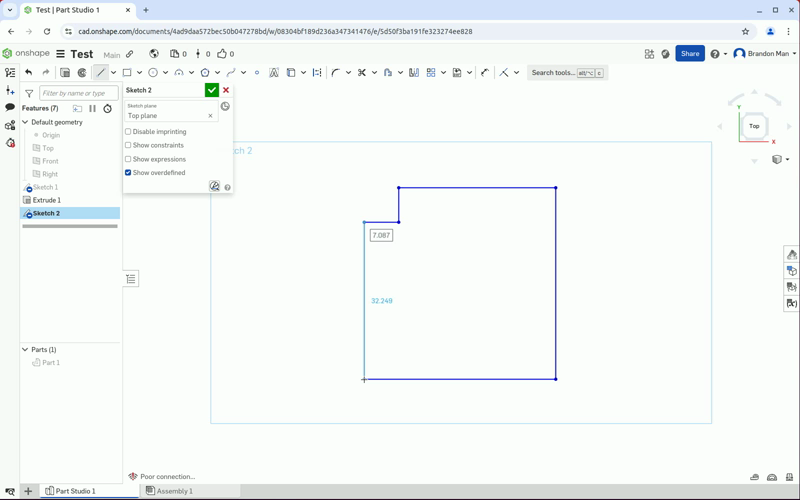
click(364, 379)
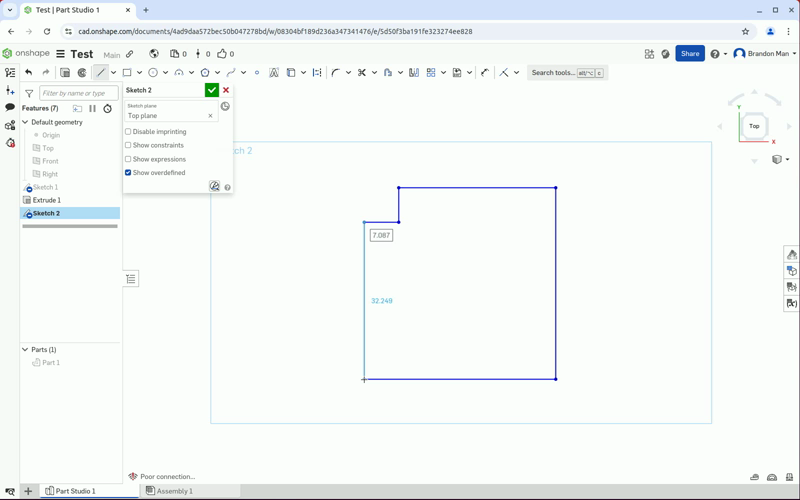
key(esc)
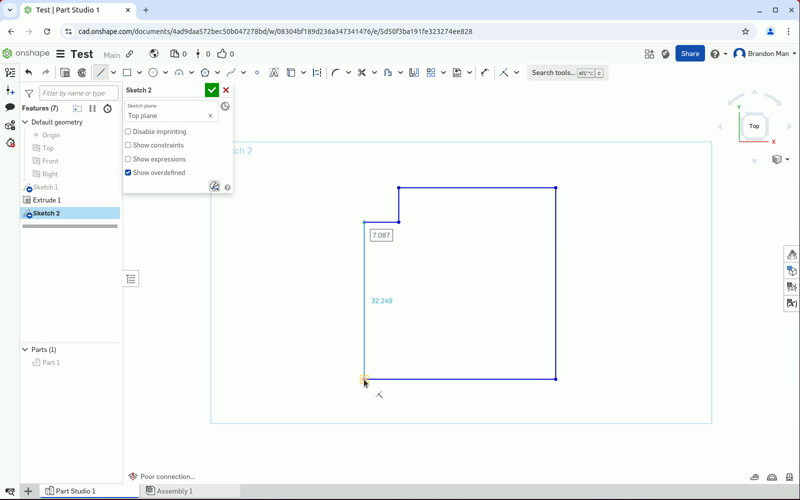
mouse_move(465, 323)
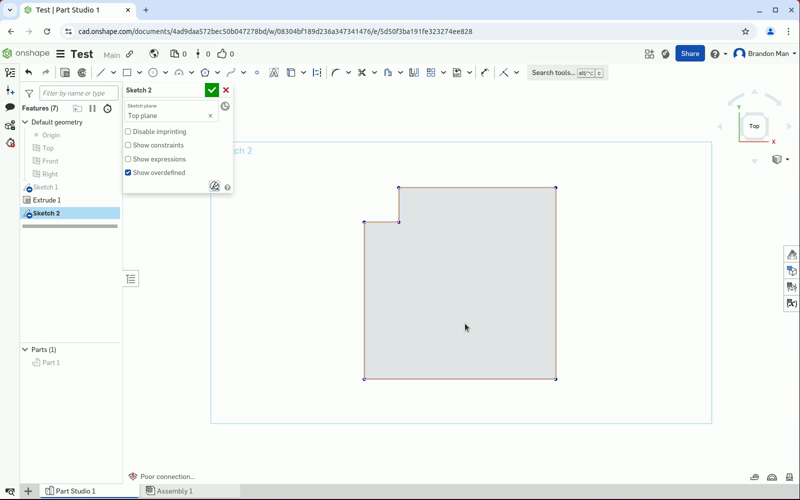
click(465, 323)
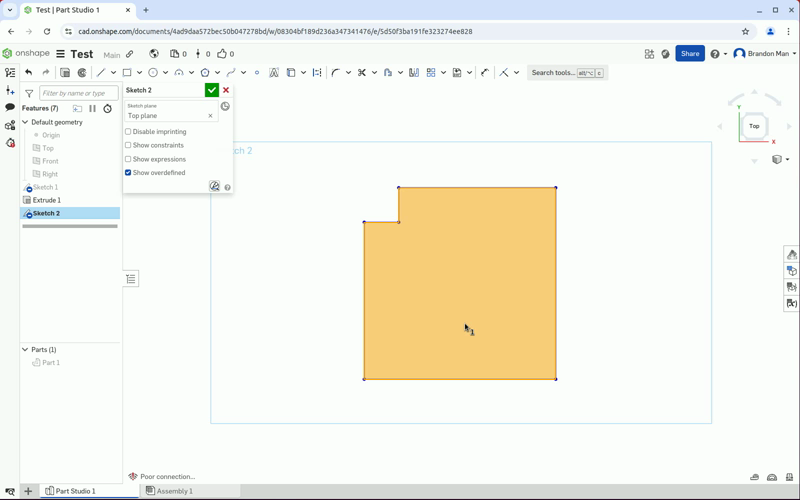
mouse_move(73, 352)
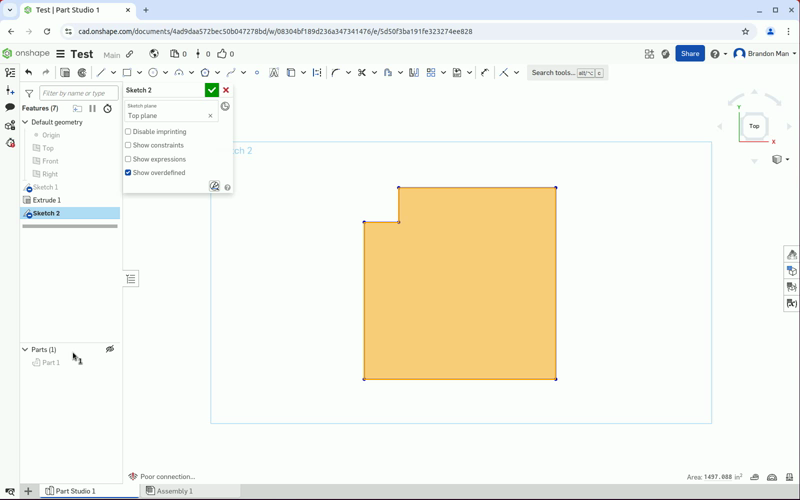
key(shift+y)
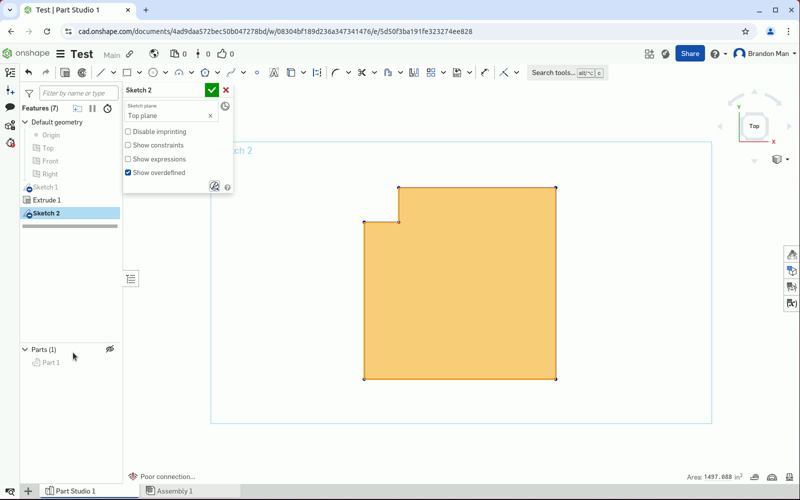
key(shift+e)
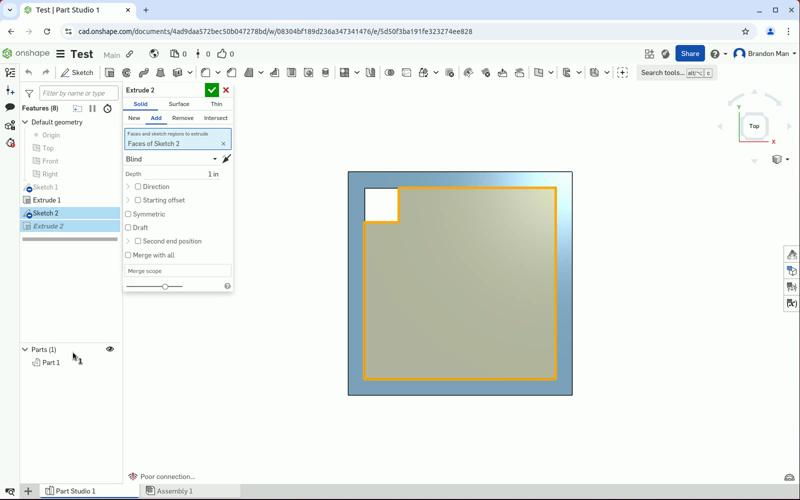
mouse_move(143, 106)
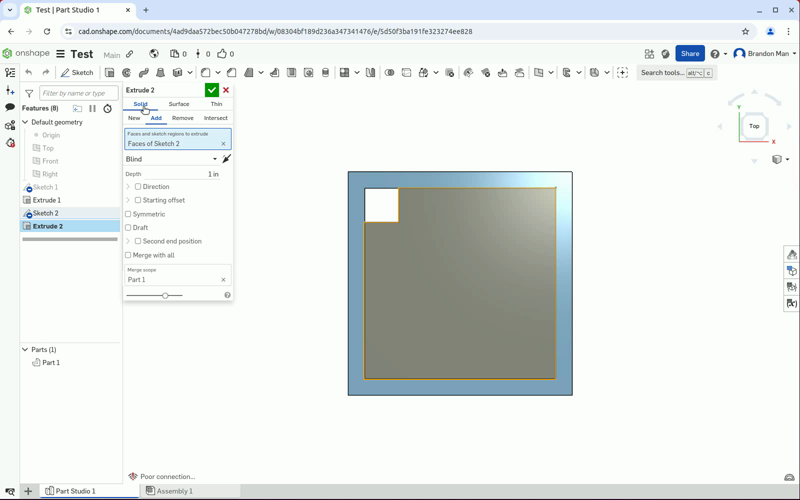
click(143, 106)
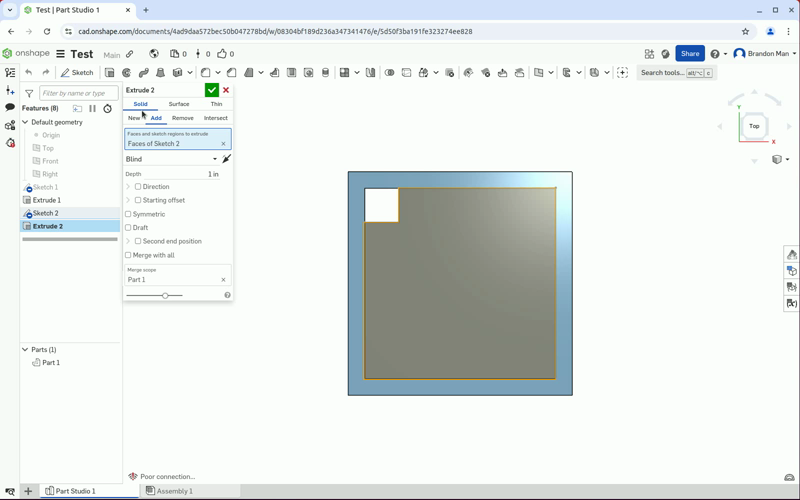
mouse_move(137, 120)
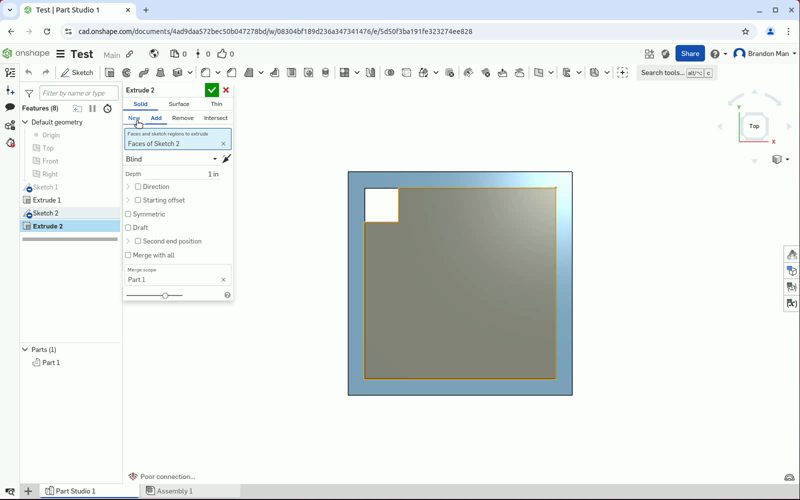
click(137, 120)
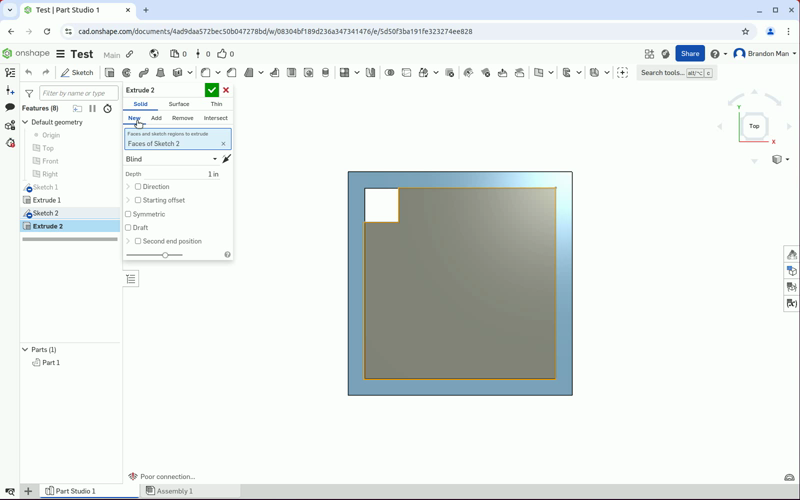
key(tab, 4)
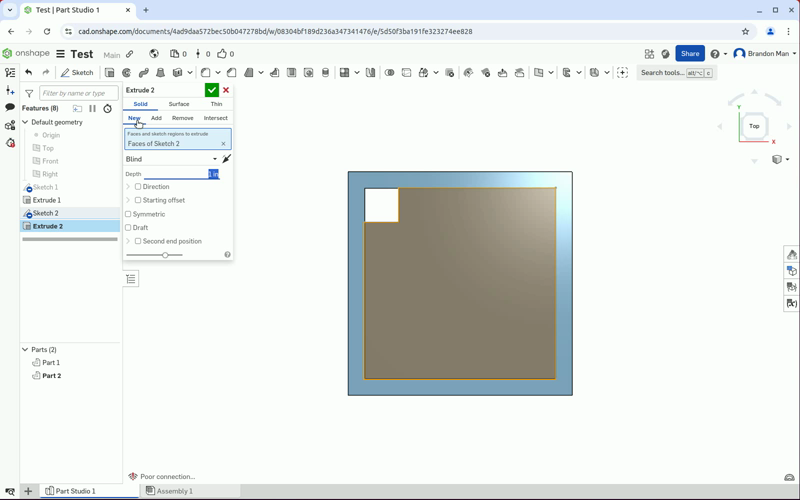
text(3.37)
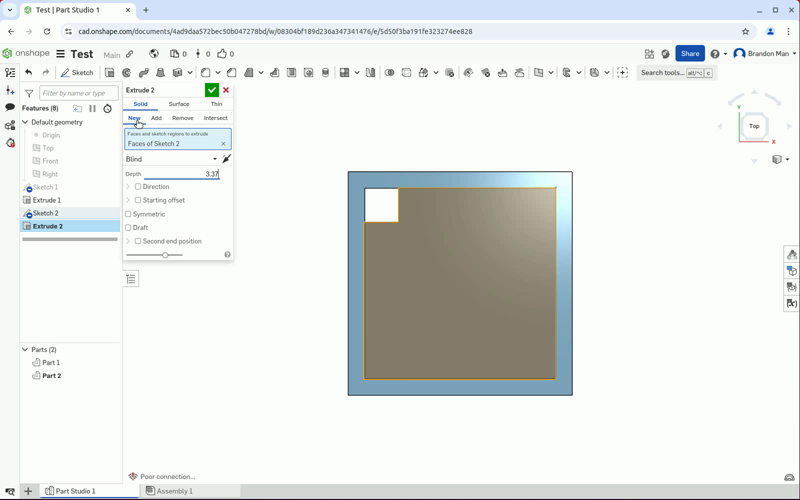
key(enter)
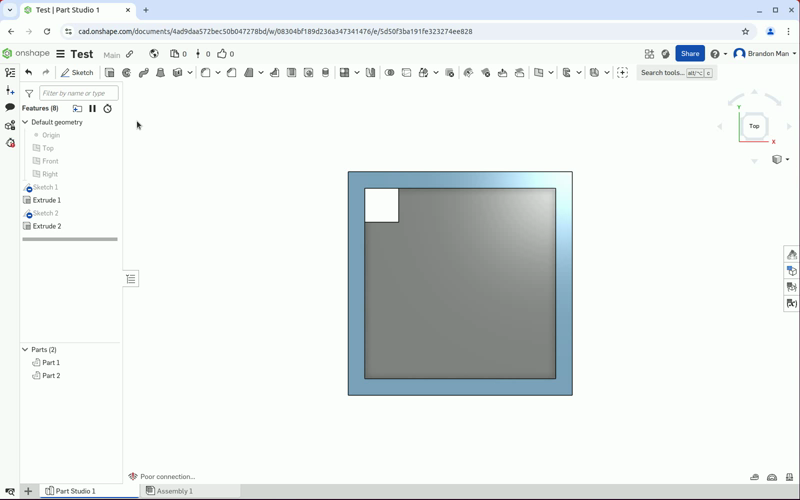
key(shift+h)
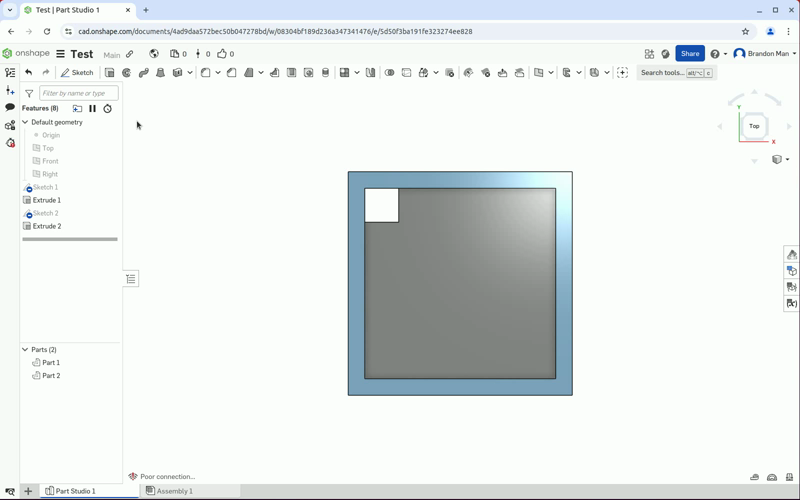
key(shift+h)
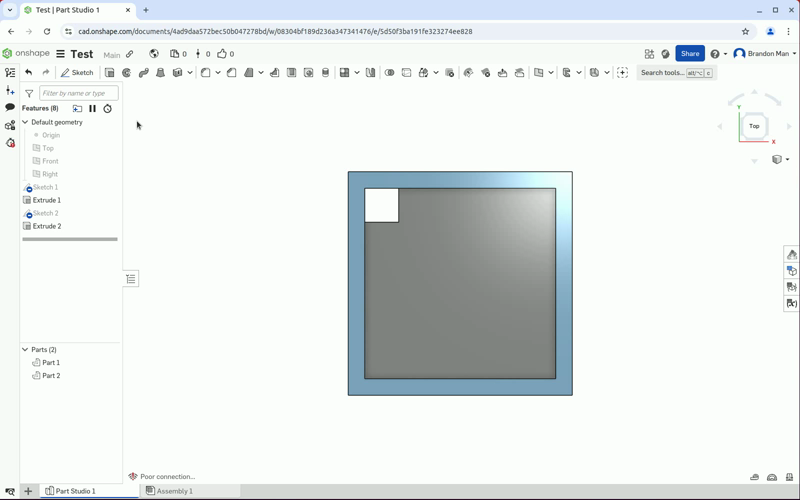
mouse_move(73, 189)
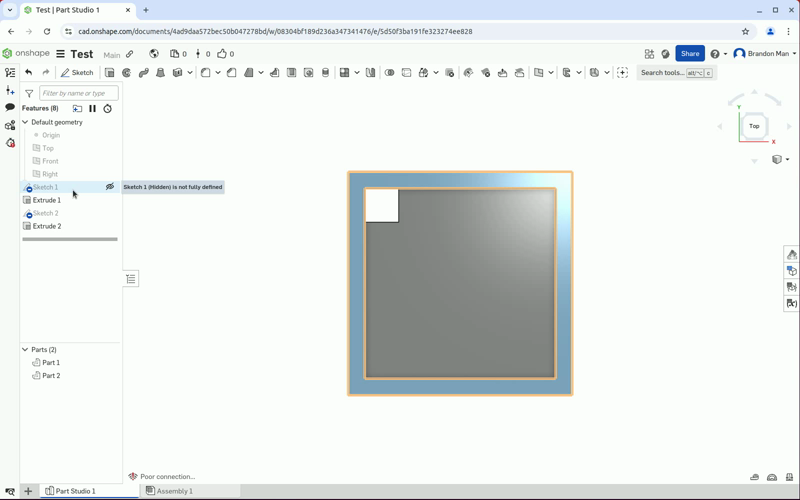
click(73, 189)
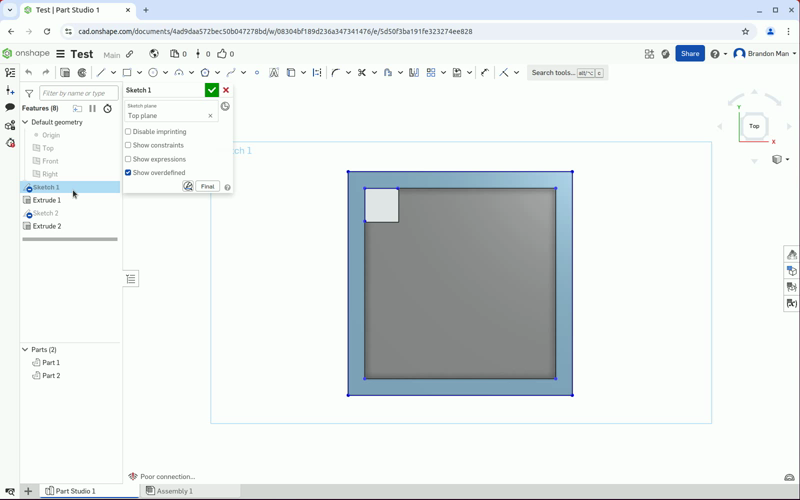
mouse_move(229, 92)
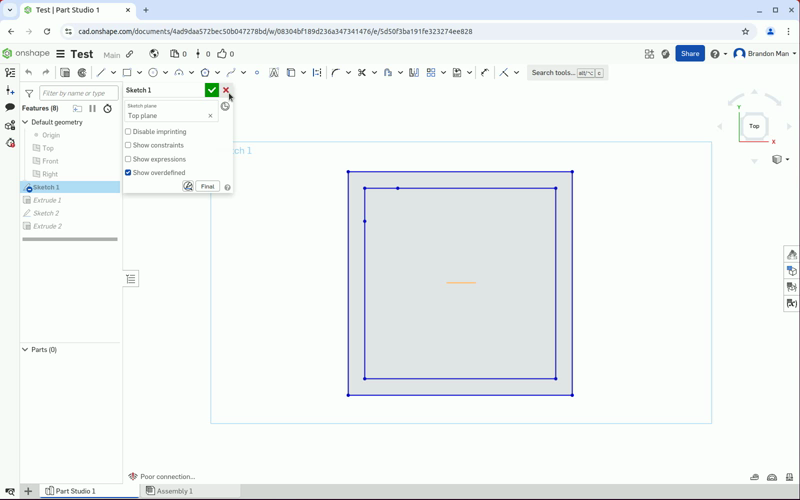
click(229, 92)
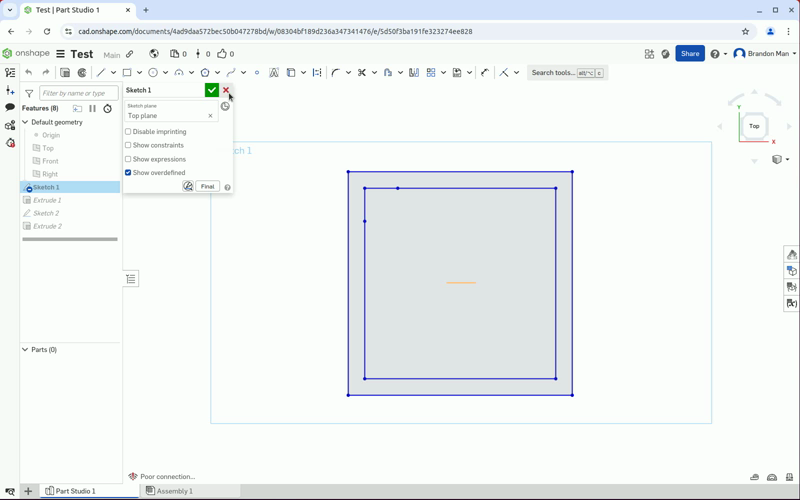
key(shift+s)
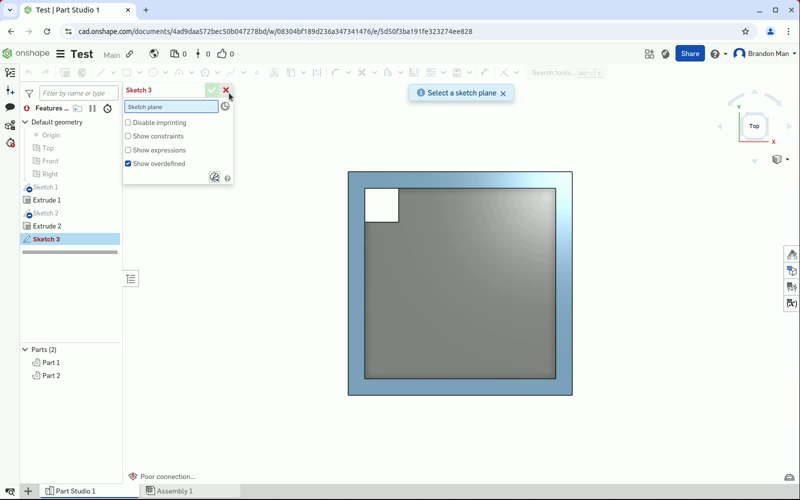
mouse_move(73, 150)
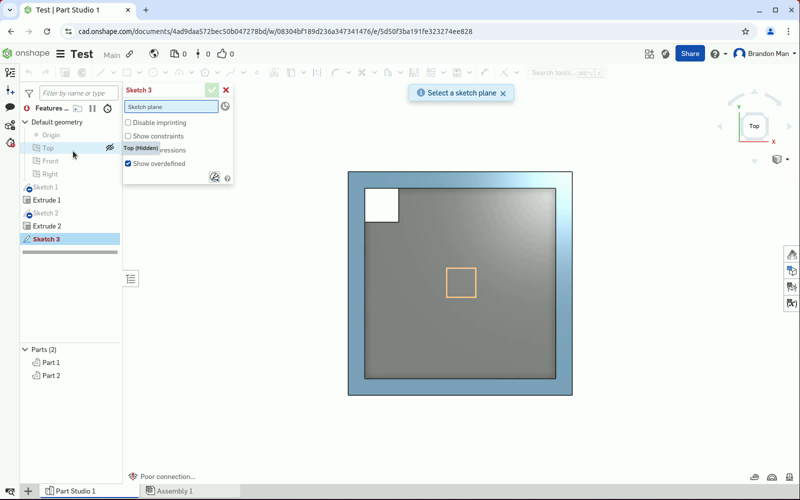
click(73, 150)
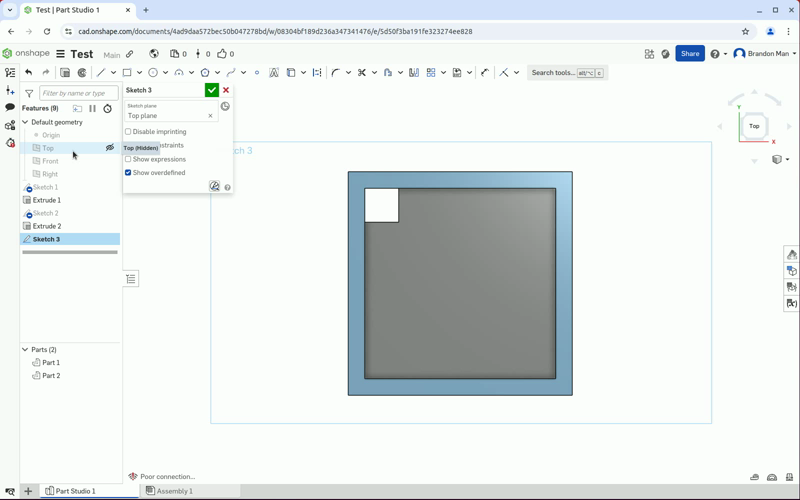
mouse_move(73, 352)
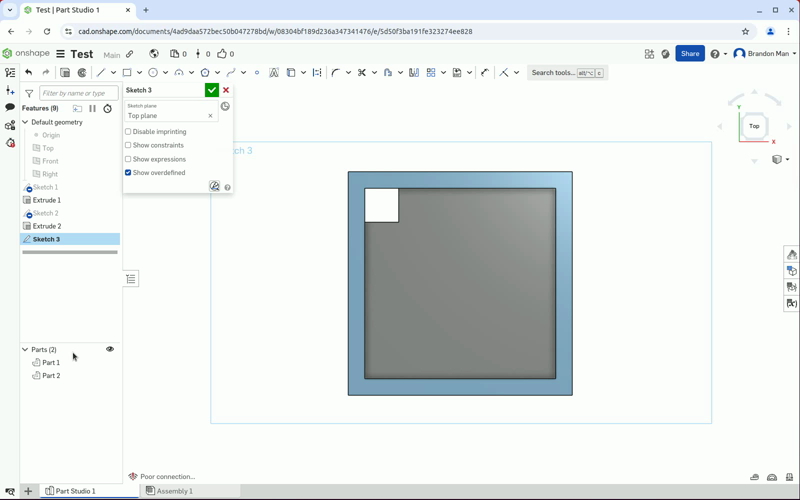
key(y)
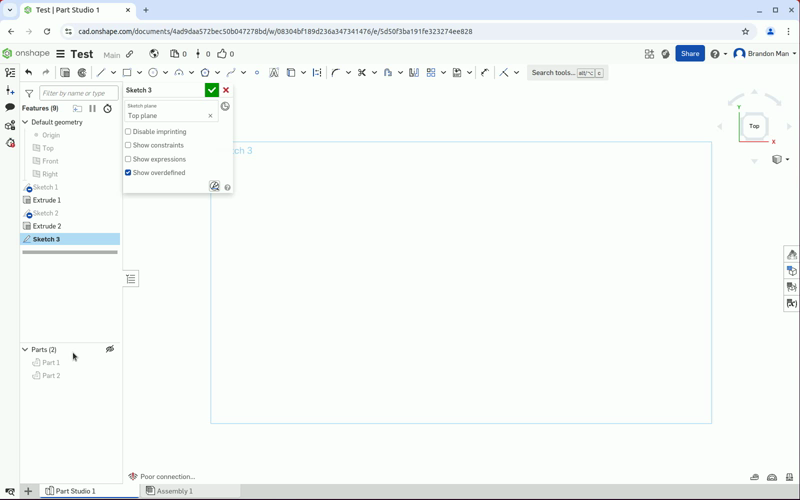
key(l)
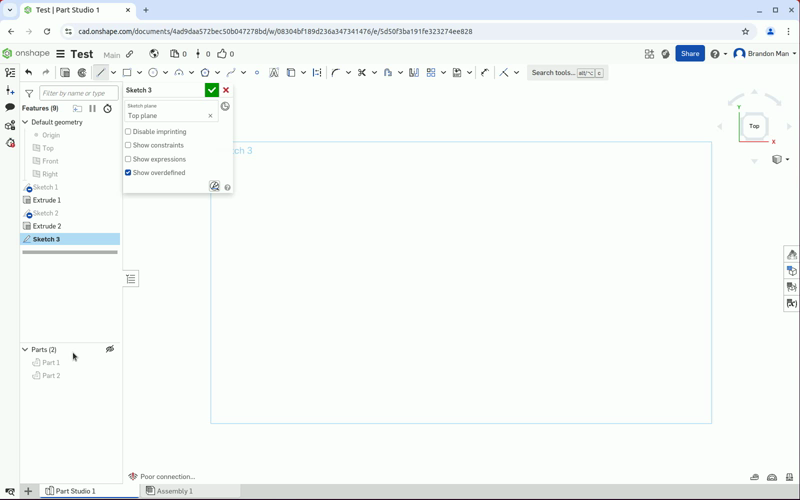
key_down(shift)
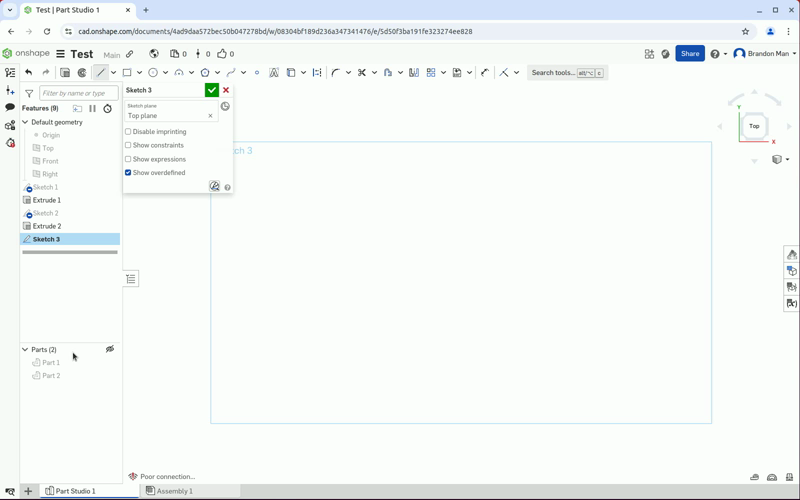
mouse_move(364, 220)
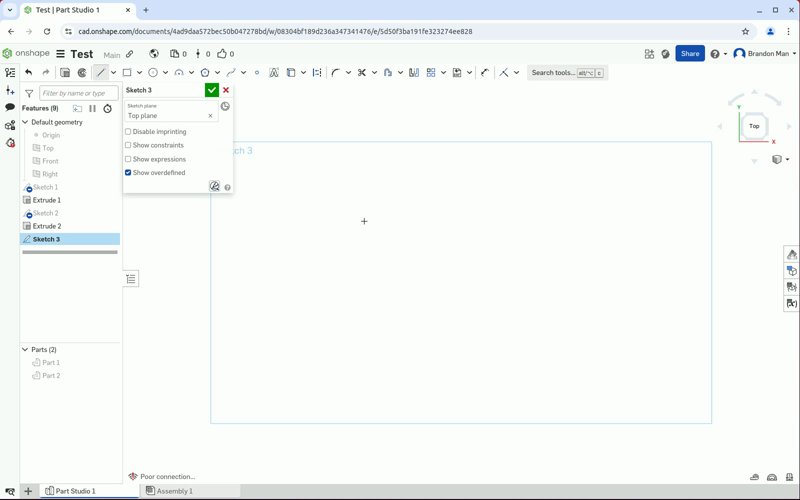
click(364, 220)
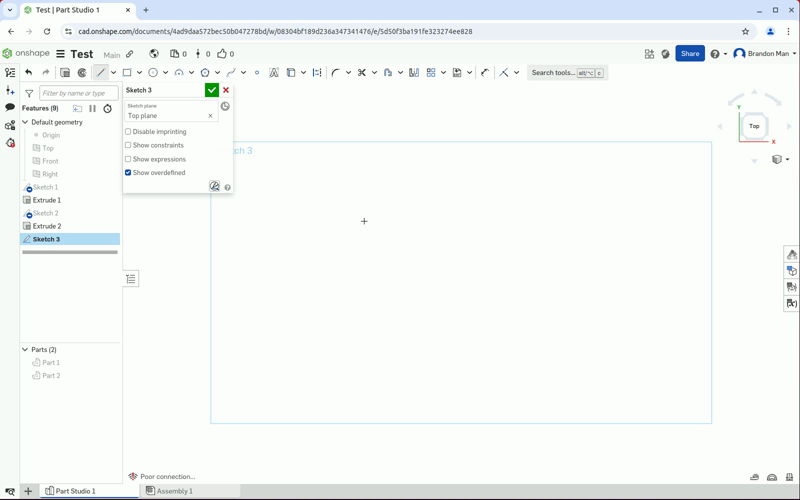
key_up(shift)
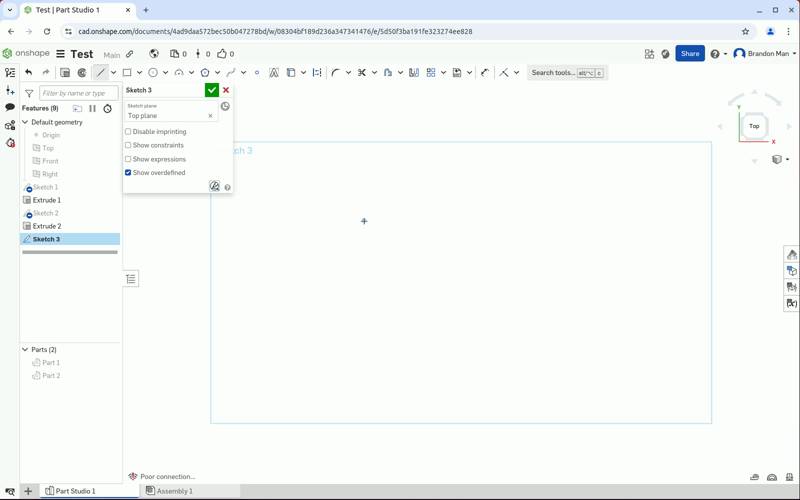
key_down(shift)
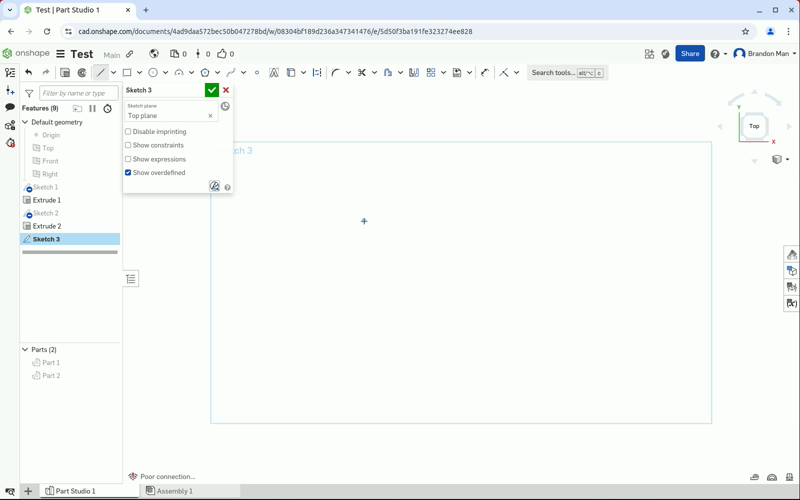
mouse_move(394, 220)
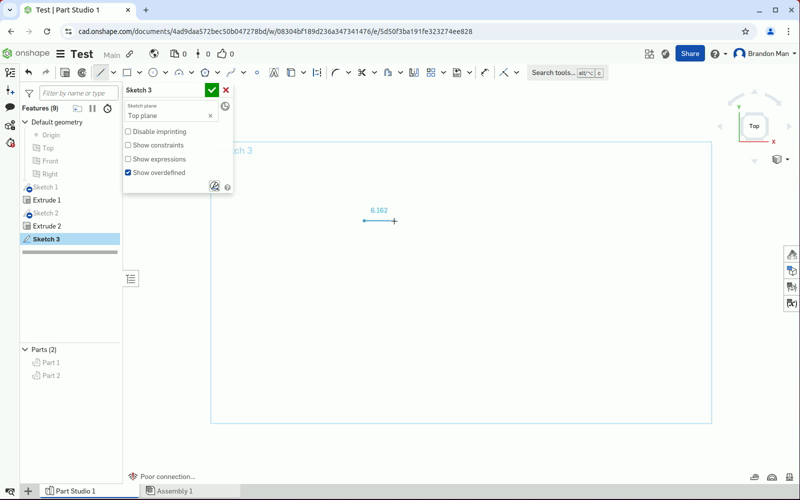
mouse_move(398, 220)
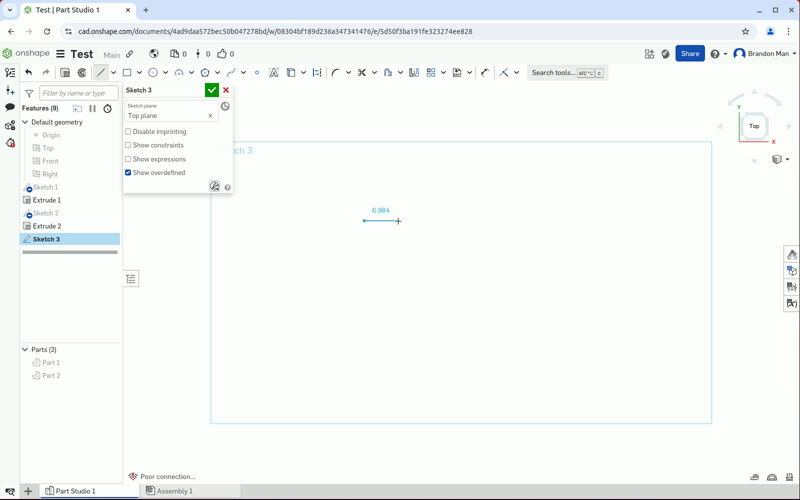
click(398, 220)
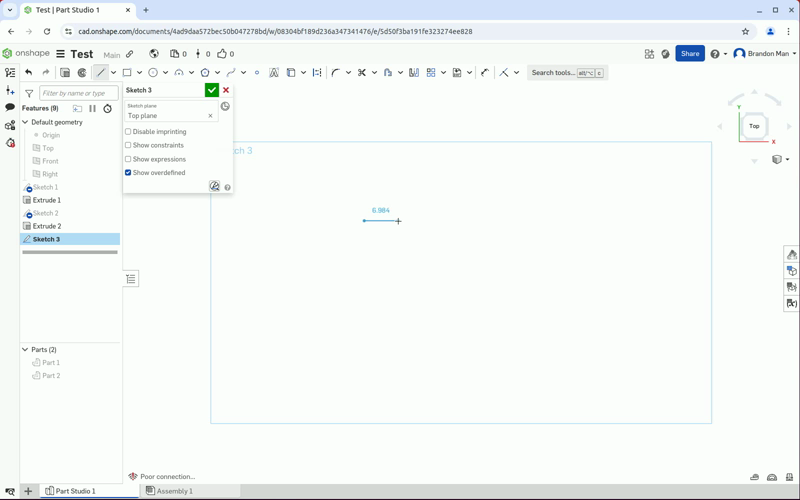
key_up(shift)
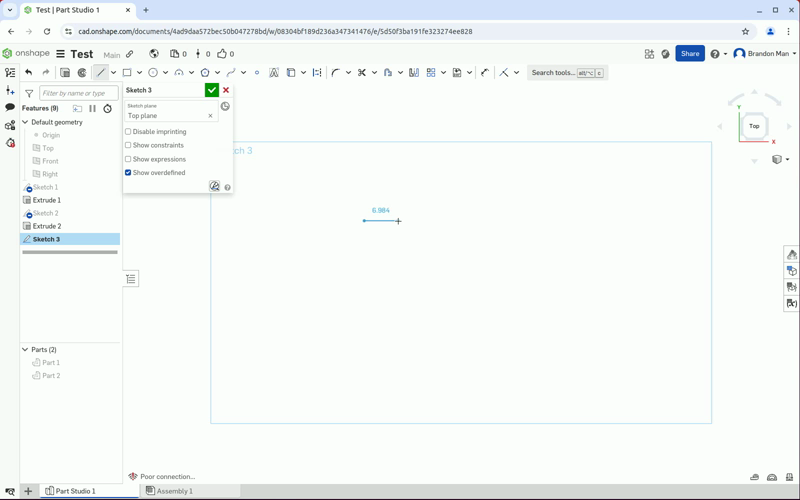
key_down(shift)
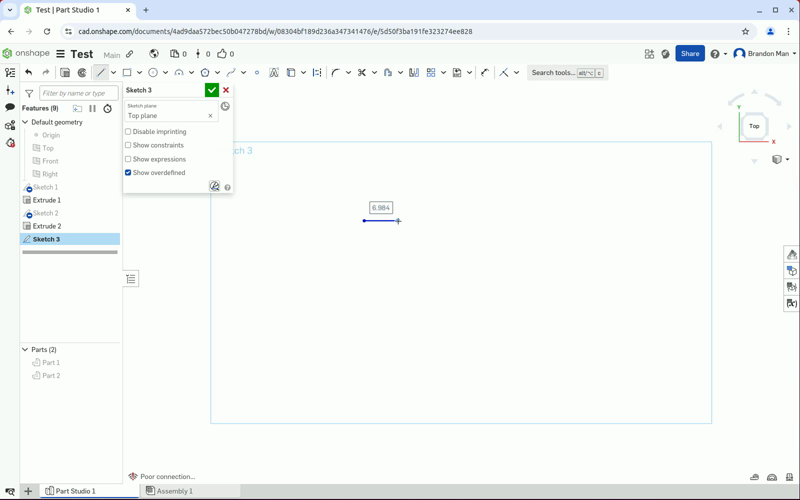
mouse_move(428, 220)
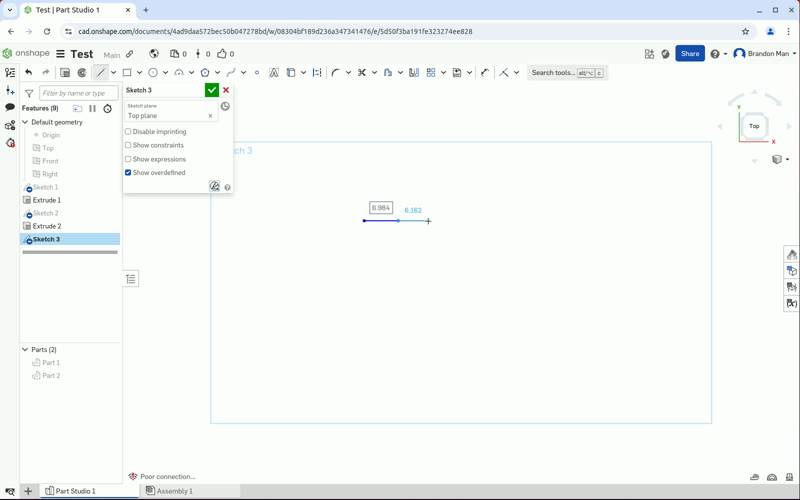
mouse_move(398, 187)
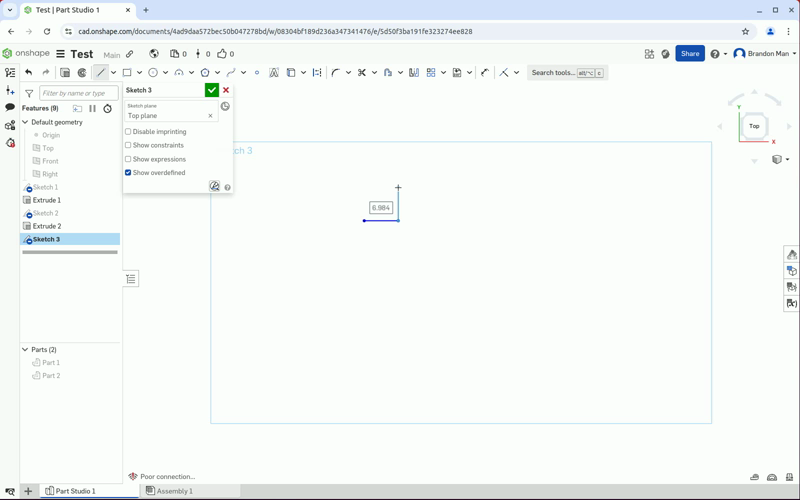
click(398, 187)
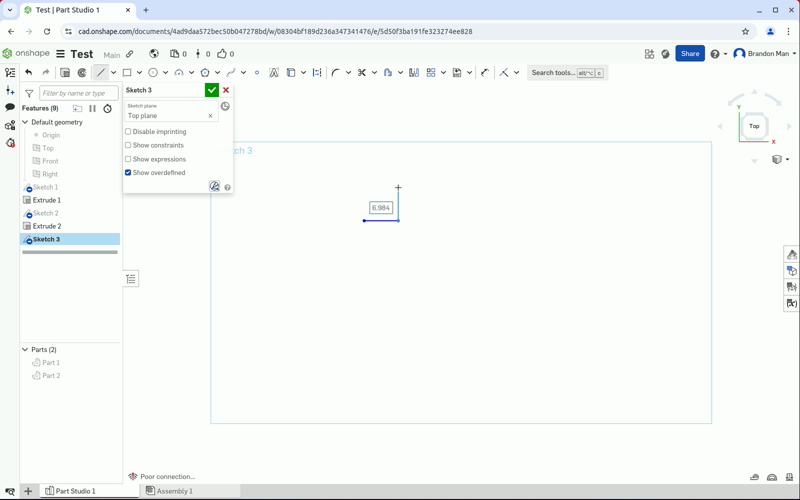
key_up(shift)
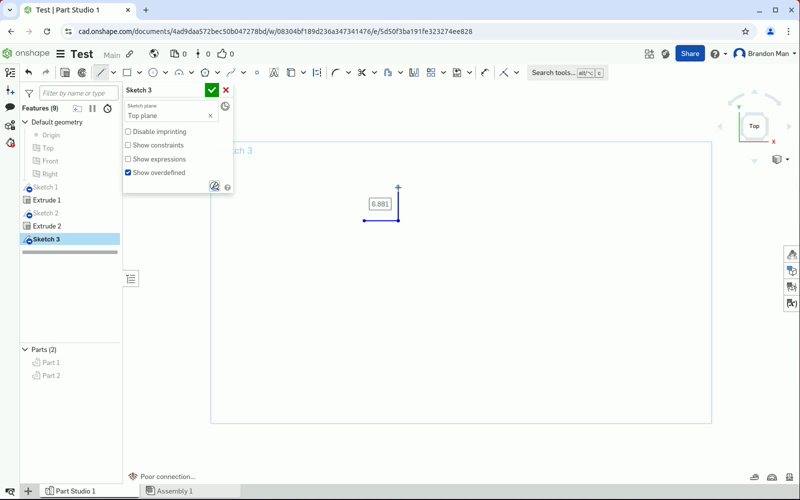
key_down(shift)
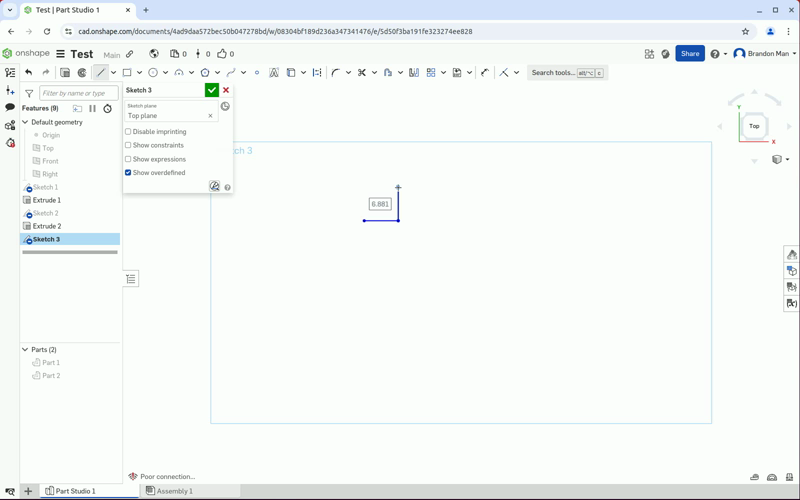
mouse_move(428, 187)
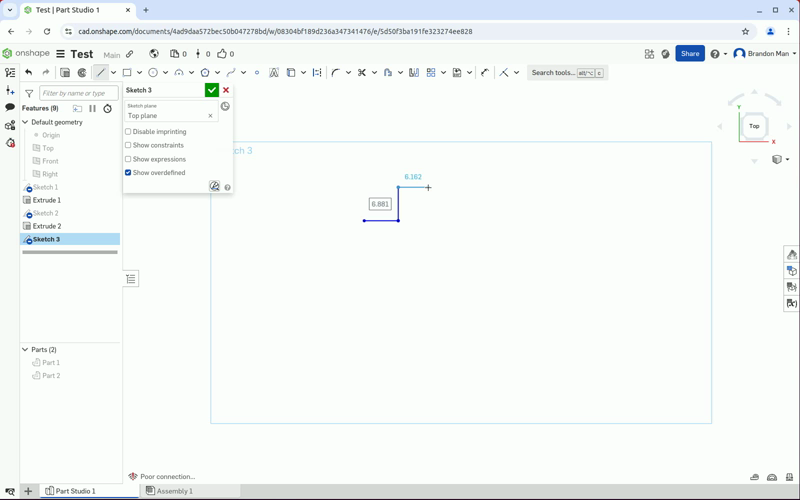
mouse_move(364, 187)
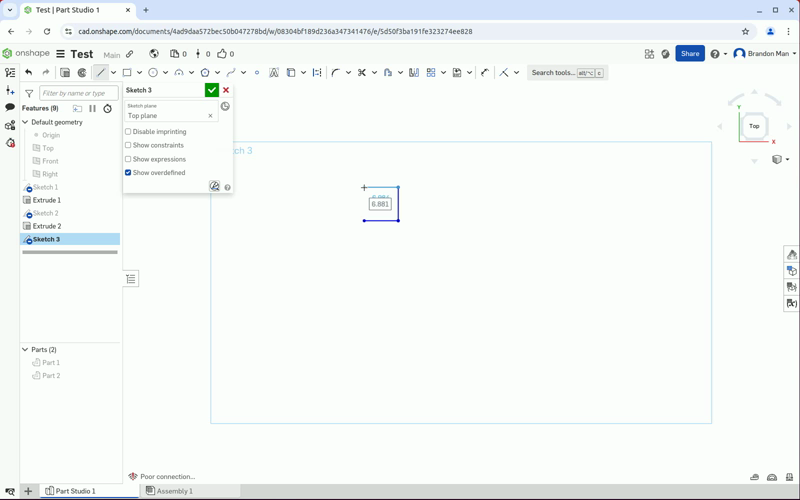
click(364, 187)
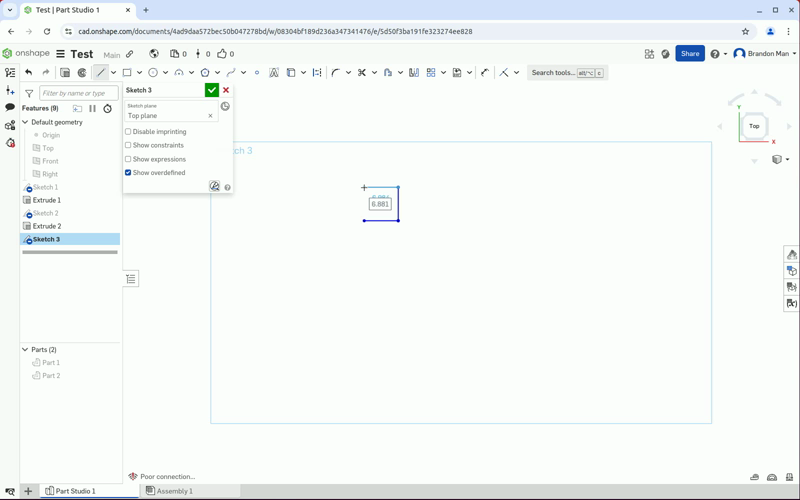
key_up(shift)
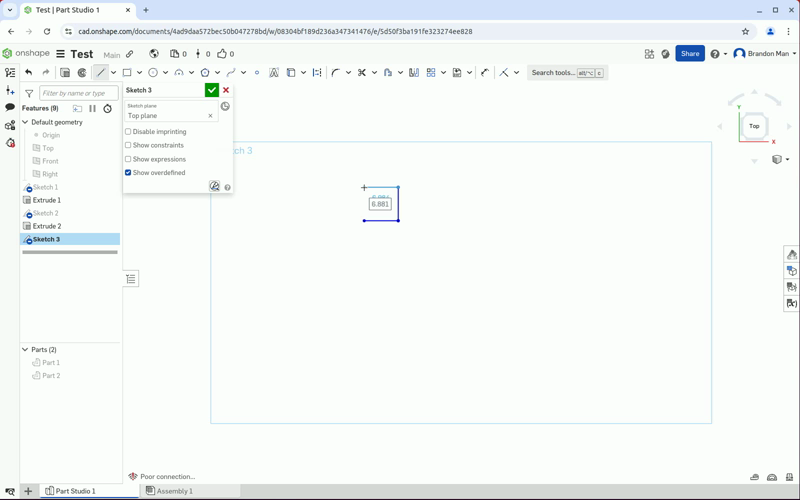
mouse_move(394, 187)
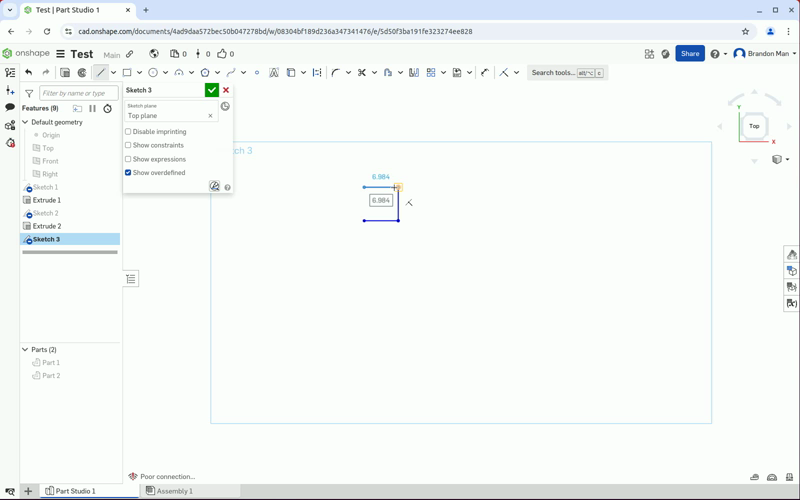
key_down(shift)
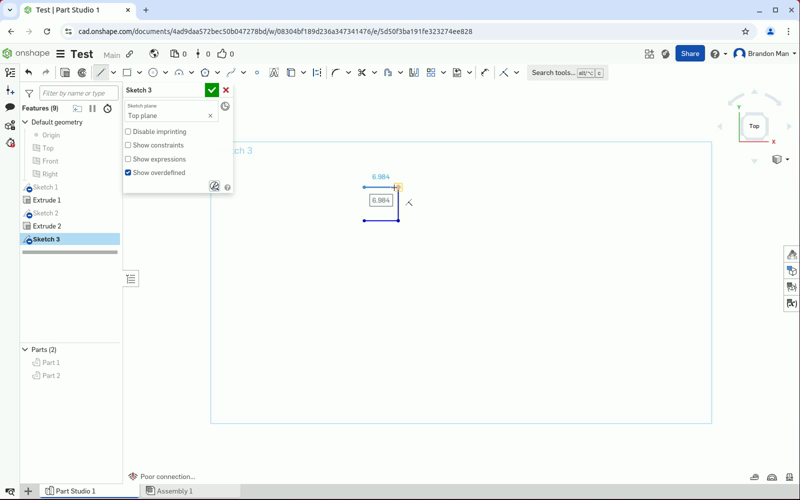
mouse_move(364, 220)
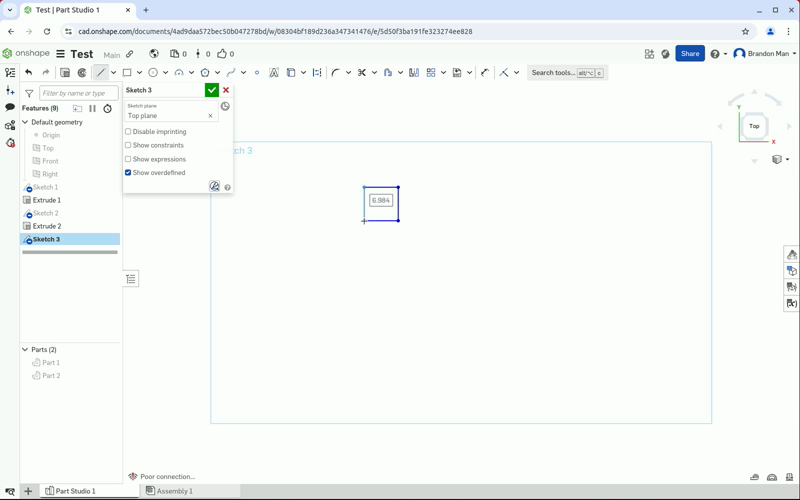
key_up(shift)
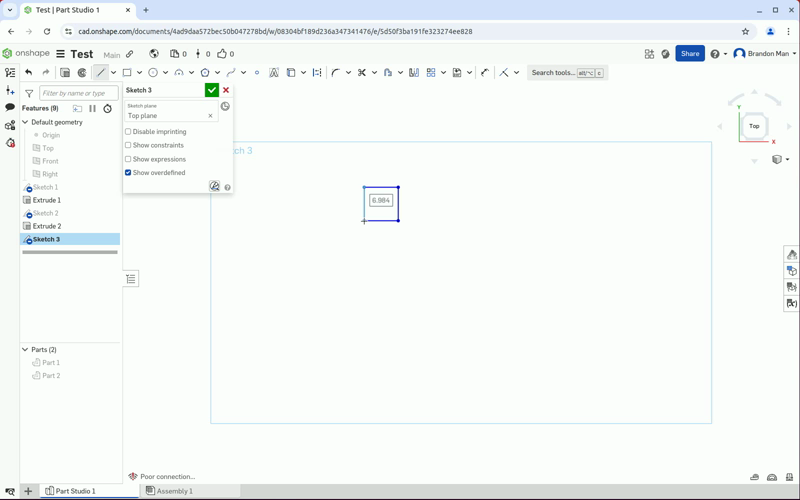
click(364, 220)
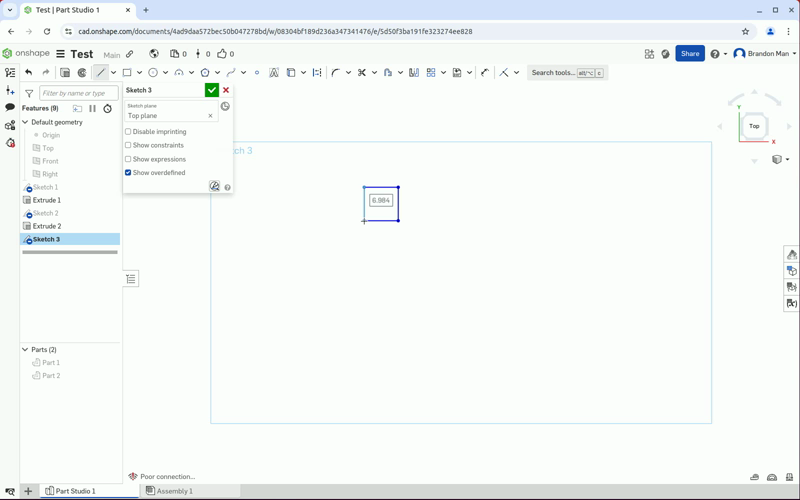
key(esc)
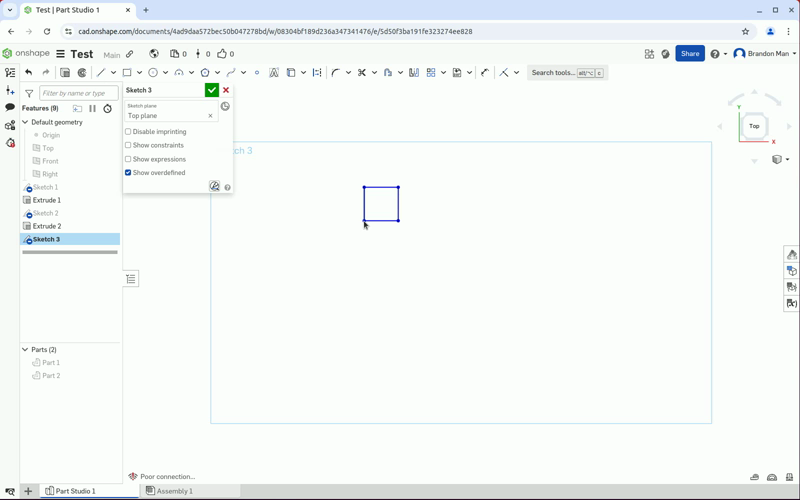
mouse_move(386, 194)
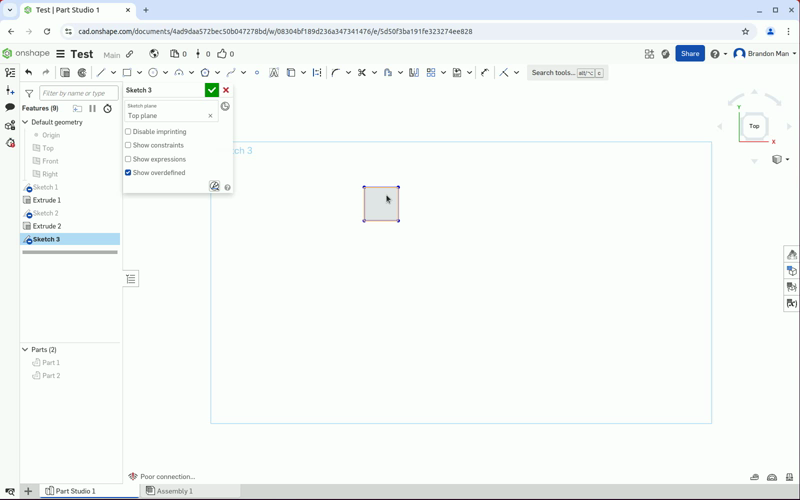
scroll(6)
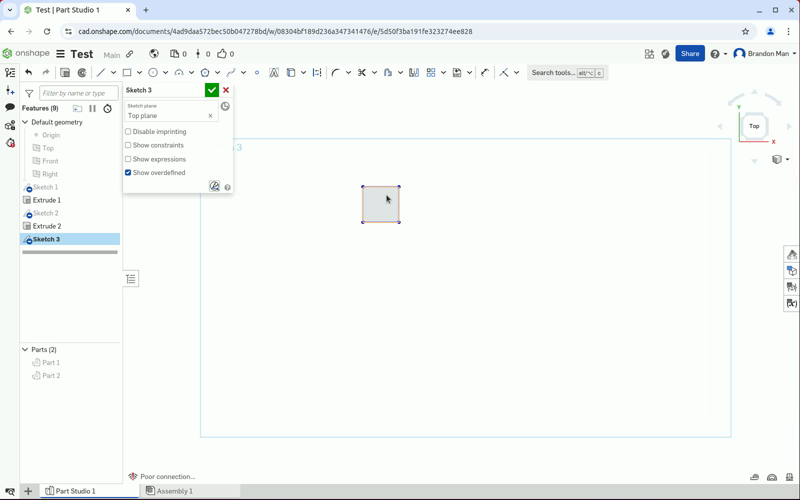
scroll(6)
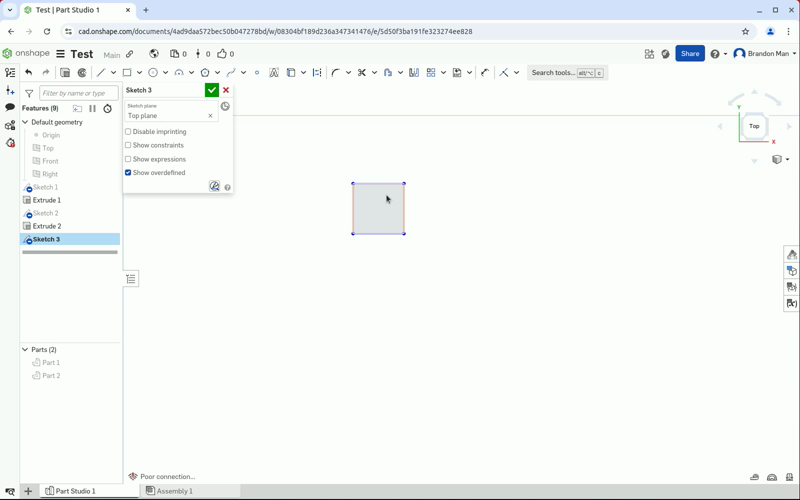
scroll(6)
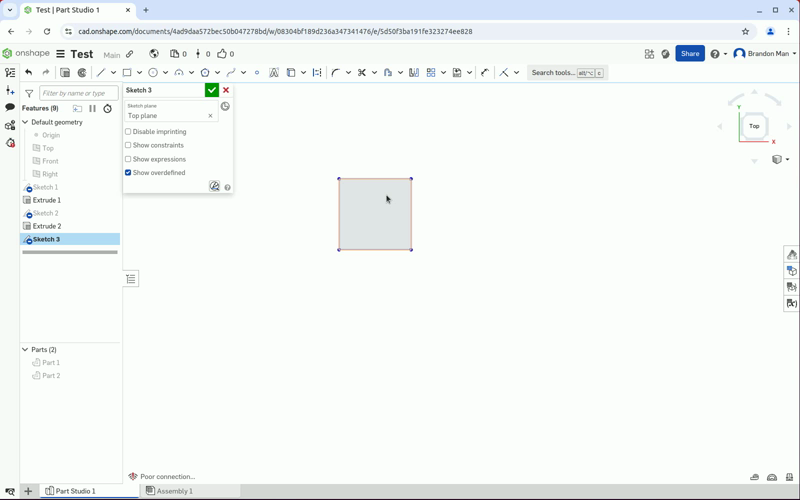
scroll(6)
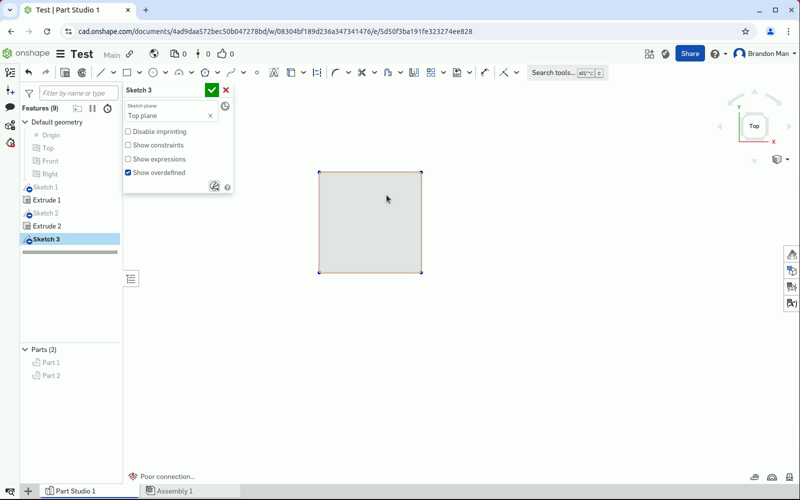
scroll(6)
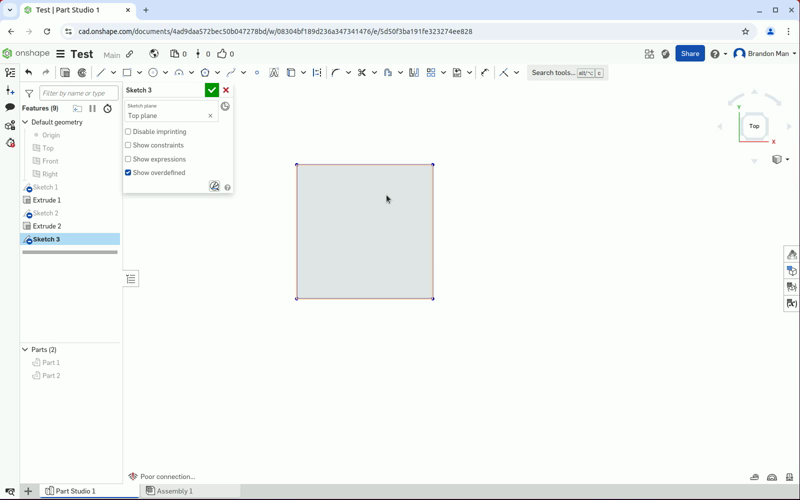
scroll(6)
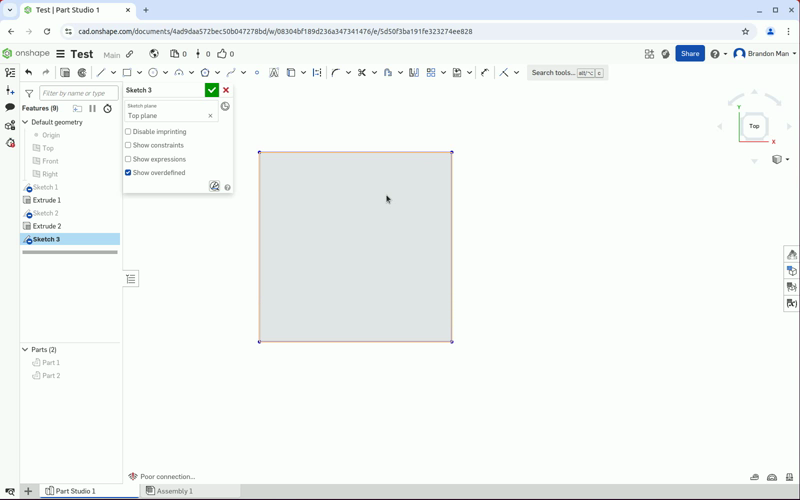
scroll(6)
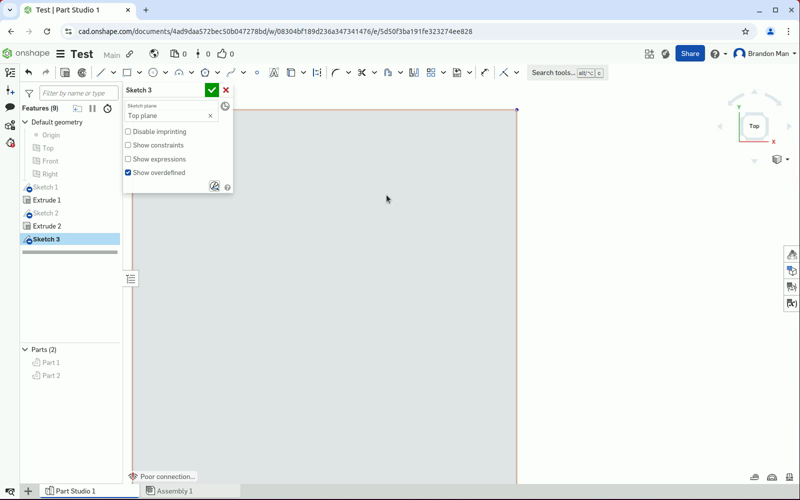
click(386, 194)
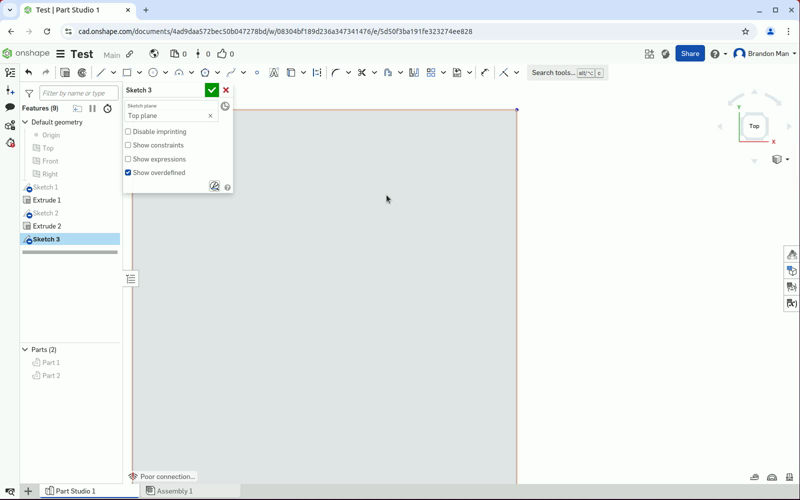
scroll(-6)
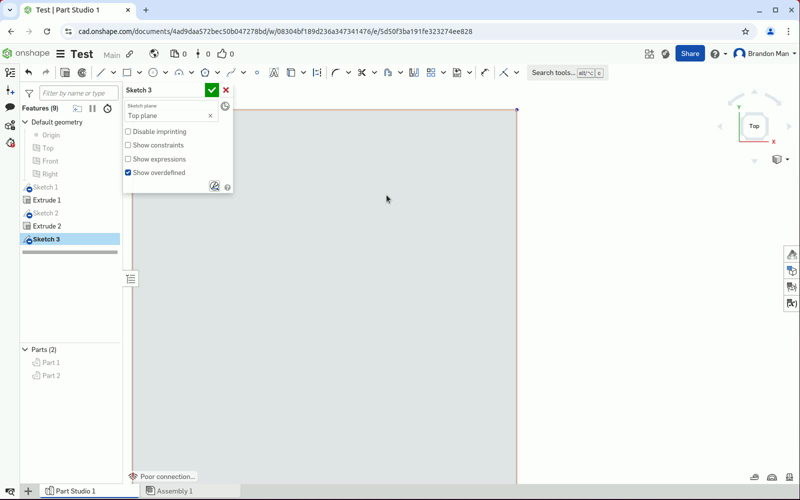
scroll(-6)
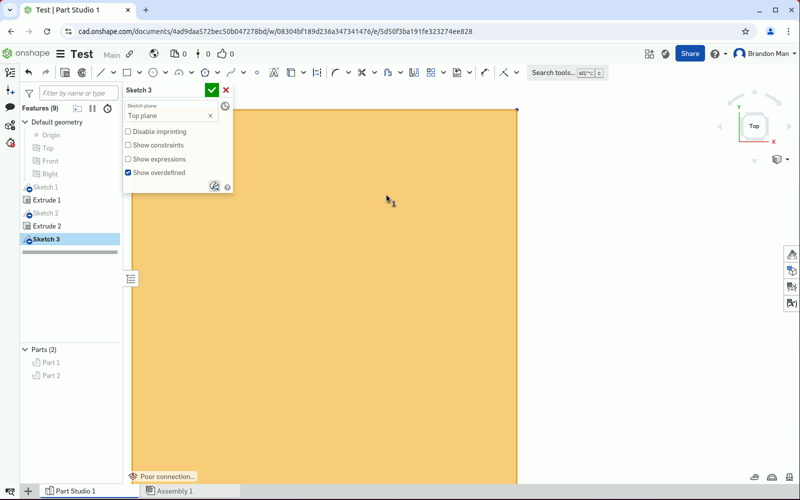
scroll(-6)
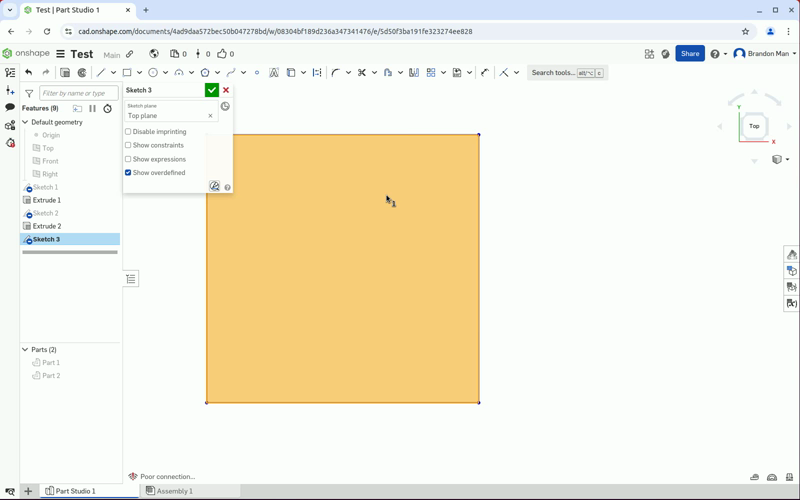
scroll(-6)
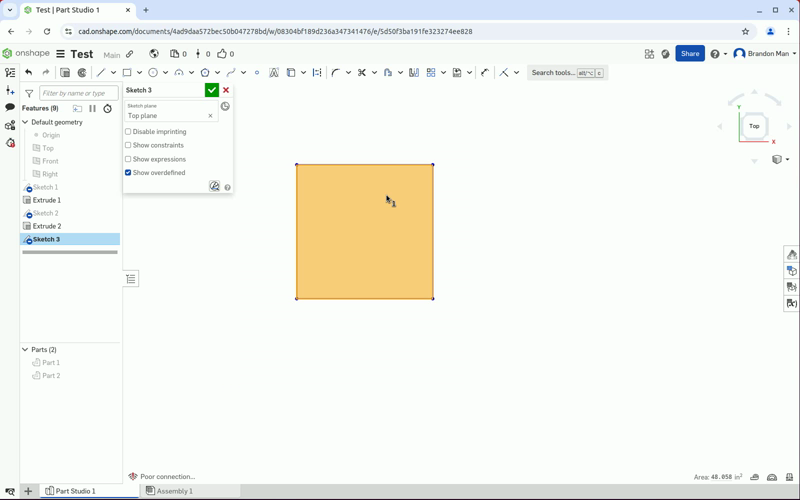
scroll(-6)
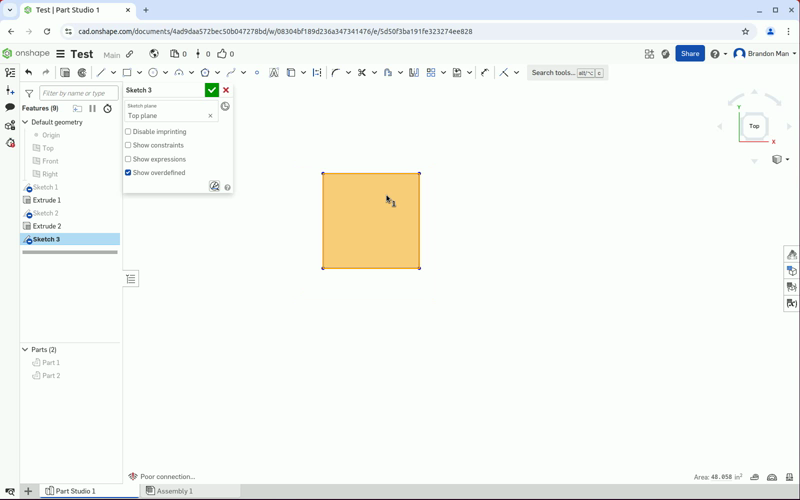
scroll(-6)
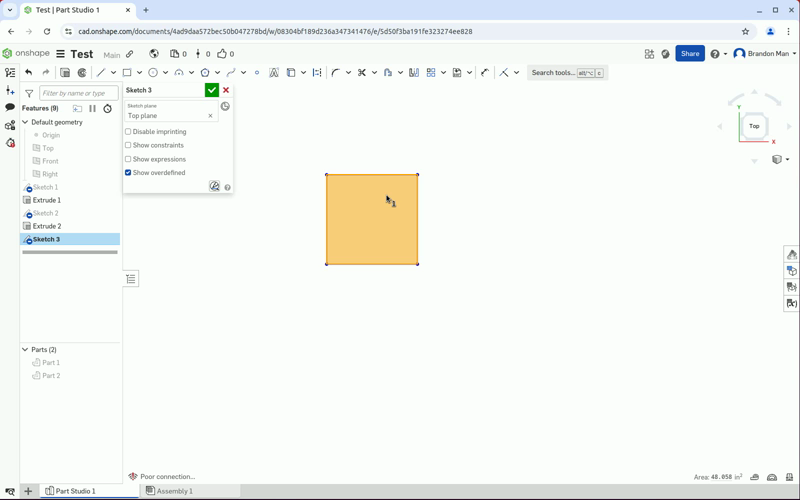
scroll(-6)
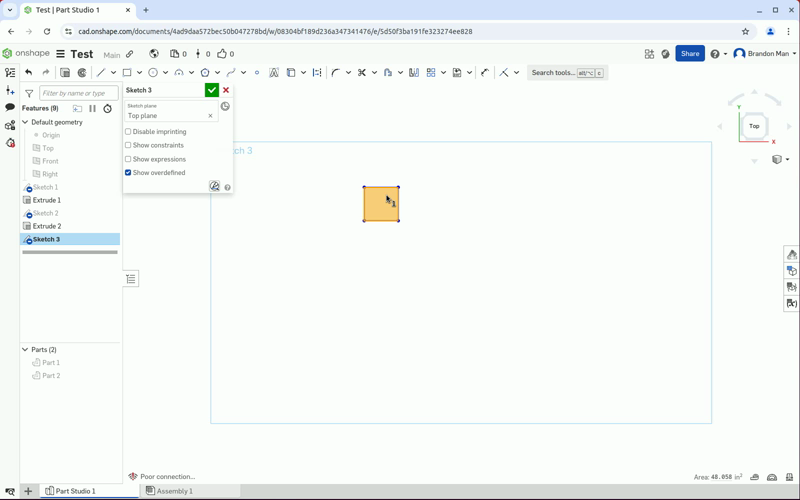
mouse_move(73, 352)
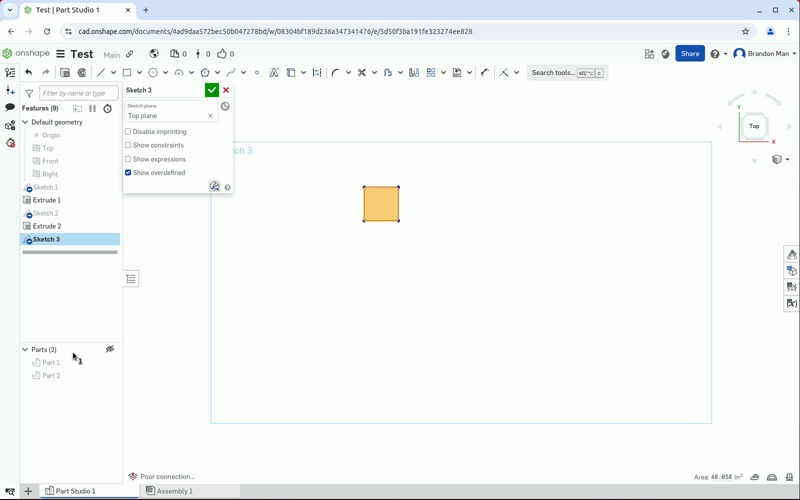
key(shift+y)
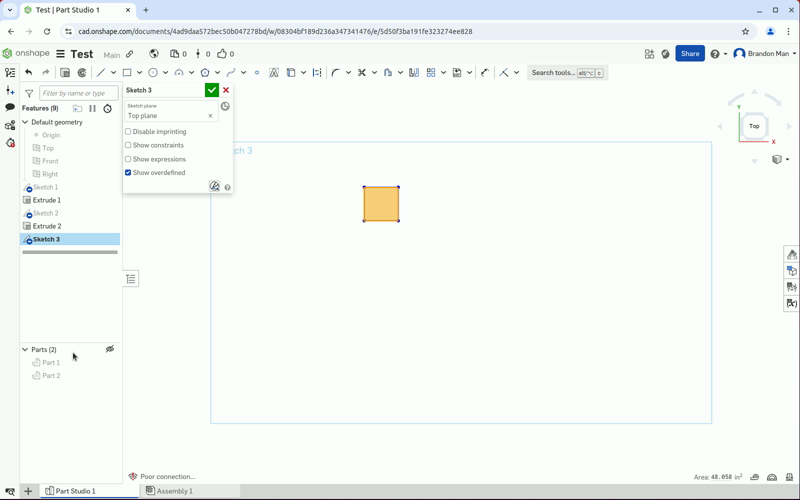
key(shift+e)
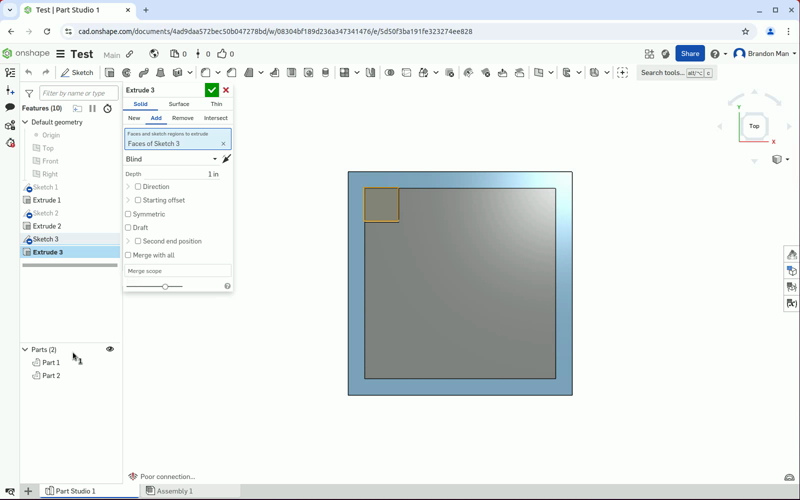
mouse_move(143, 106)
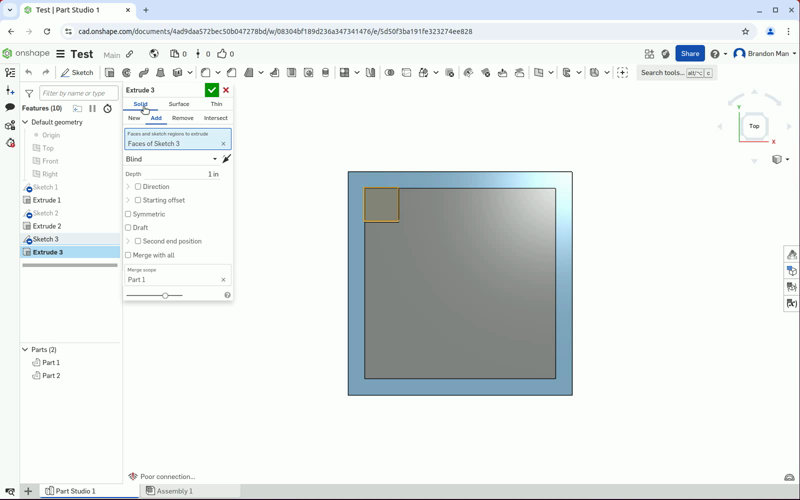
click(143, 106)
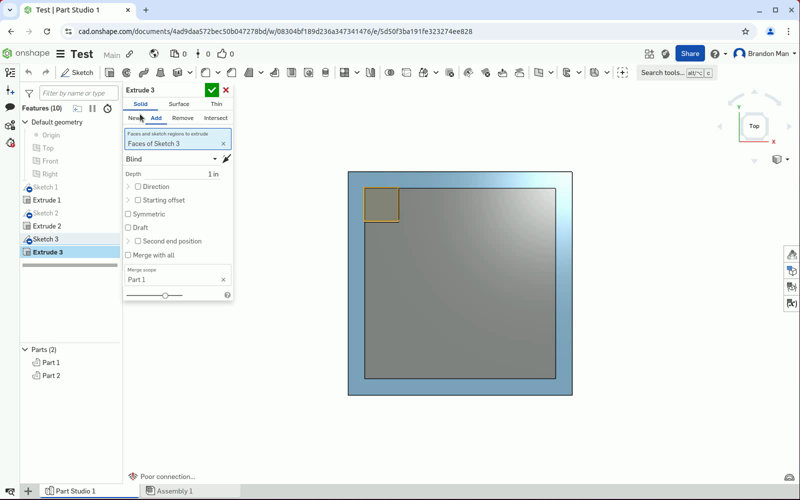
mouse_move(137, 120)
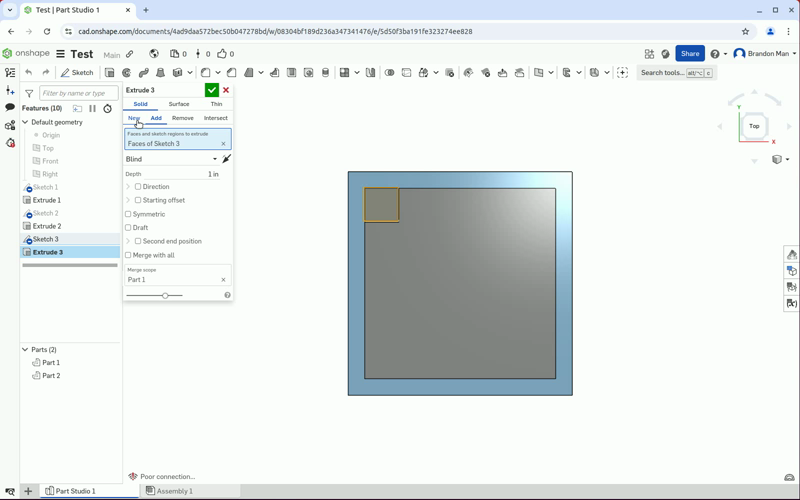
click(137, 120)
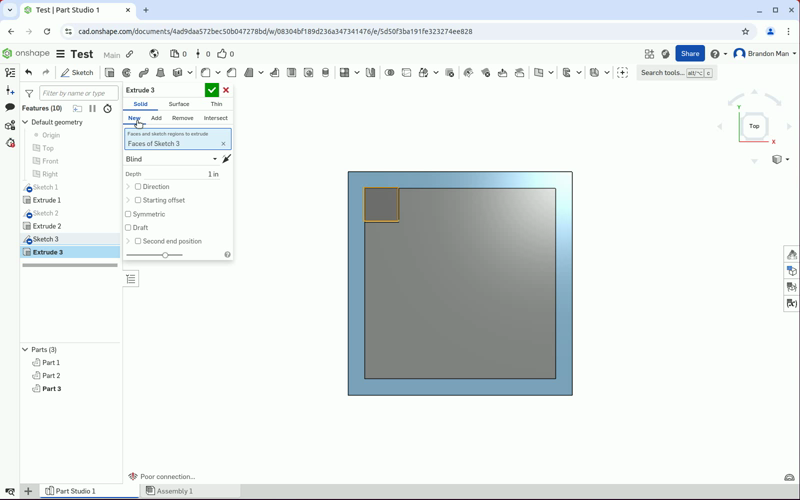
key(tab, 4)
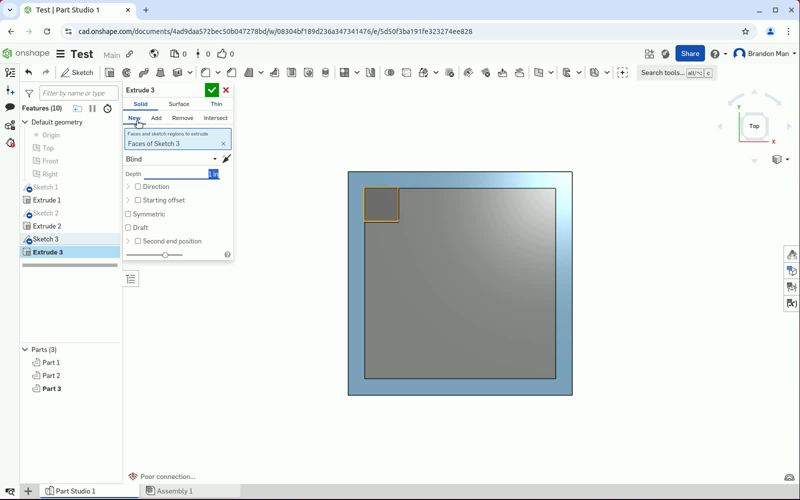
text(3.37)
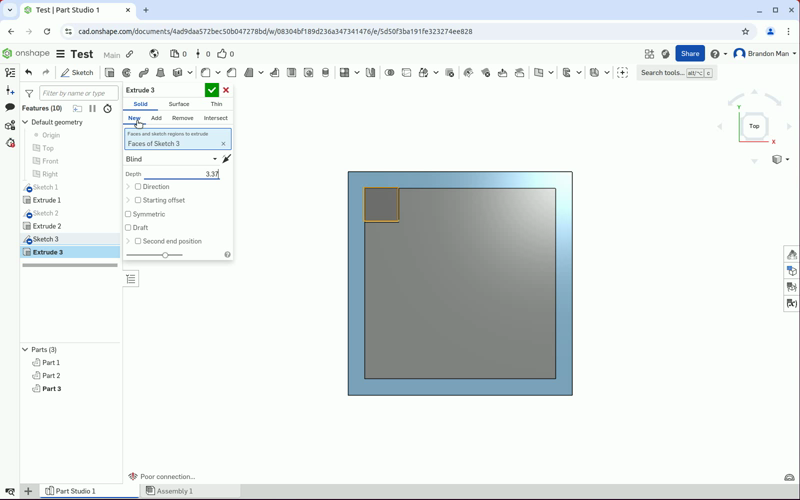
key(enter)
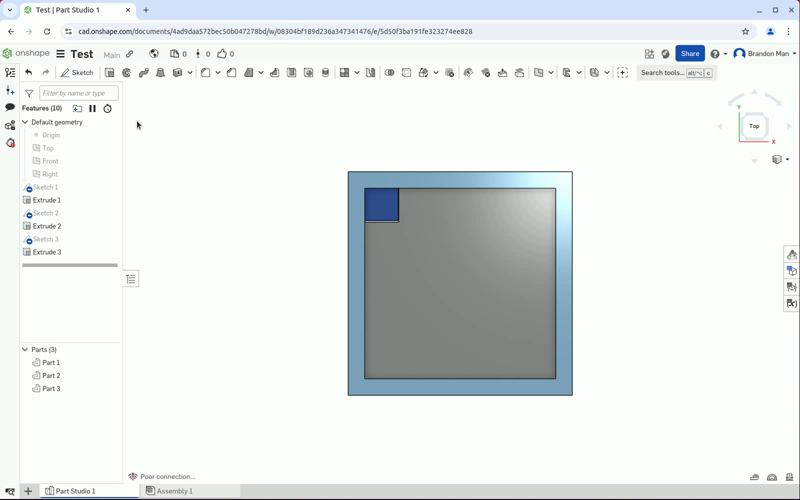
key(shift+h)
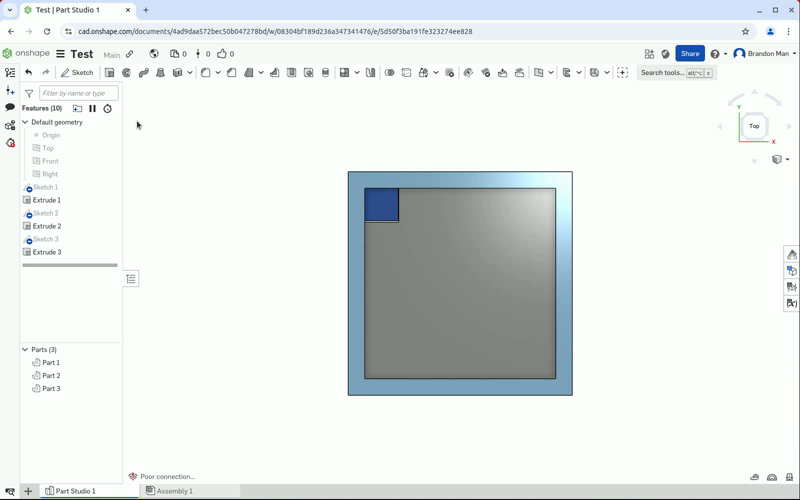
key(shift+h)
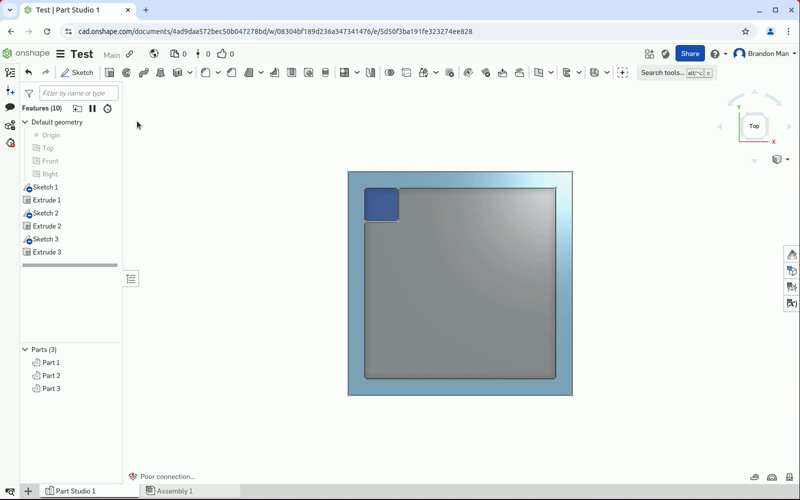
key(shift+7)
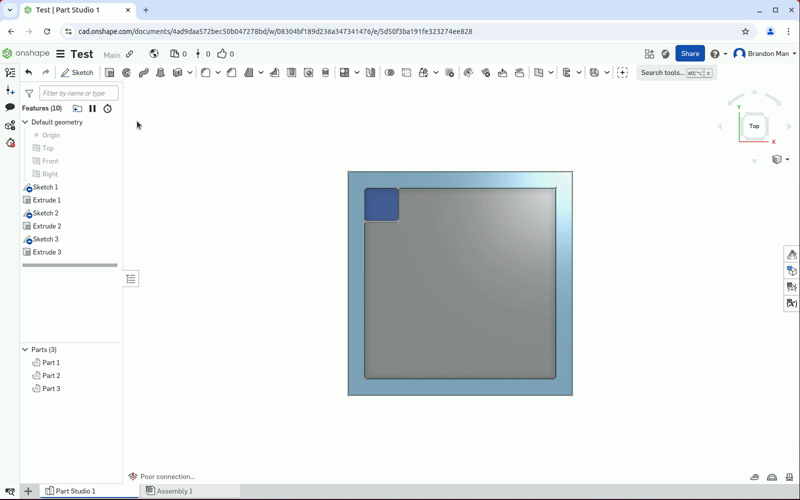
key(up, 3)
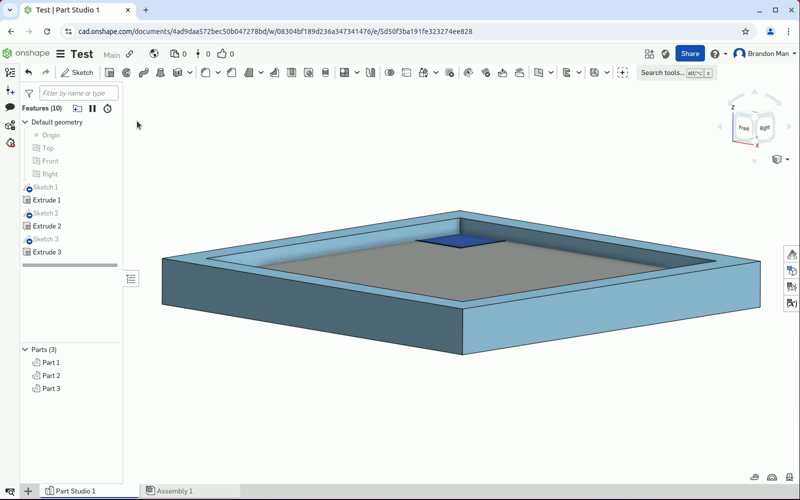
key(left, 3)
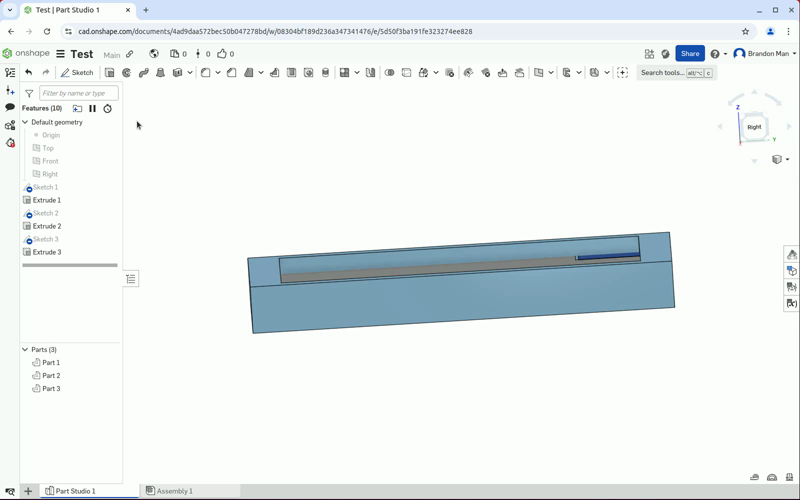
key(right, 3)
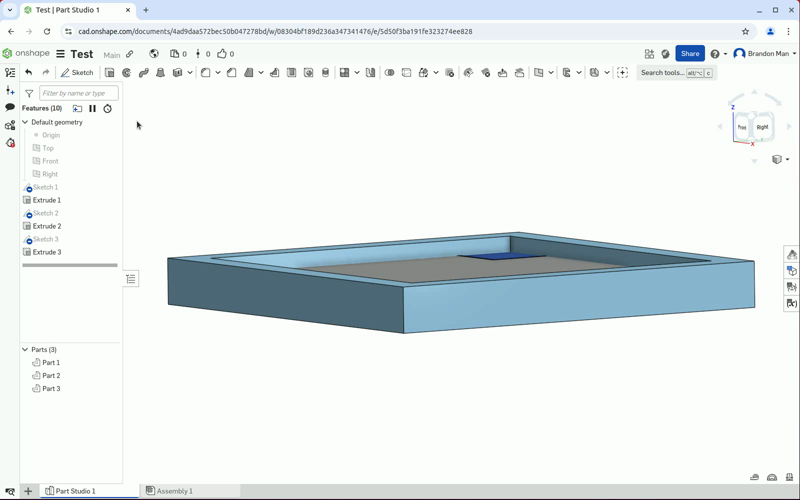
key(down, 3)
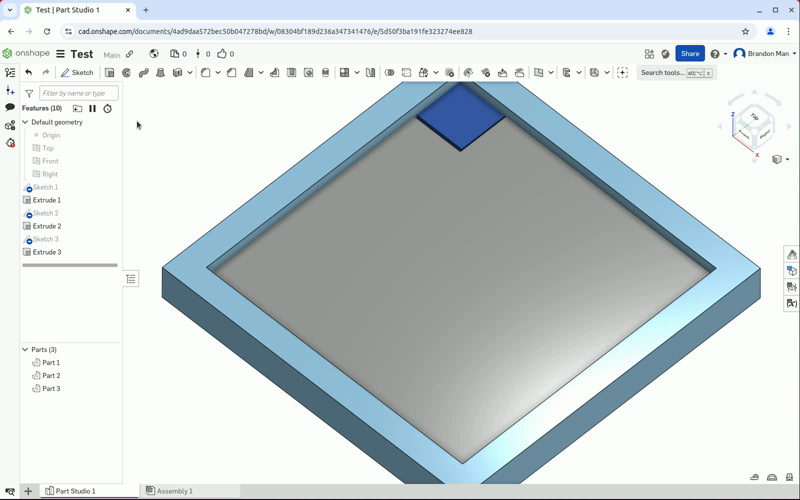
mouse_move(73, 189)
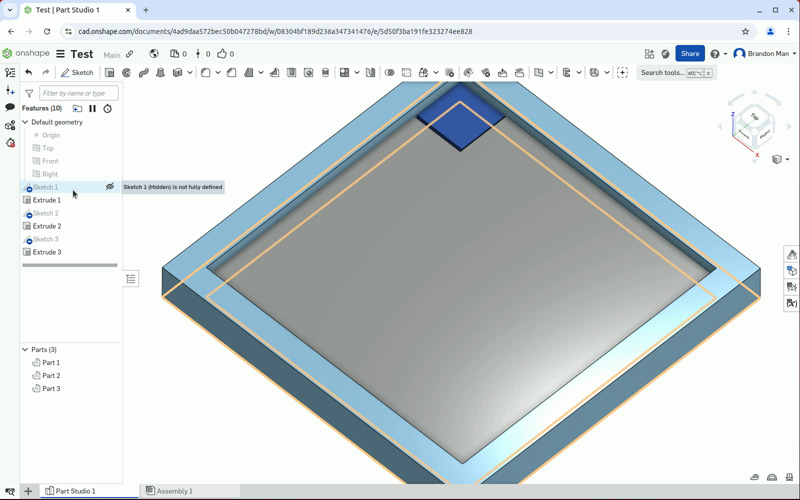
click(73, 189)